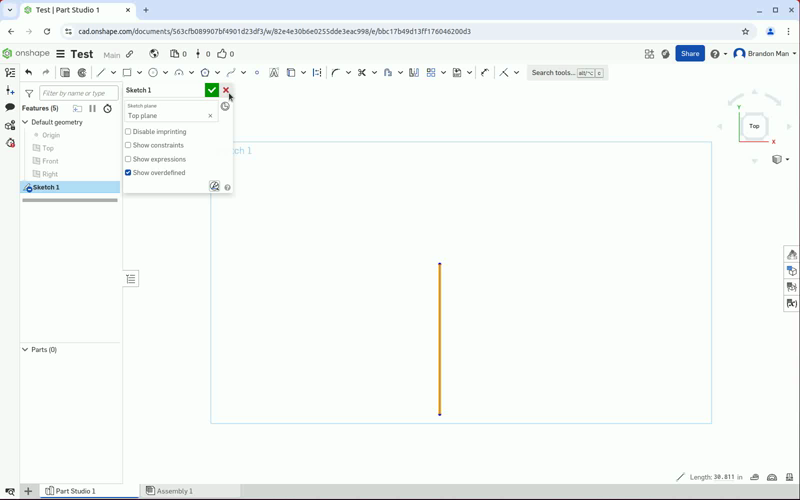
key(shift+h)
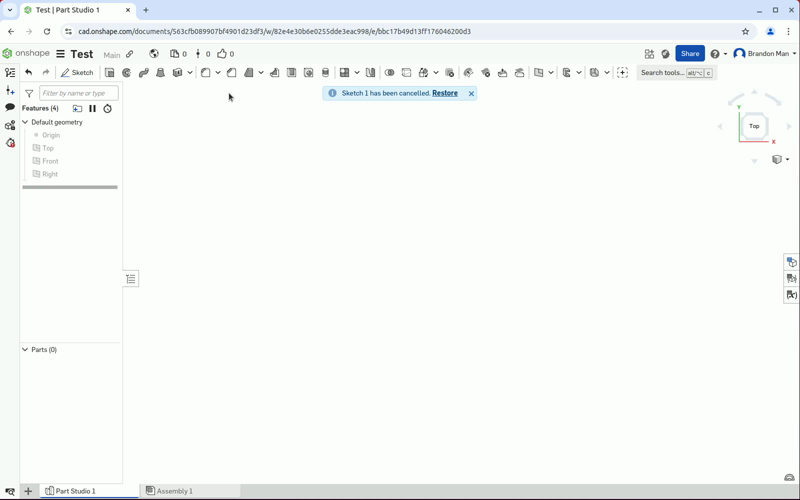
mouse_move(73, 352)
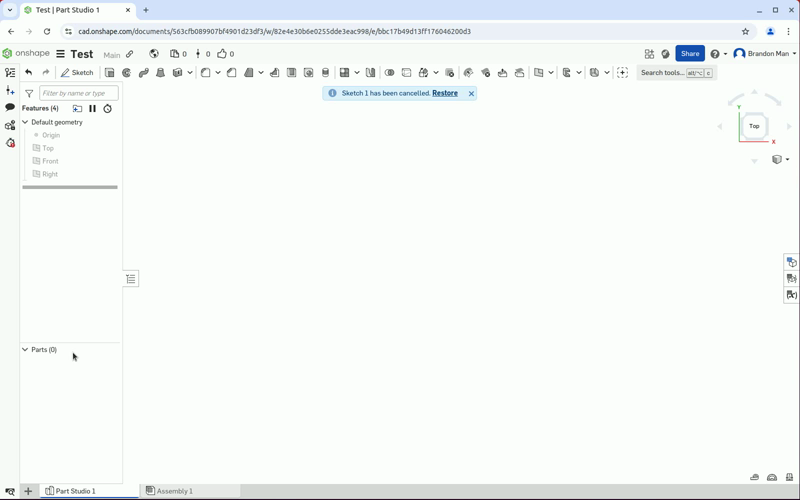
key(y)
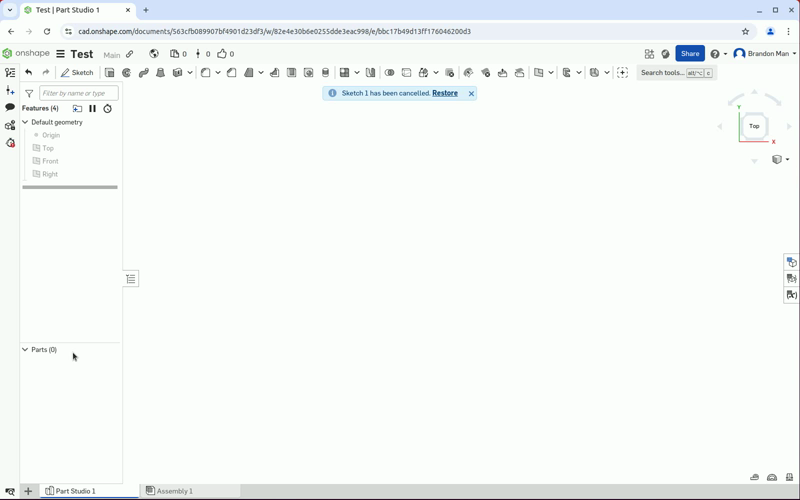
key(shift+p)
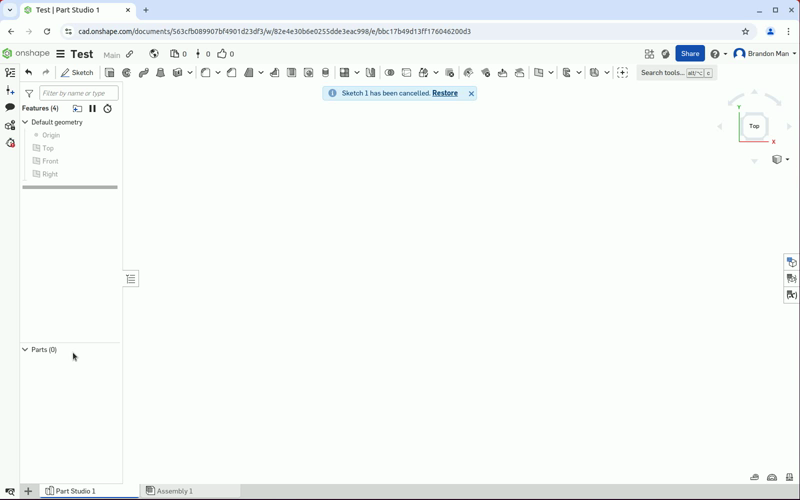
key(space)
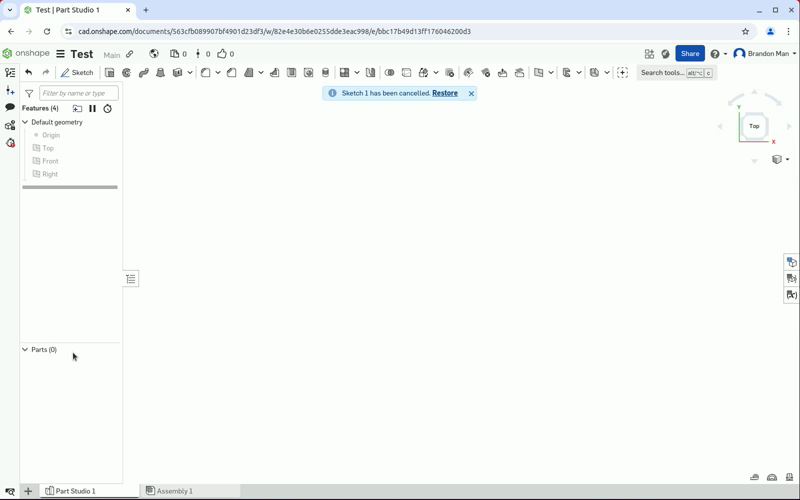
key_down(shift)
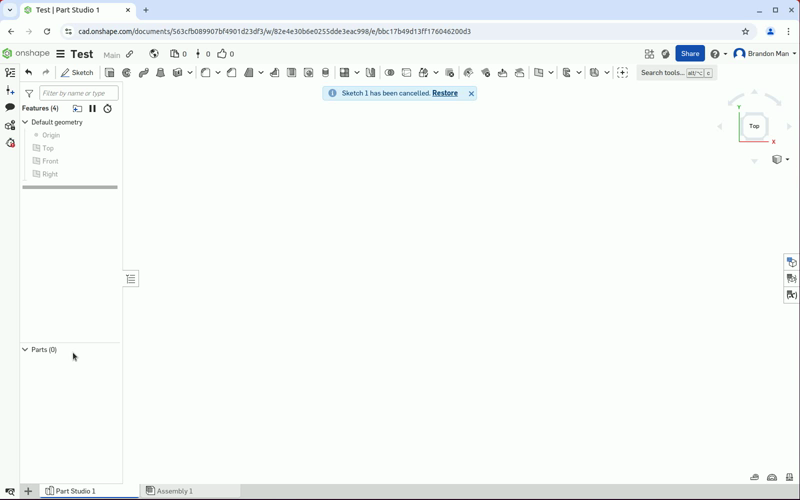
key(up)
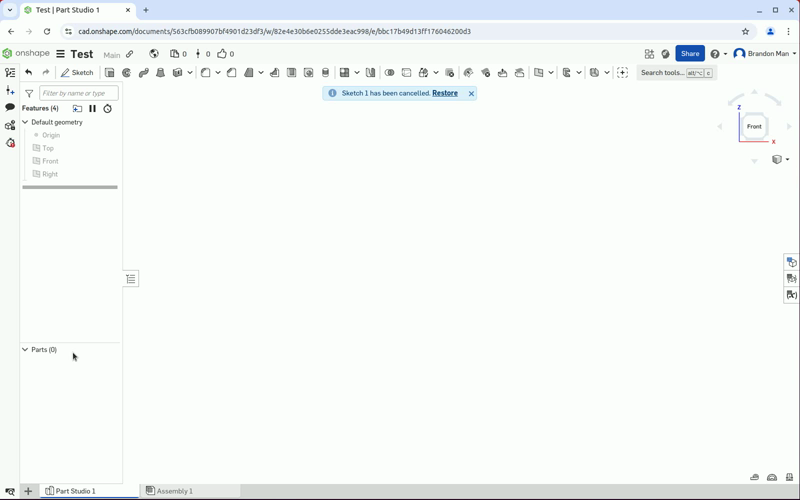
key_up(shift)
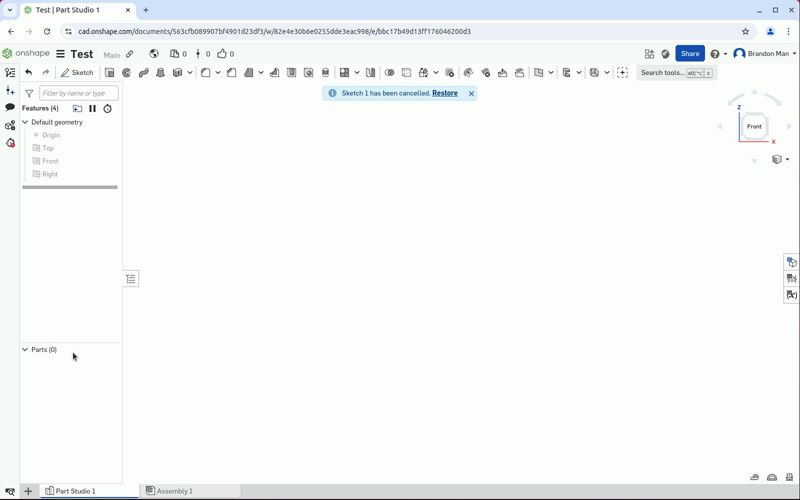
mouse_move(73, 352)
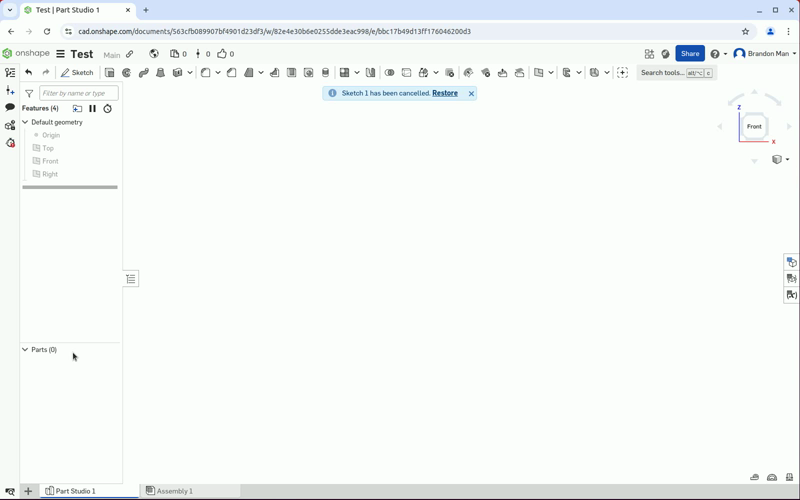
key(shift+y)
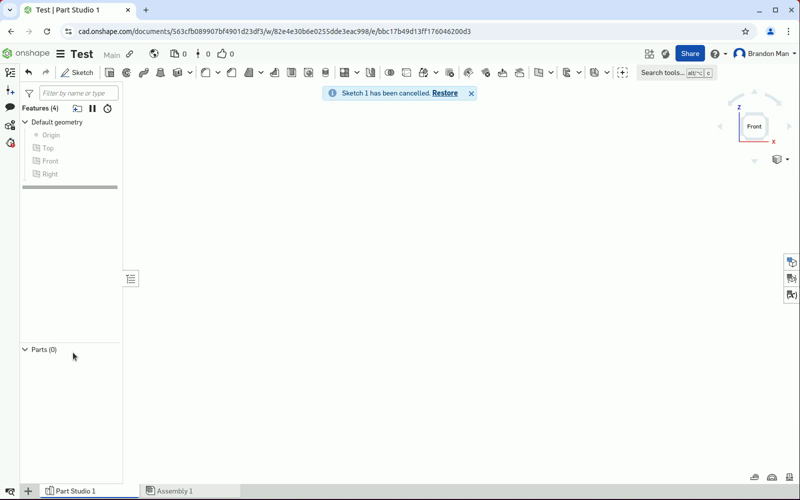
key(shift+s)
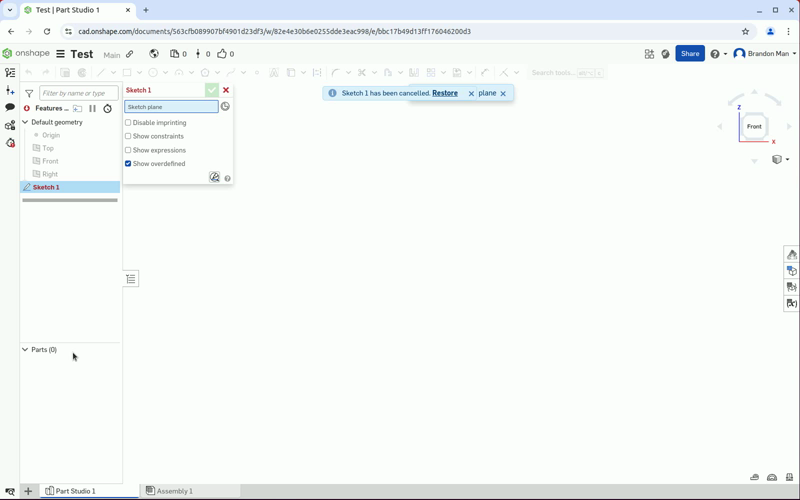
mouse_move(73, 163)
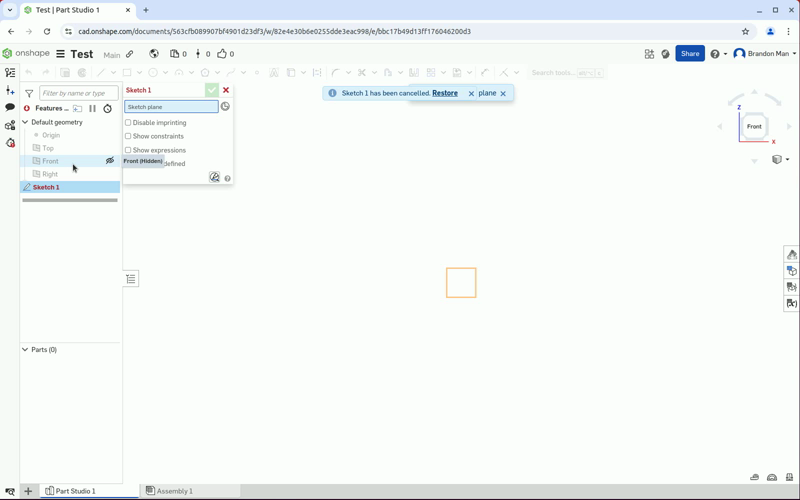
click(73, 163)
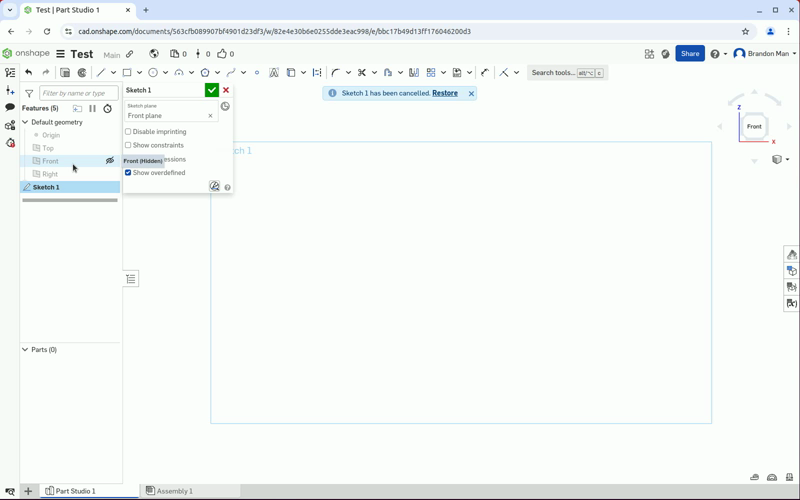
mouse_move(73, 352)
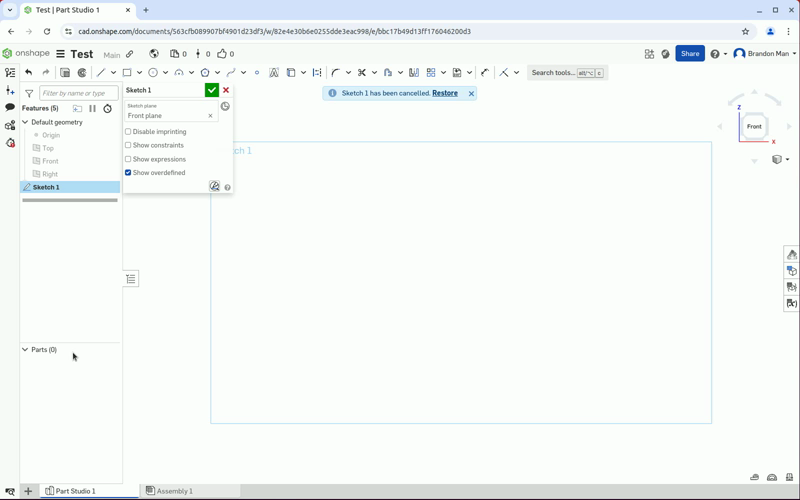
key(y)
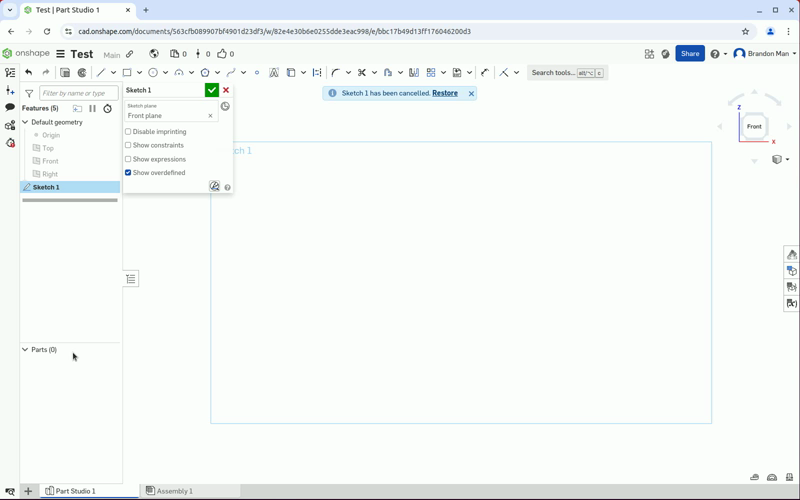
key(l)
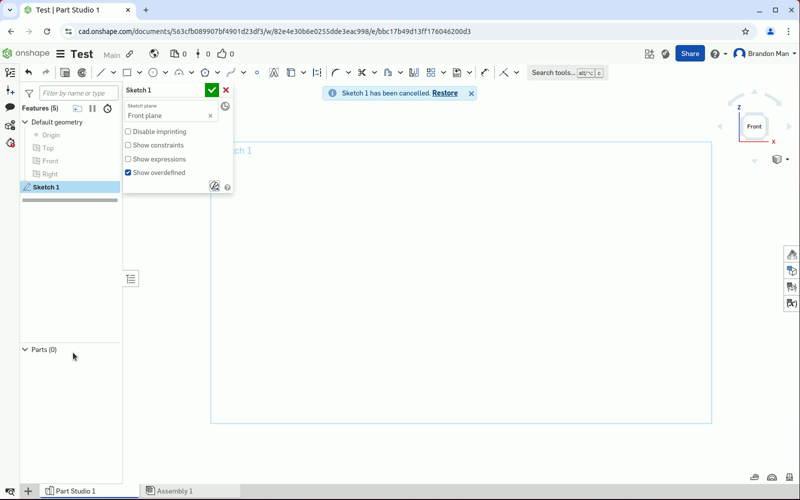
key_down(shift)
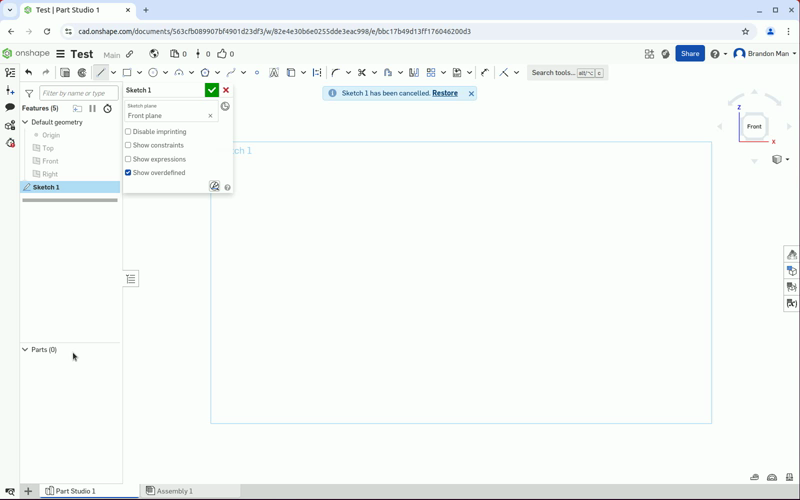
mouse_move(460, 282)
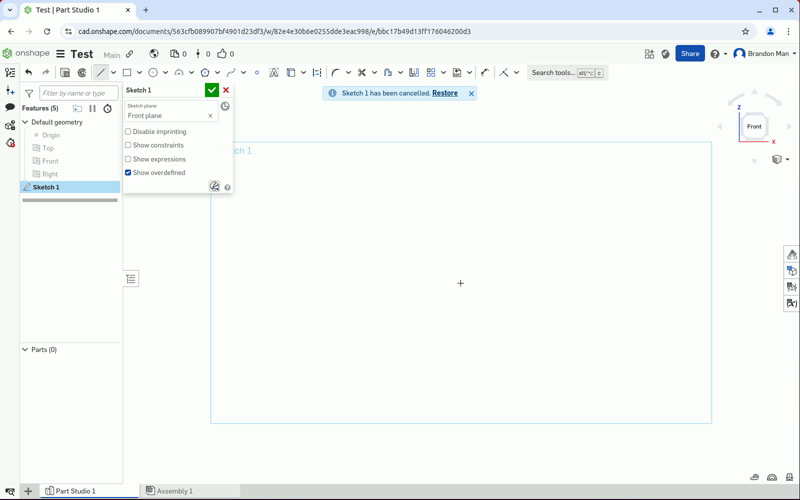
click(460, 282)
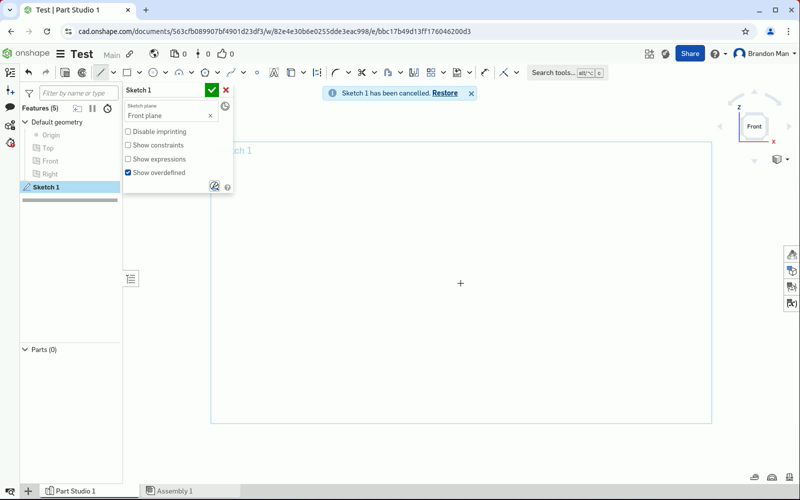
key_up(shift)
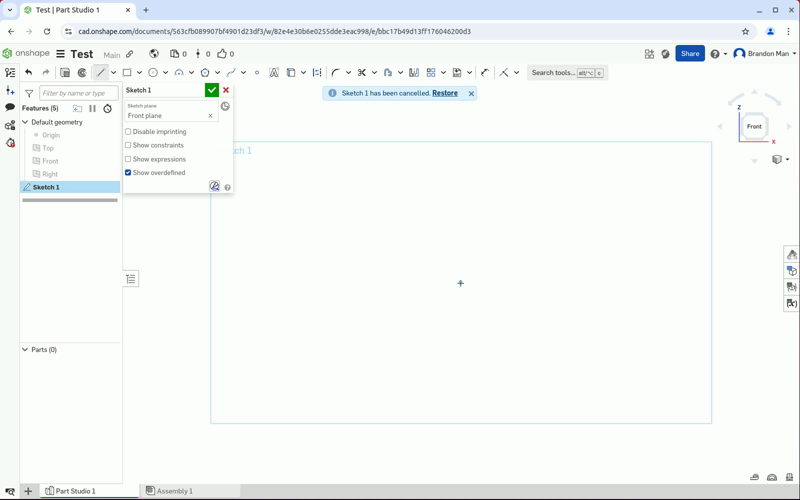
key_down(shift)
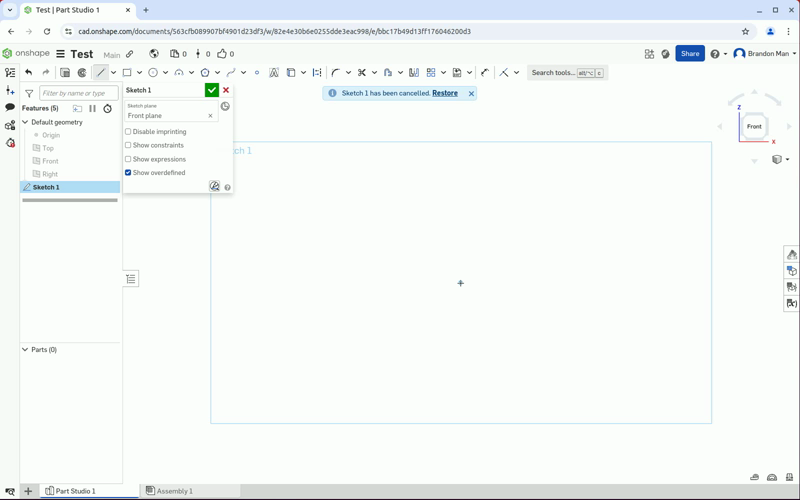
mouse_move(573, 282)
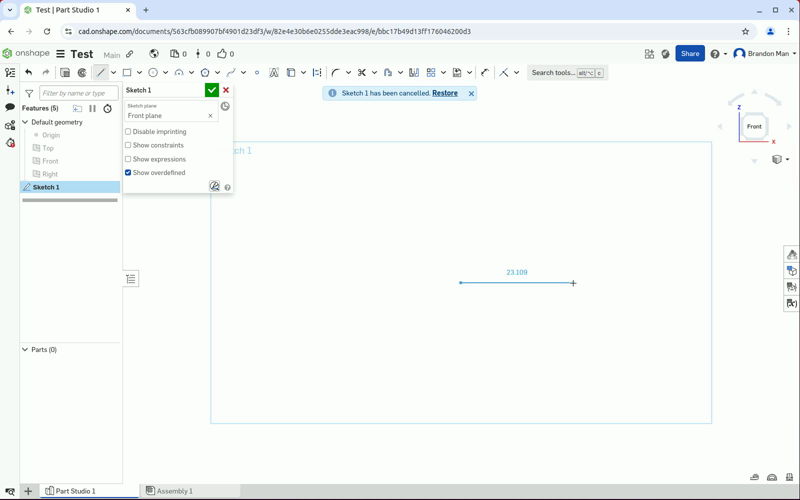
click(573, 282)
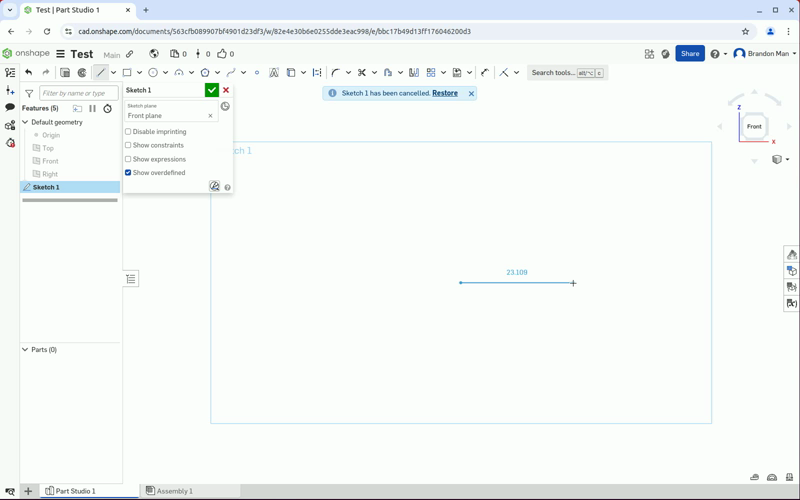
key_up(shift)
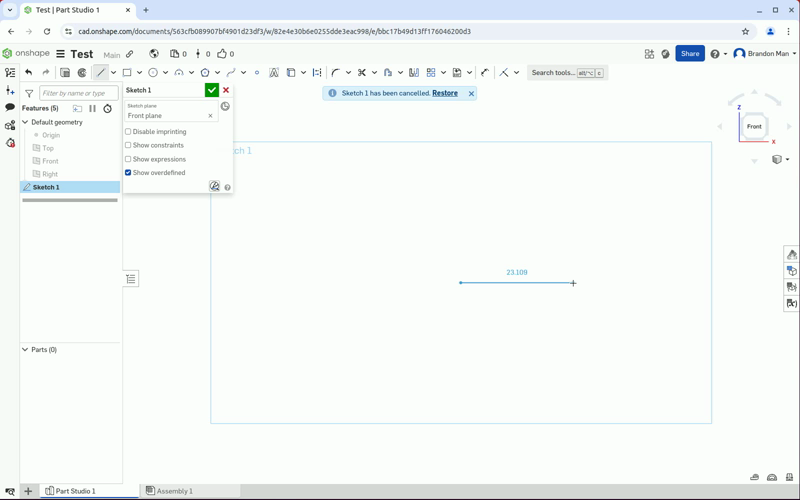
key_down(shift)
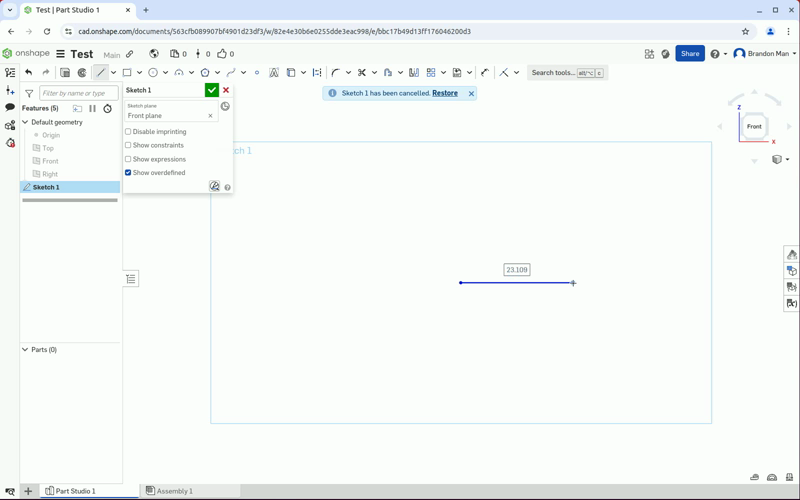
mouse_move(573, 217)
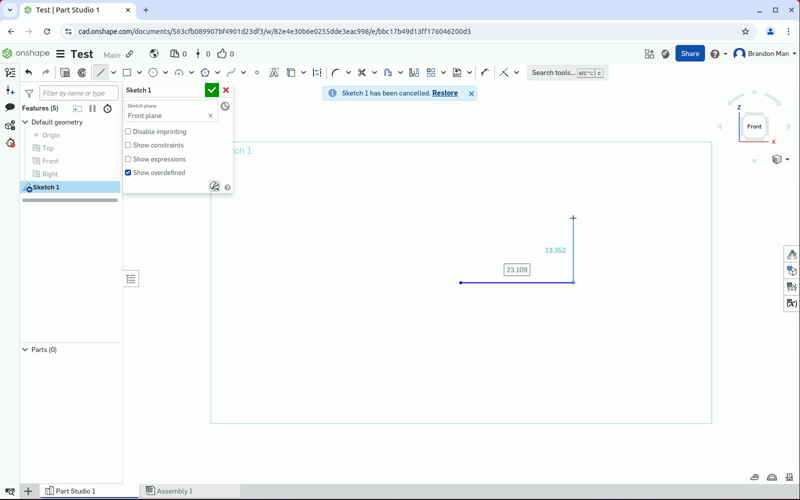
click(573, 217)
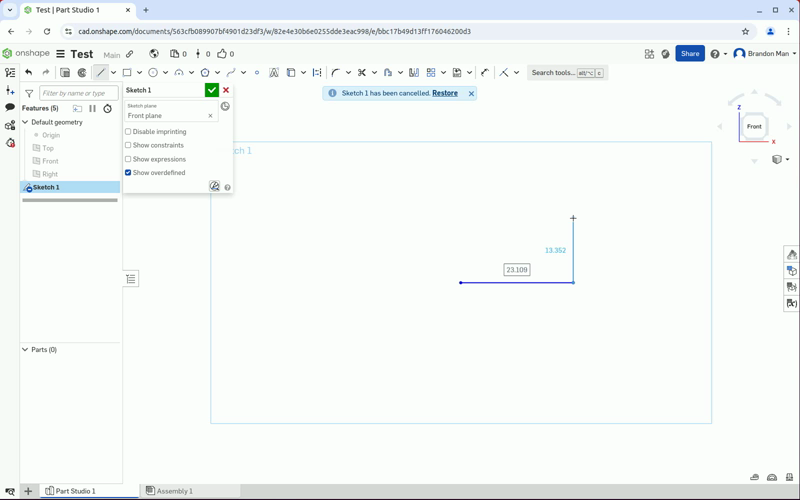
key_up(shift)
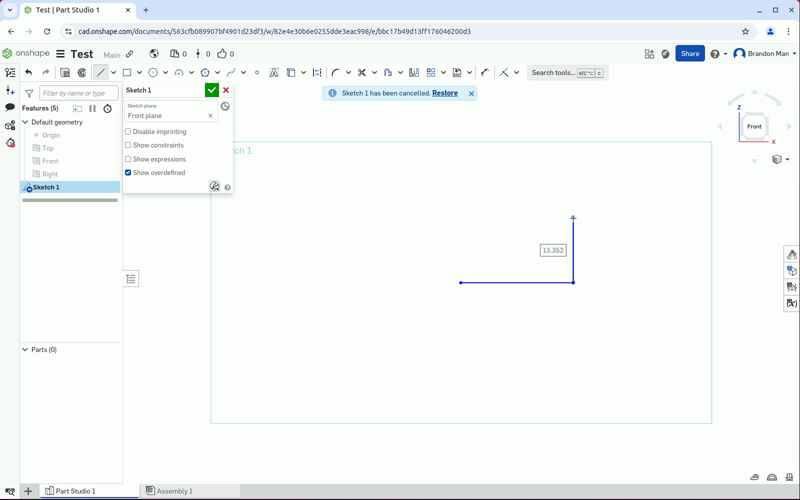
key_down(shift)
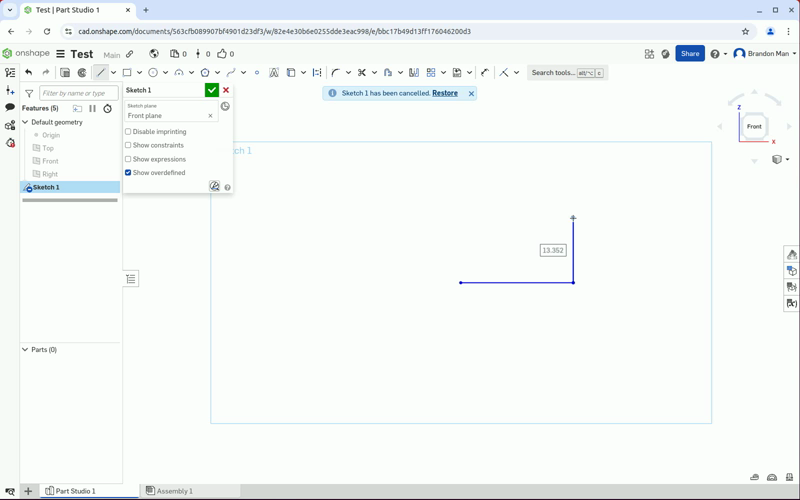
mouse_move(460, 217)
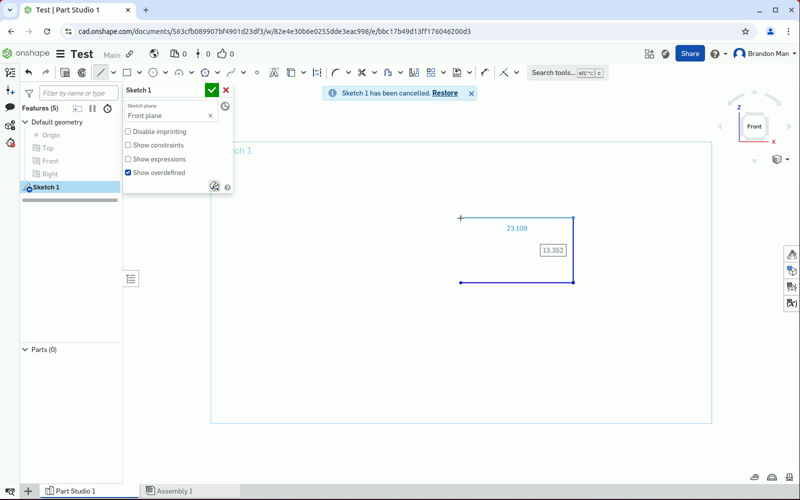
click(460, 217)
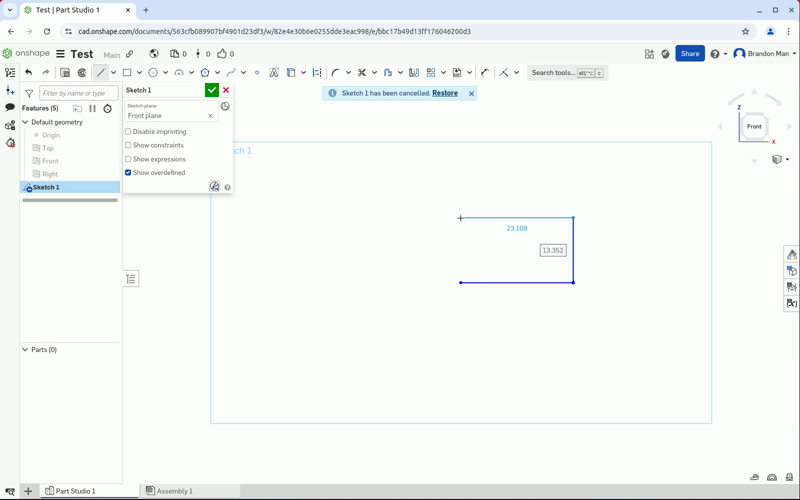
key_up(shift)
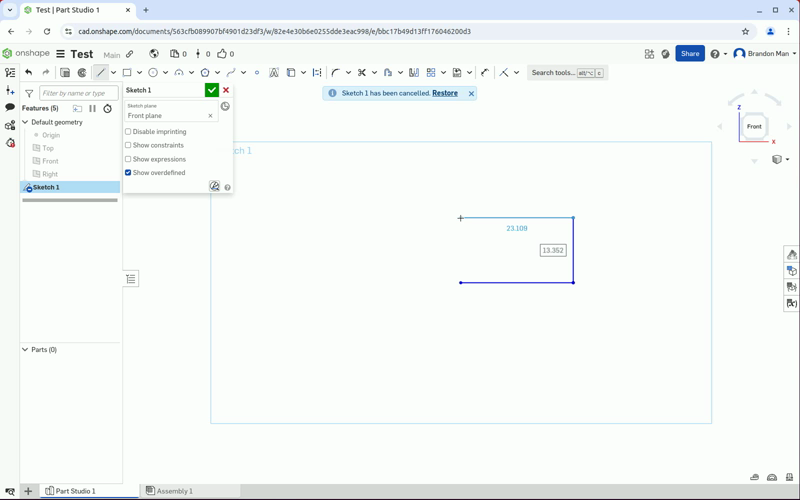
key_down(shift)
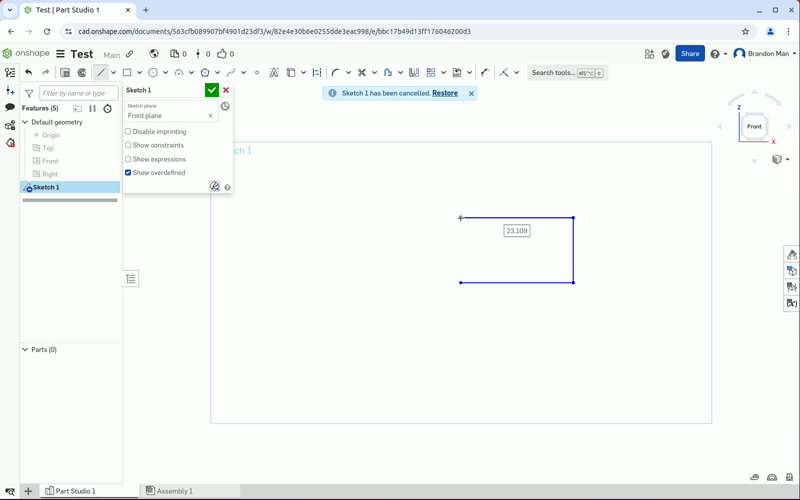
mouse_move(460, 282)
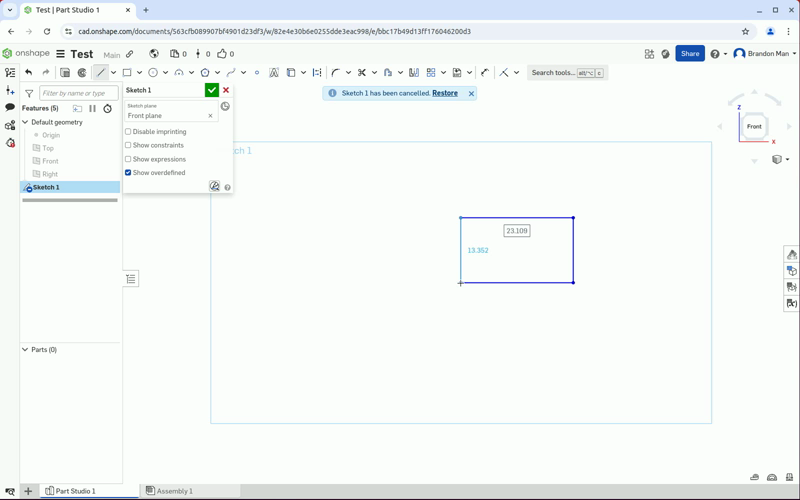
key_up(shift)
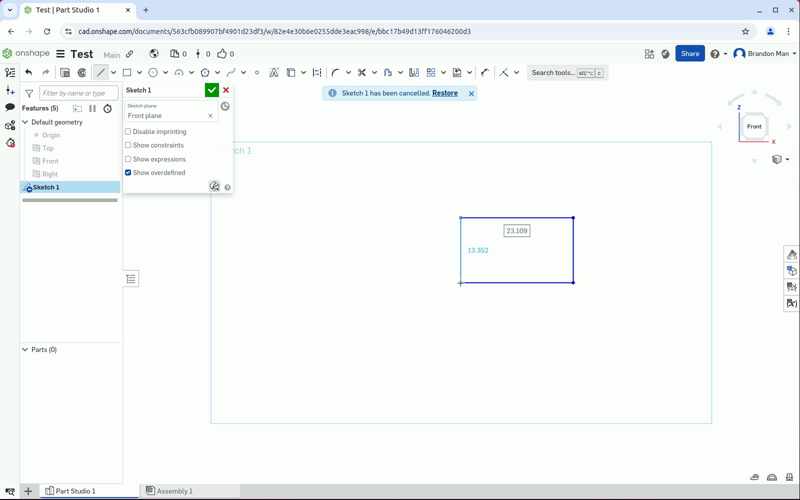
click(460, 282)
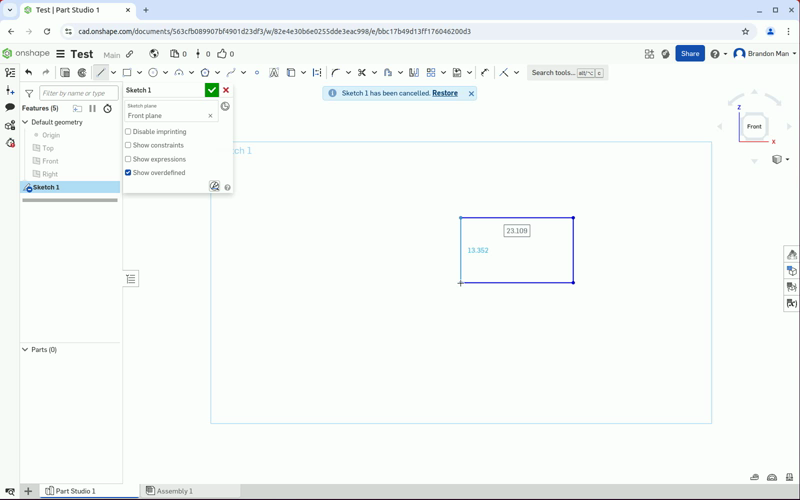
key(esc)
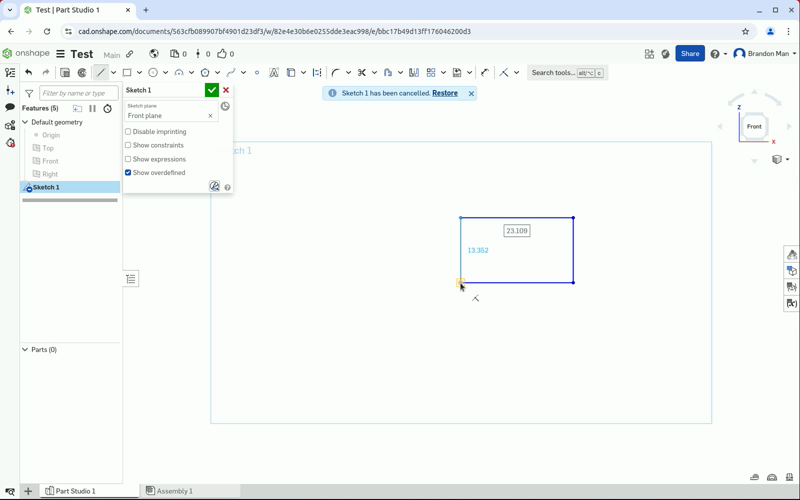
mouse_move(507, 276)
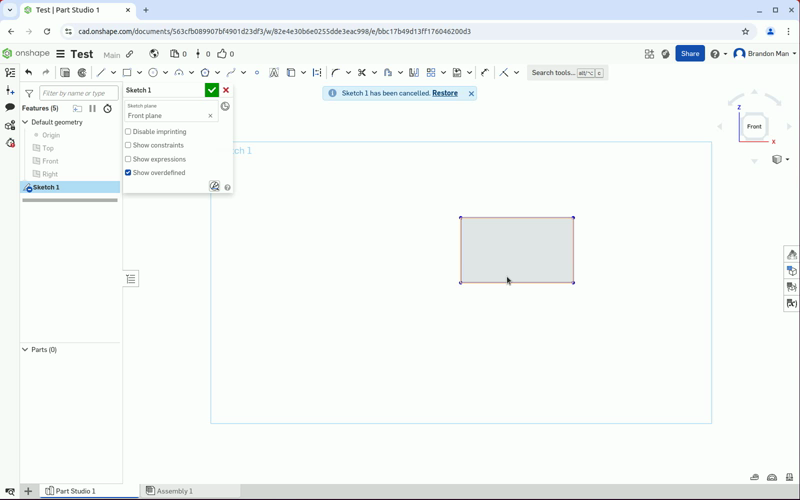
click(507, 276)
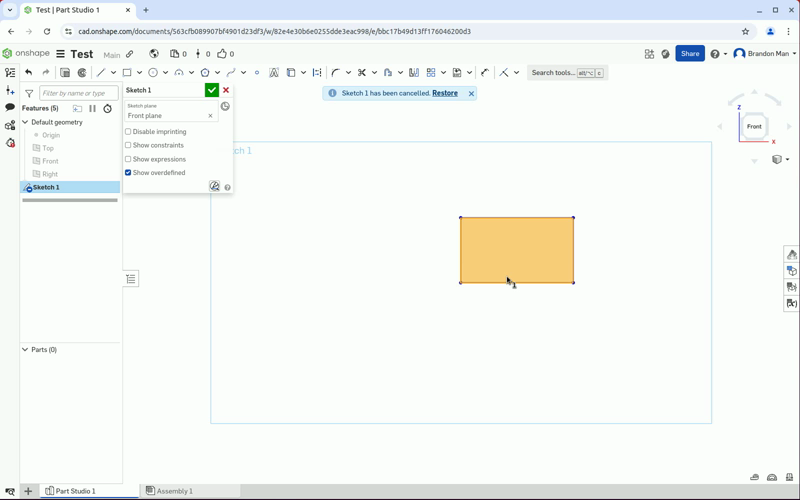
mouse_move(73, 352)
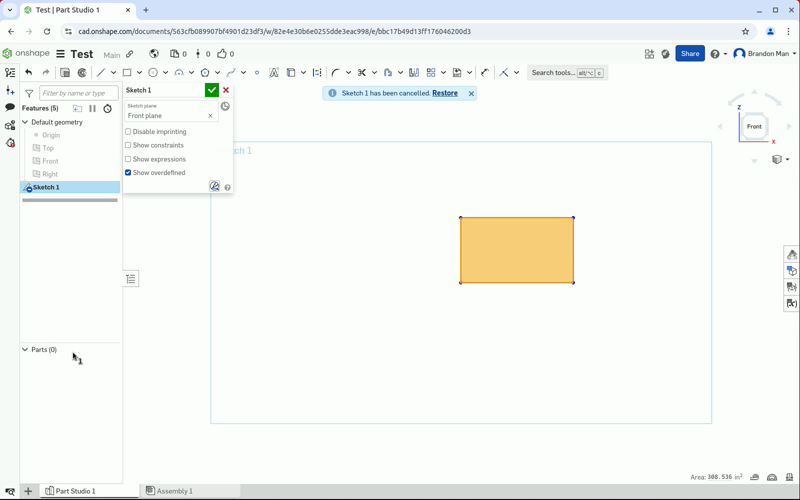
key(shift+y)
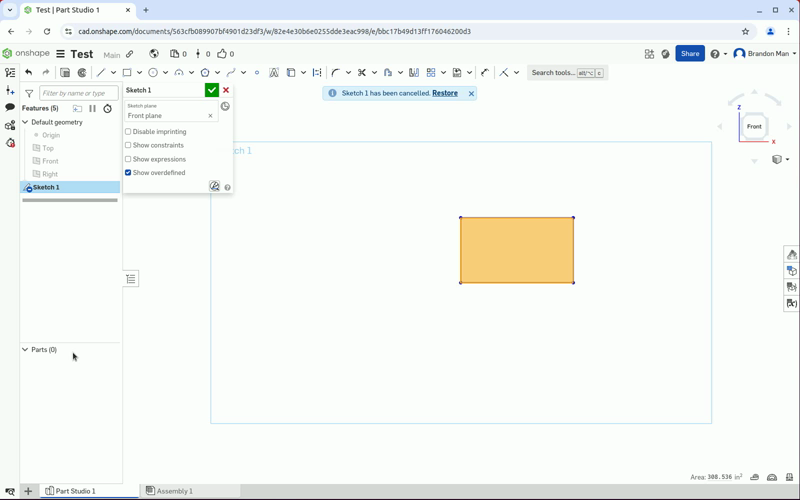
key(shift+e)
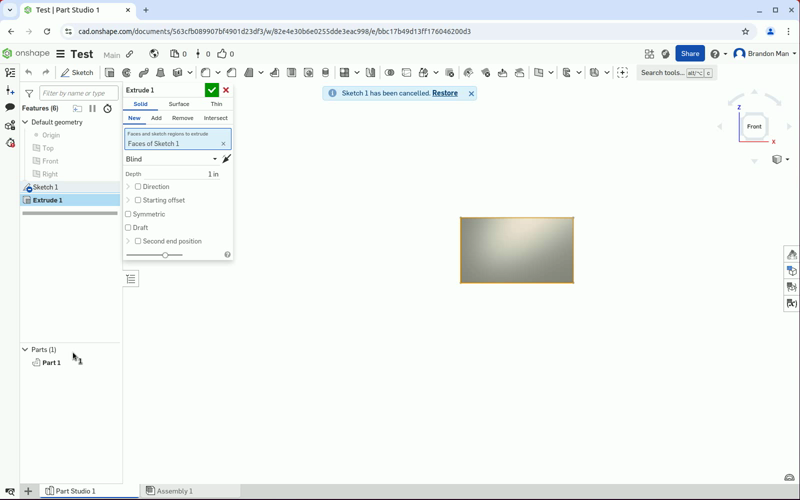
mouse_move(143, 106)
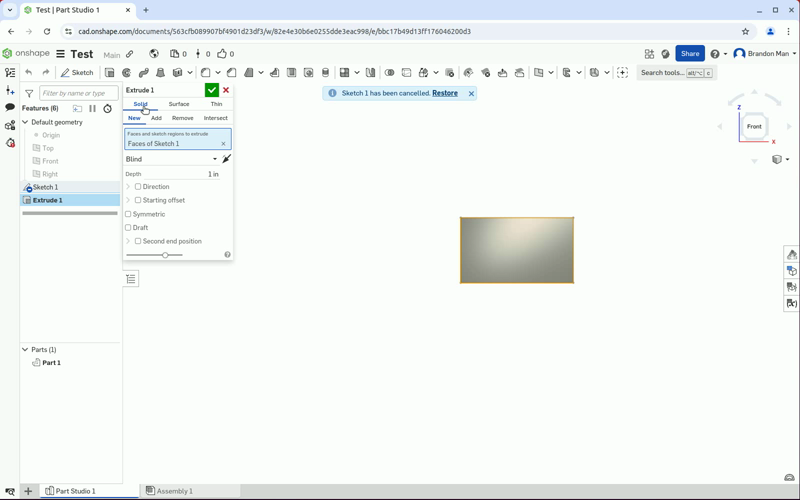
click(143, 106)
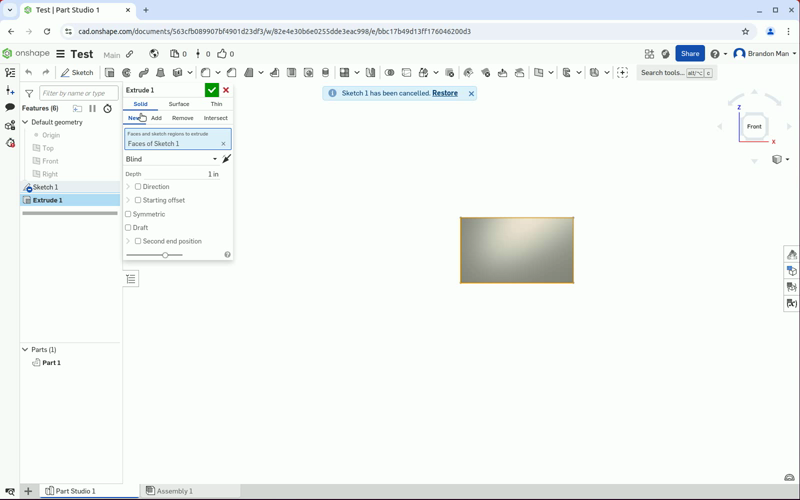
mouse_move(137, 120)
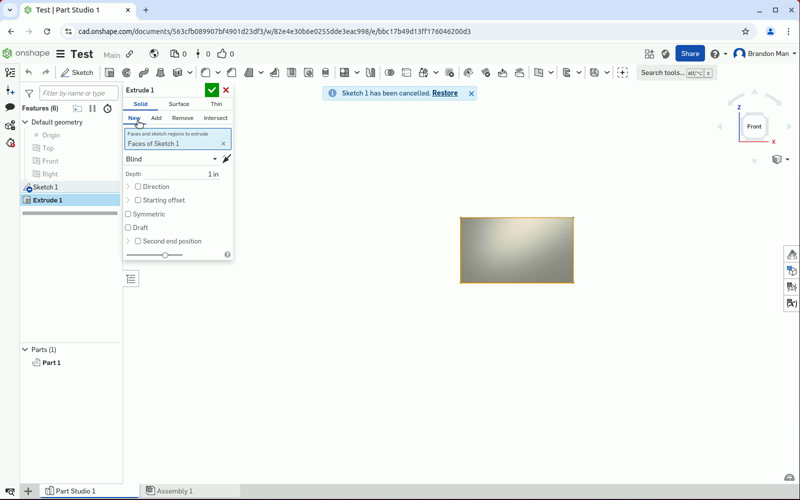
click(137, 120)
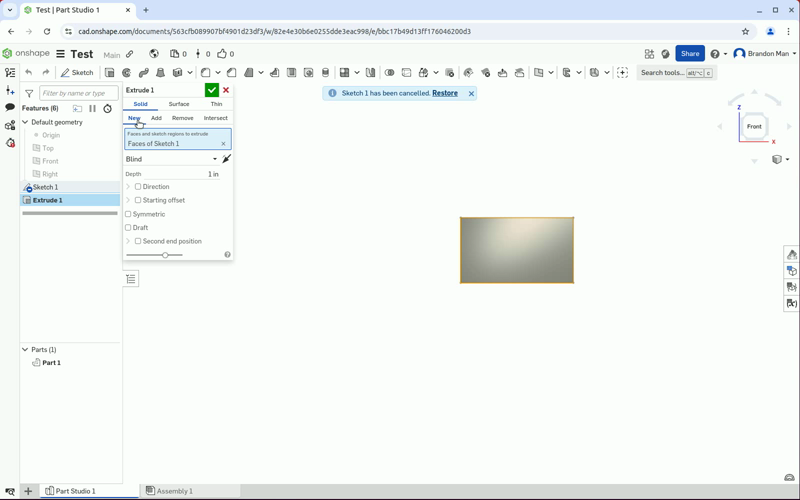
key(tab, 4)
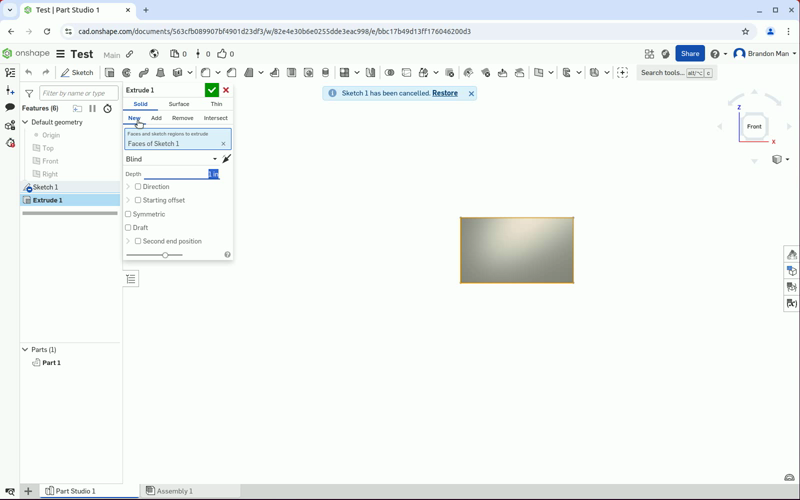
text(7.703)
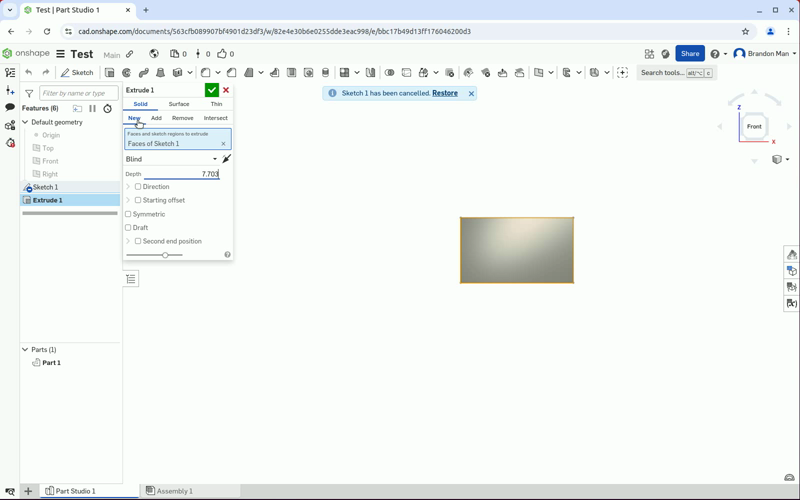
key(enter)
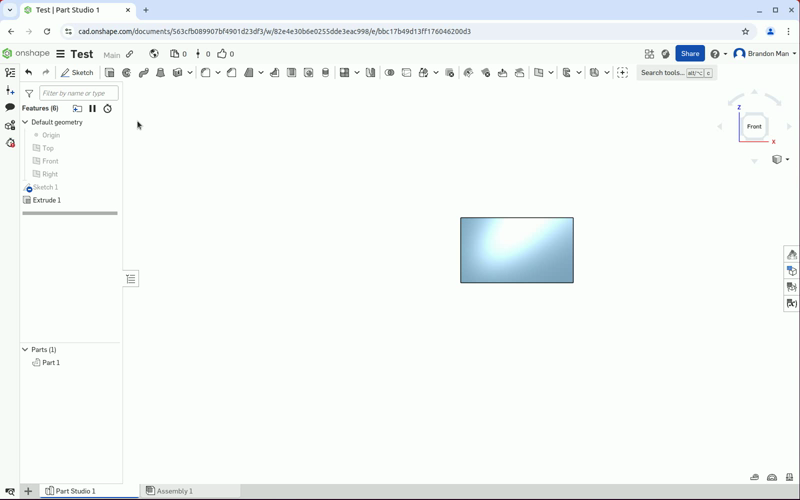
key(shift+h)
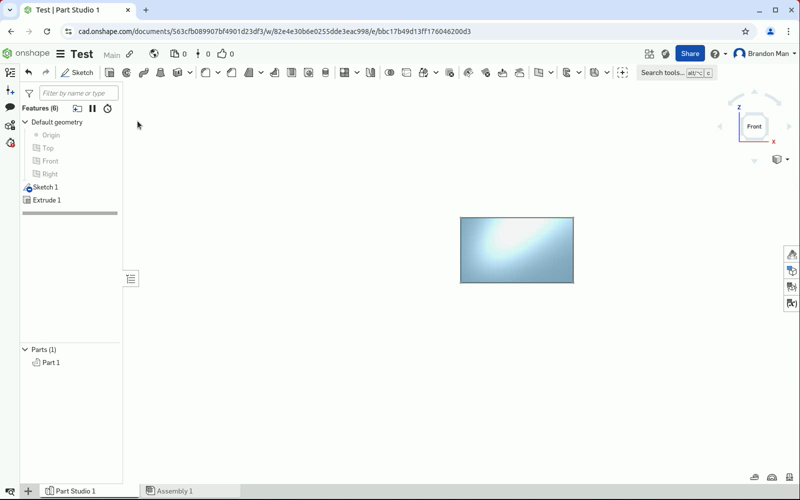
key(shift+h)
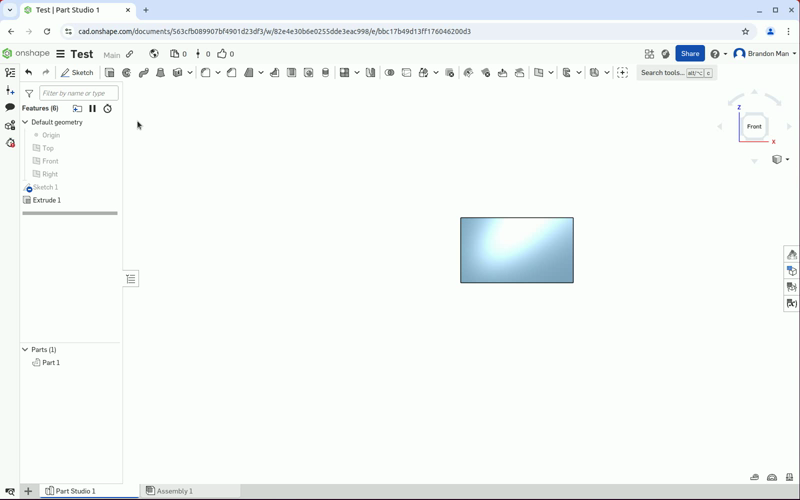
mouse_move(73, 189)
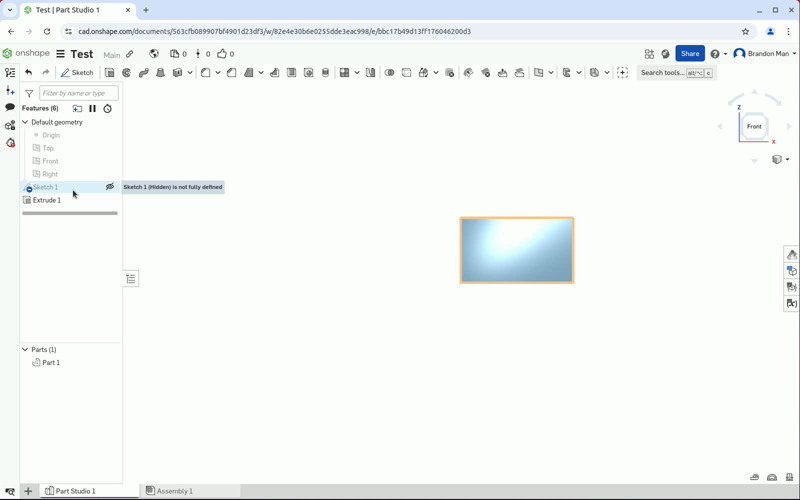
click(73, 189)
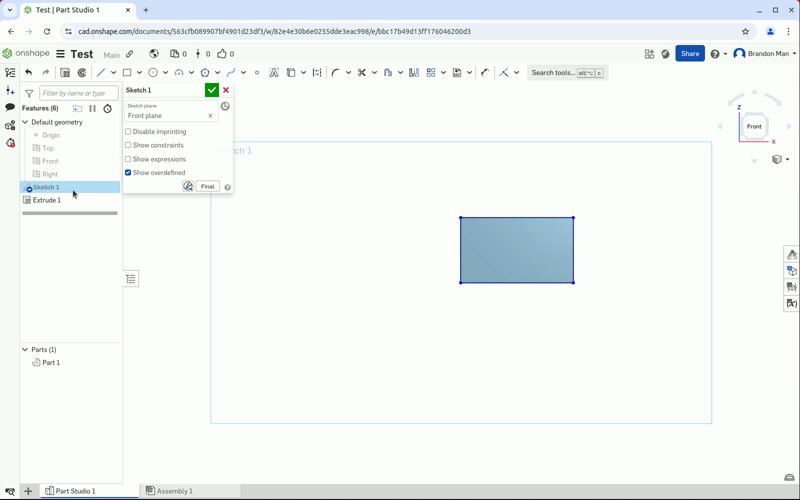
mouse_move(229, 92)
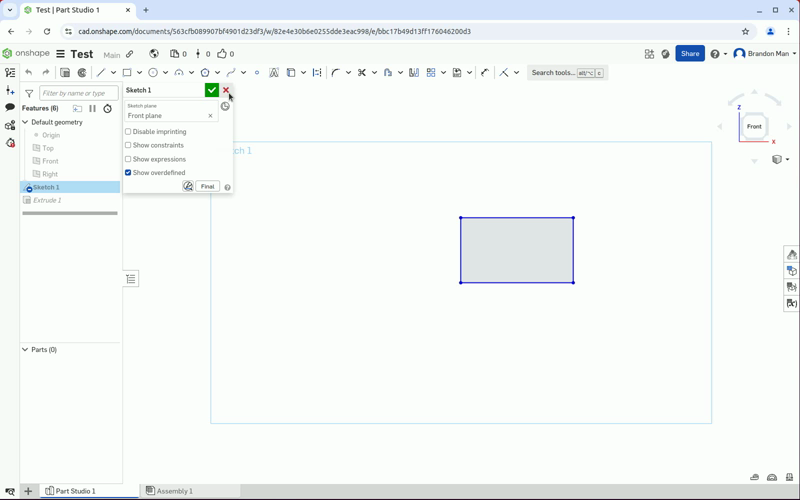
click(229, 92)
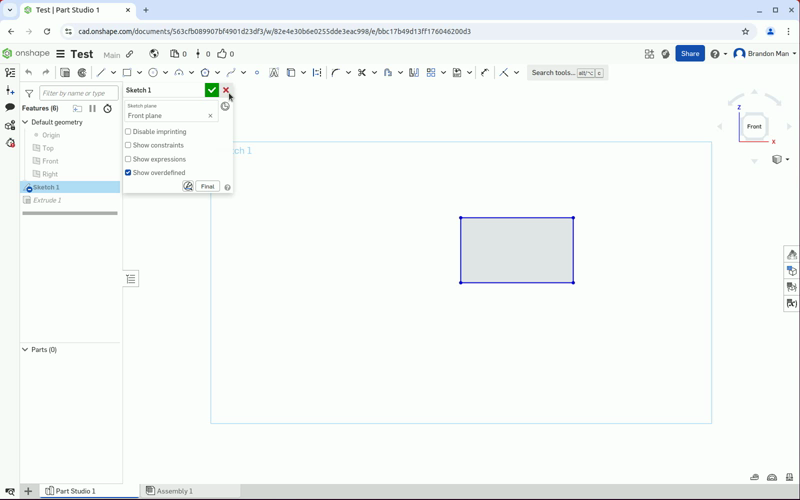
key(shift+s)
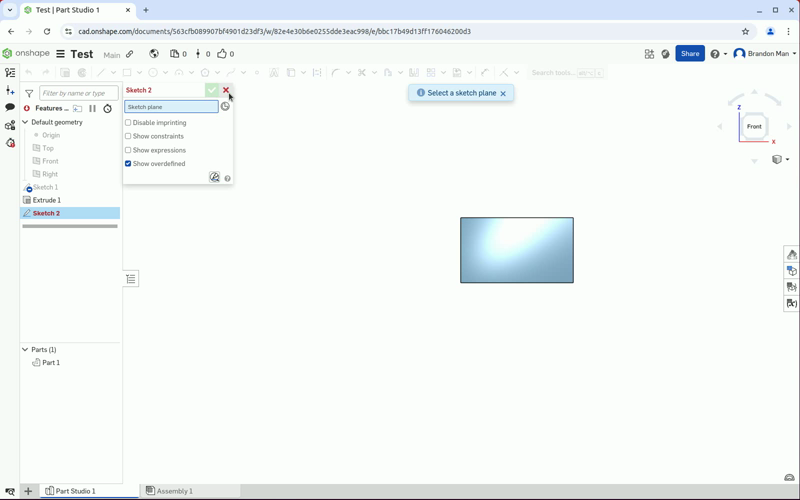
mouse_move(73, 163)
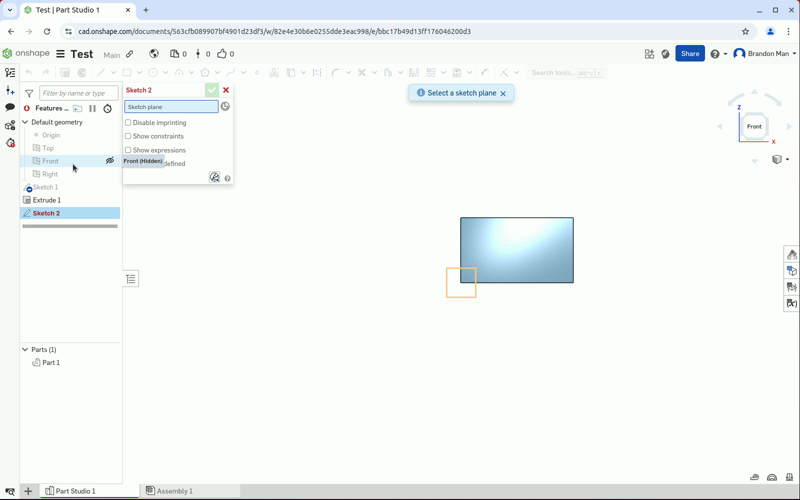
click(73, 163)
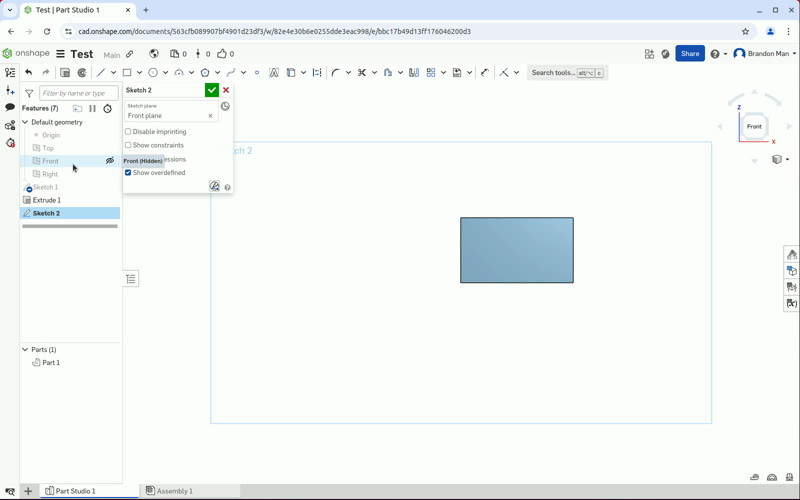
mouse_move(73, 352)
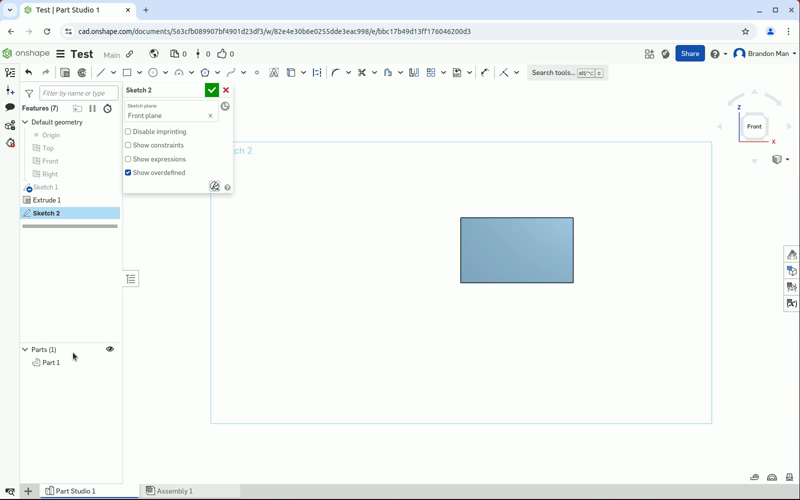
key(y)
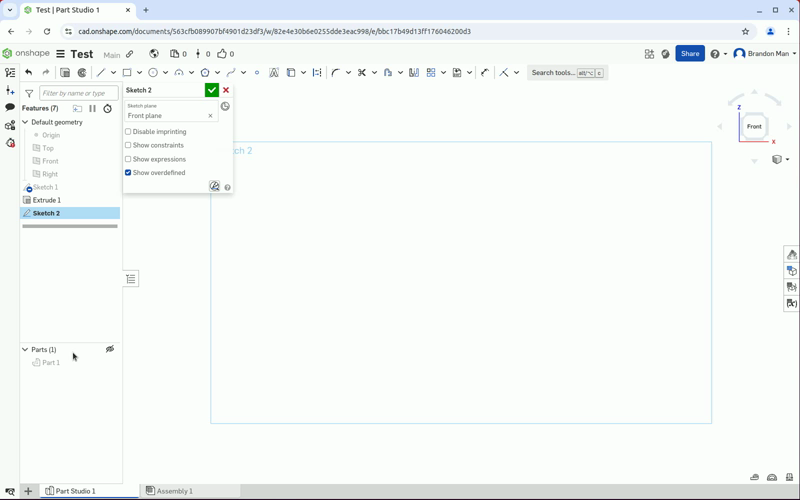
key(l)
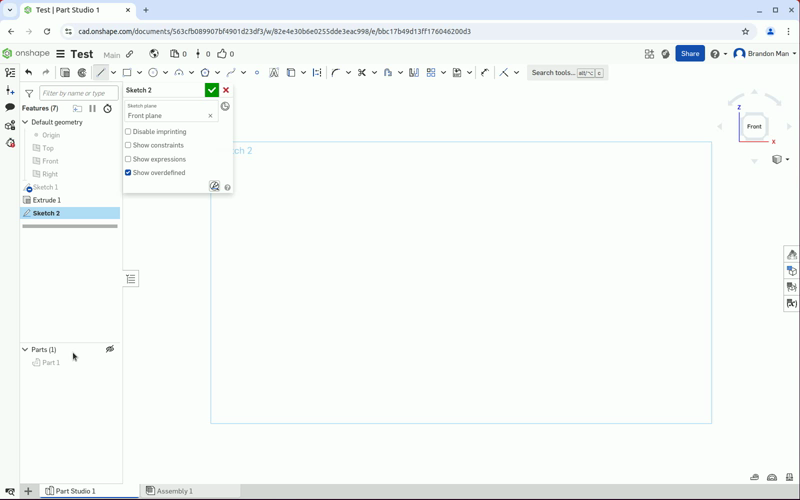
key_down(shift)
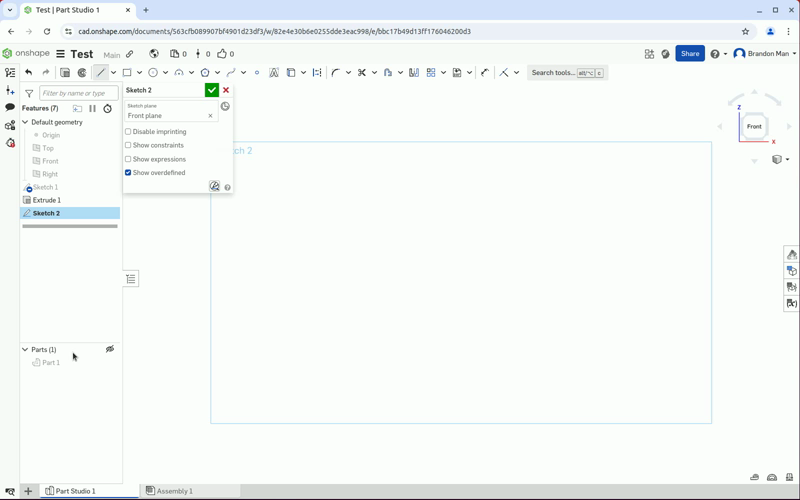
mouse_move(460, 282)
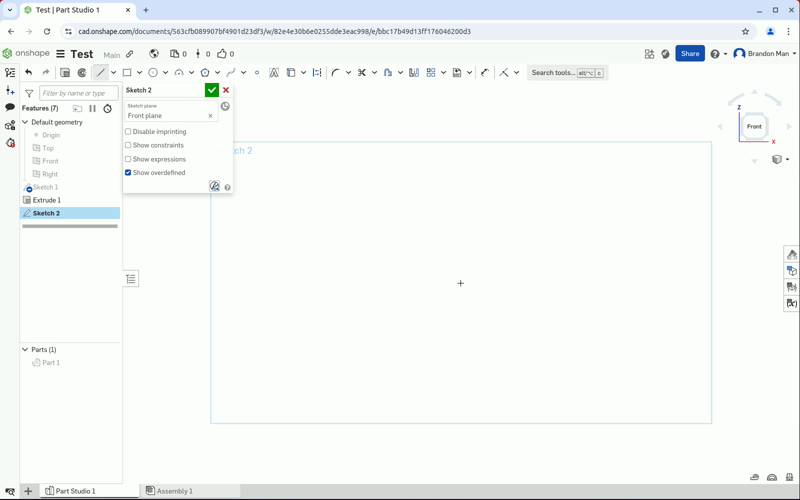
click(460, 282)
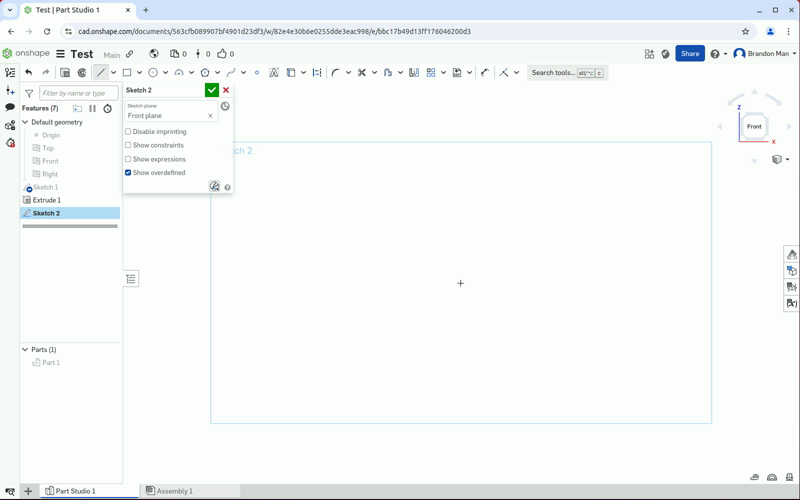
key_up(shift)
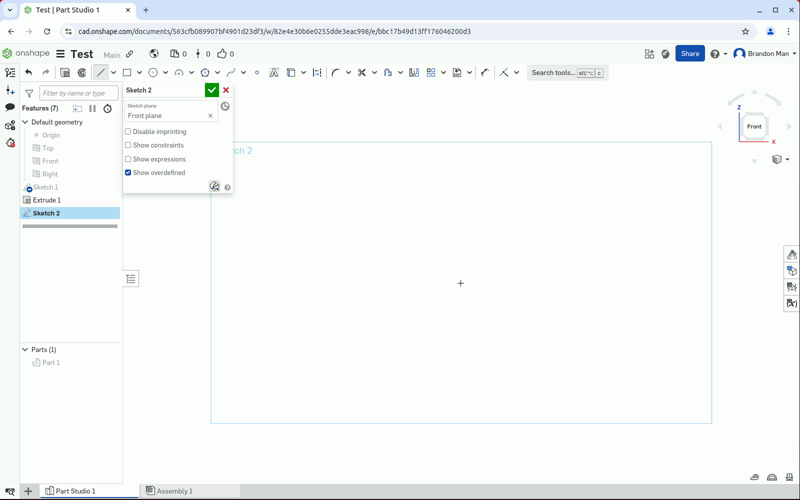
key_down(shift)
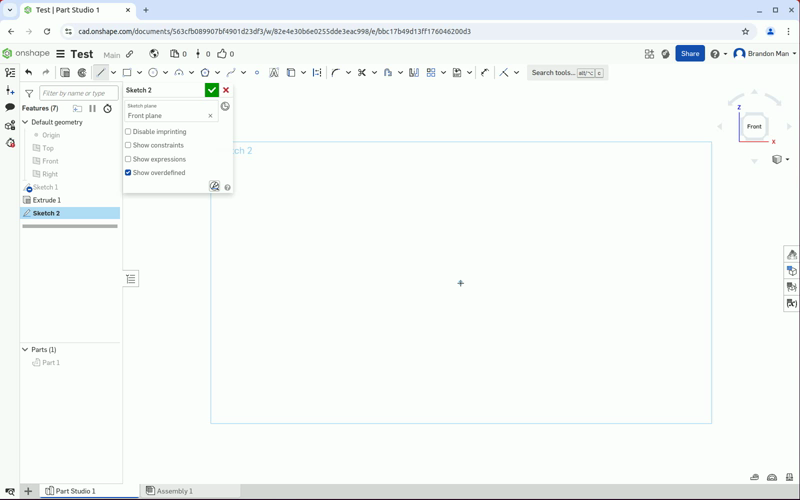
mouse_move(573, 282)
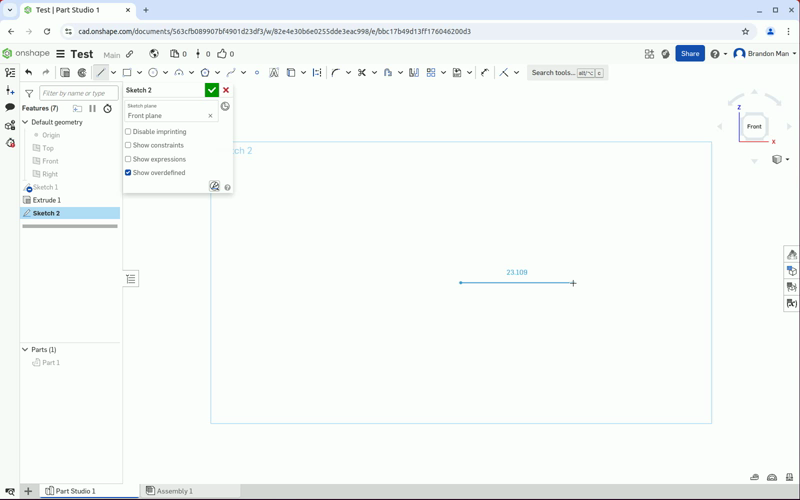
click(573, 282)
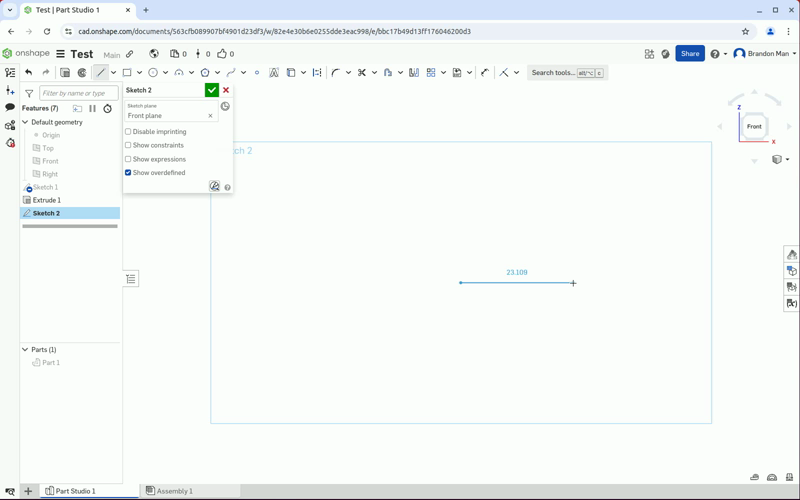
key_up(shift)
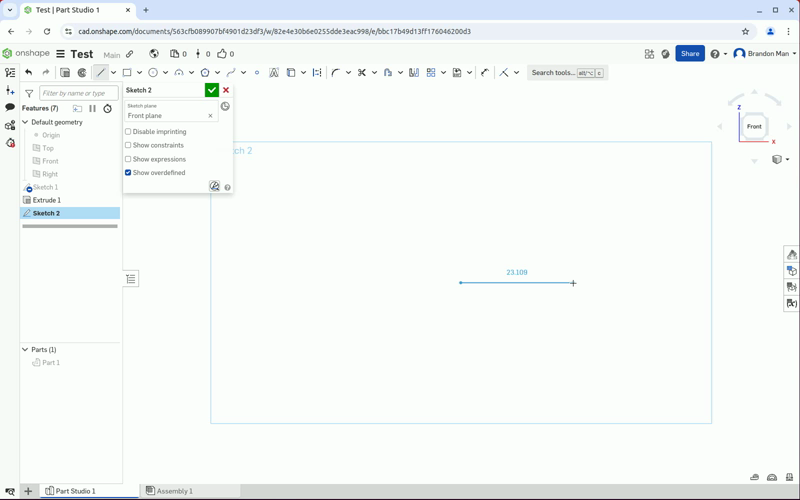
key_down(shift)
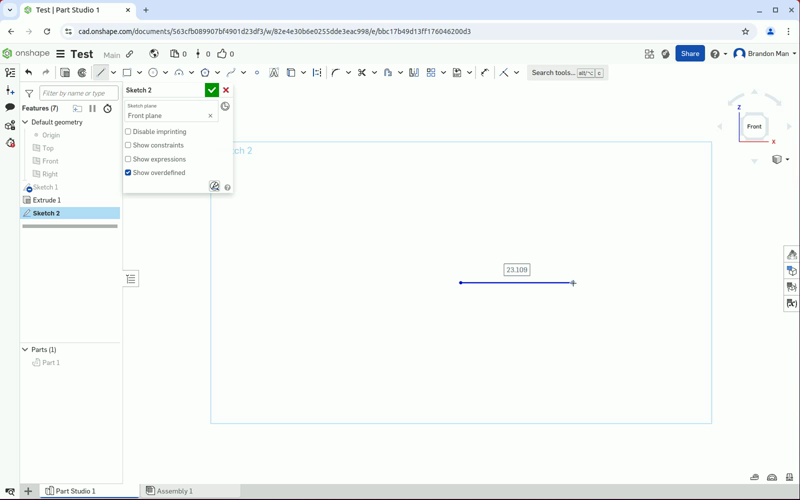
mouse_move(573, 217)
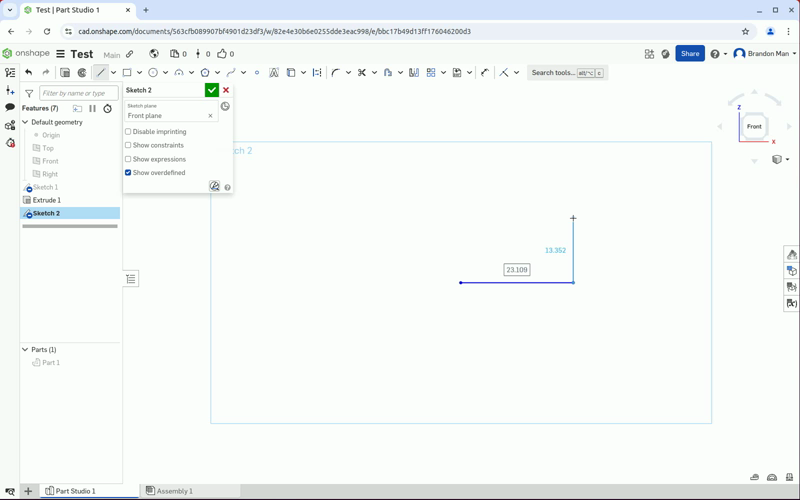
click(573, 217)
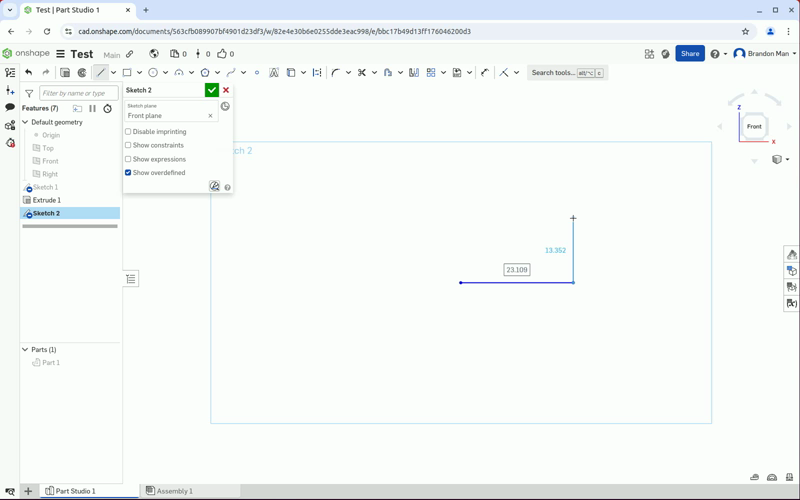
key_up(shift)
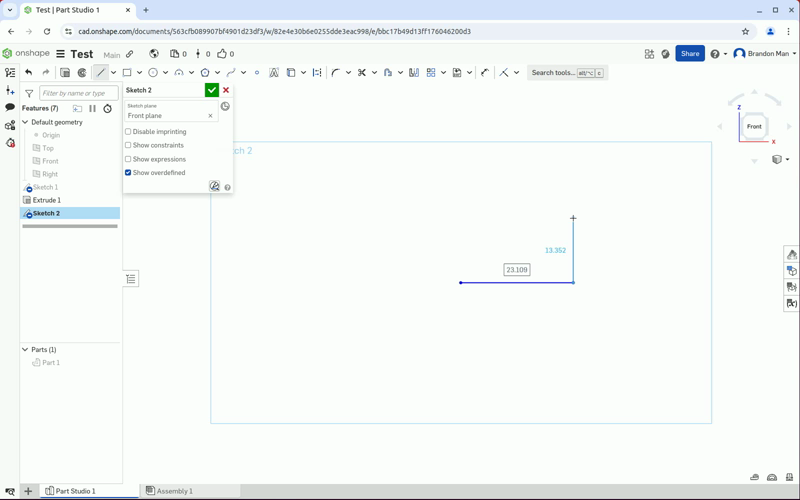
key_down(shift)
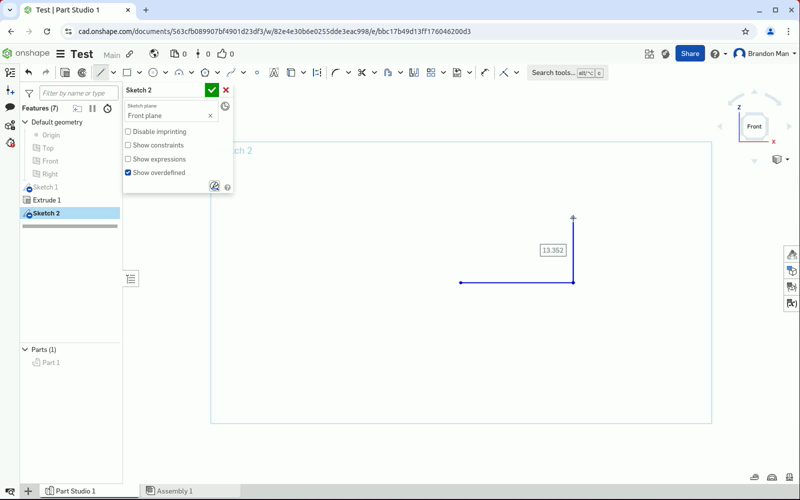
mouse_move(460, 217)
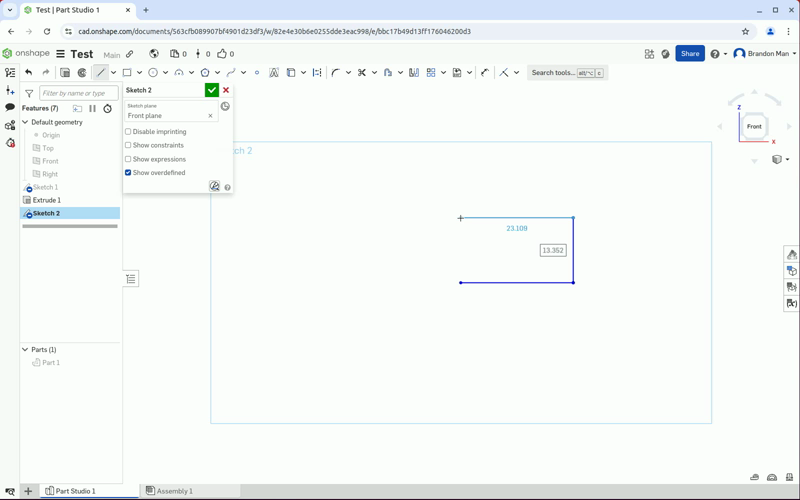
click(460, 217)
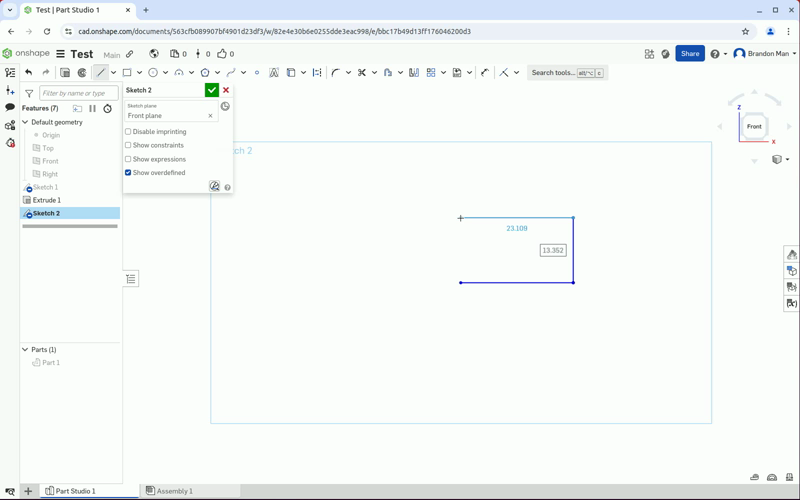
key_up(shift)
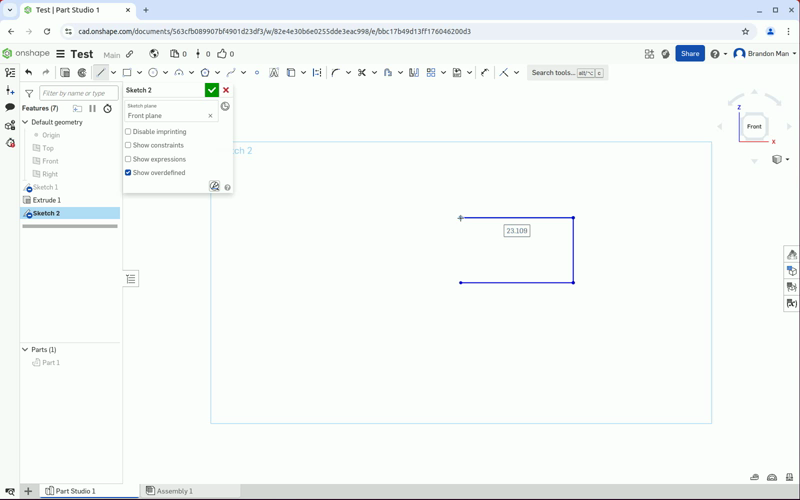
key_down(shift)
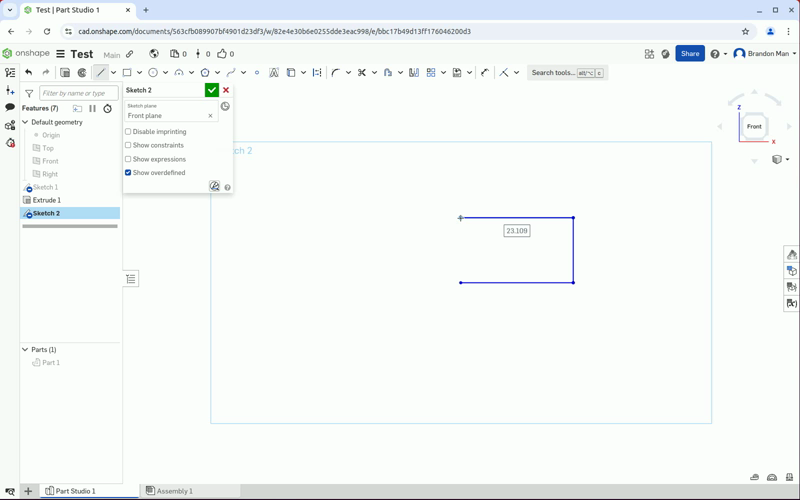
mouse_move(460, 282)
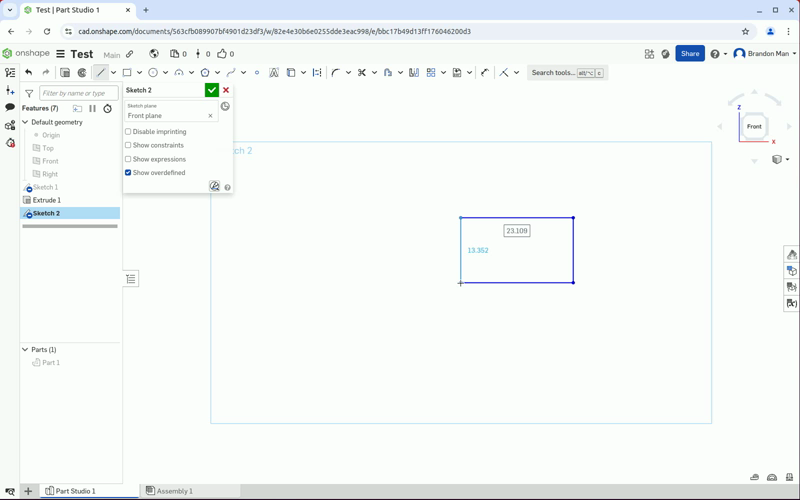
key_up(shift)
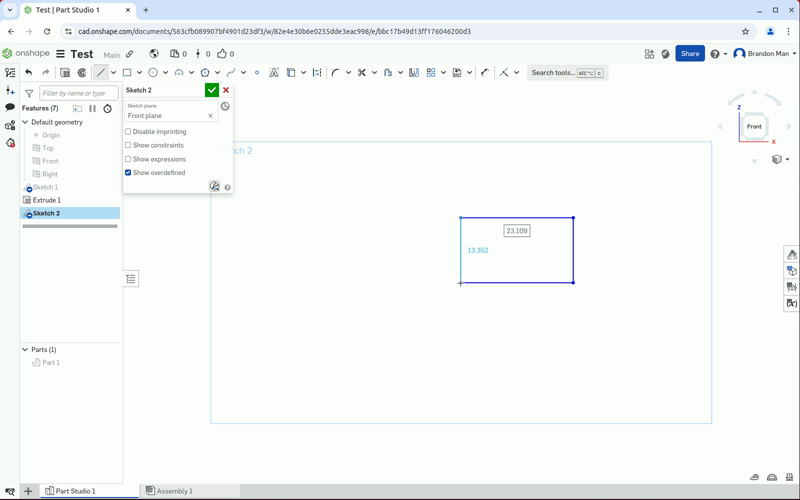
click(460, 282)
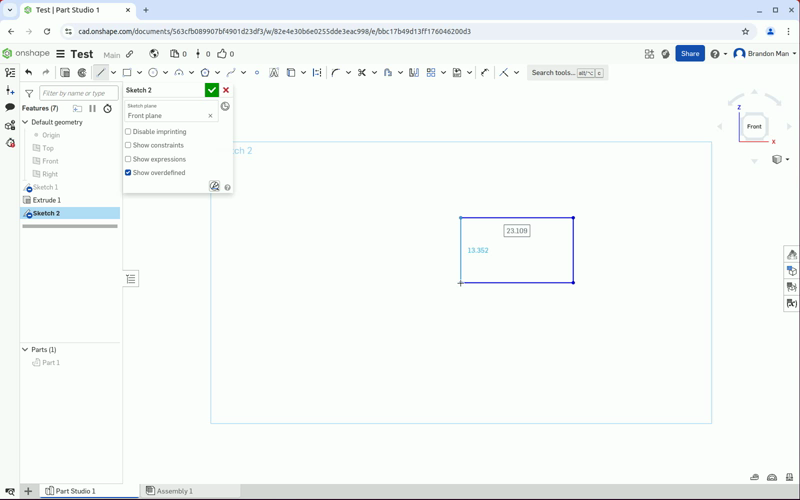
key(esc)
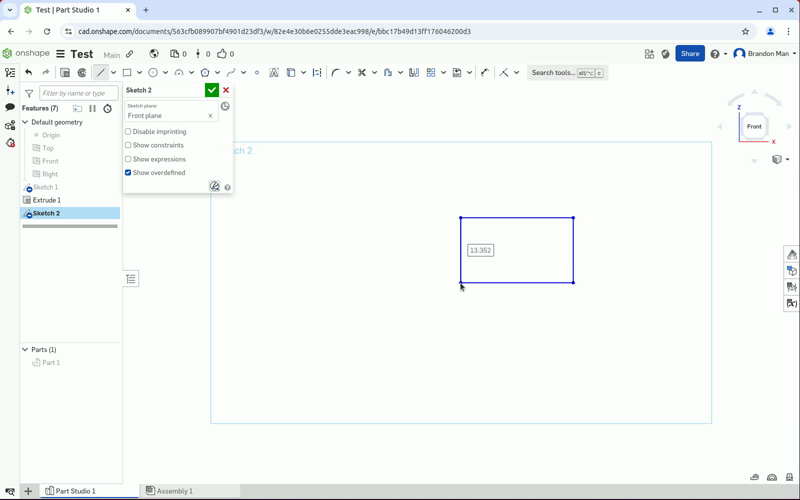
mouse_move(479, 274)
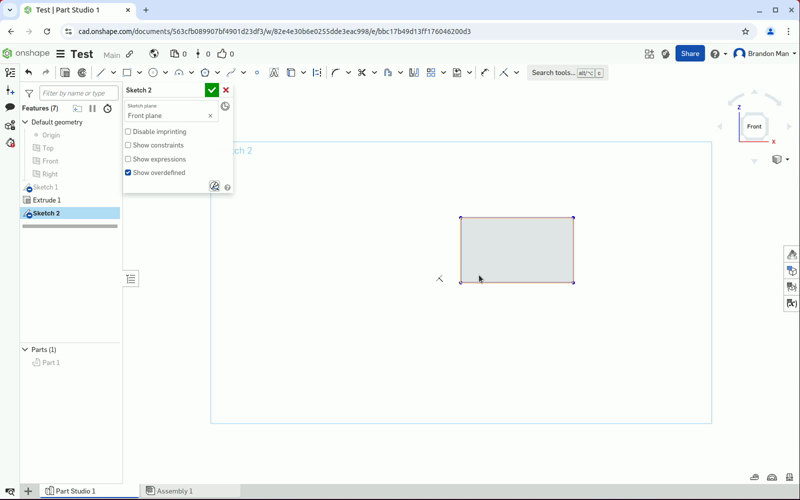
click(479, 274)
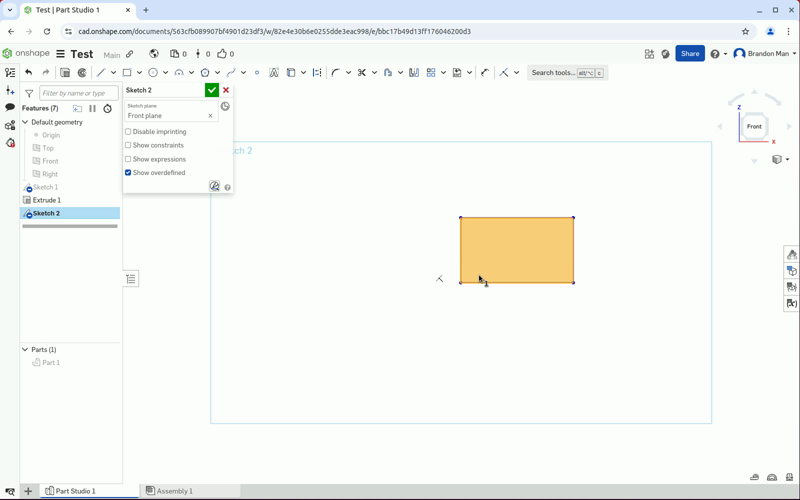
mouse_move(73, 352)
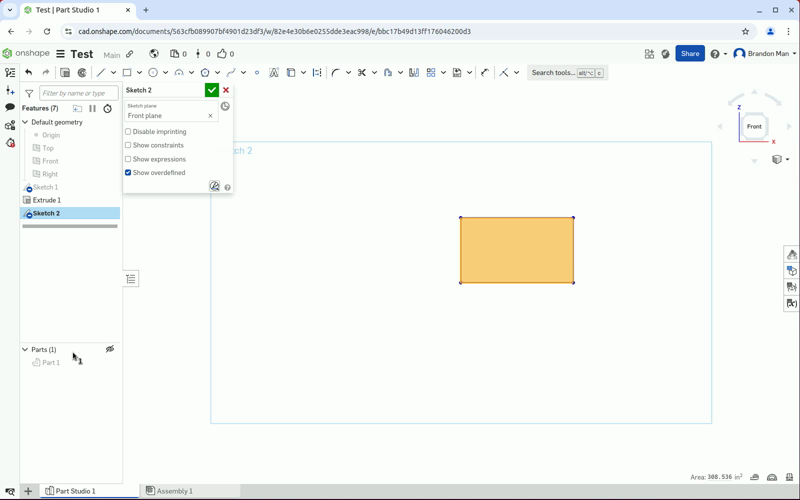
key(shift+y)
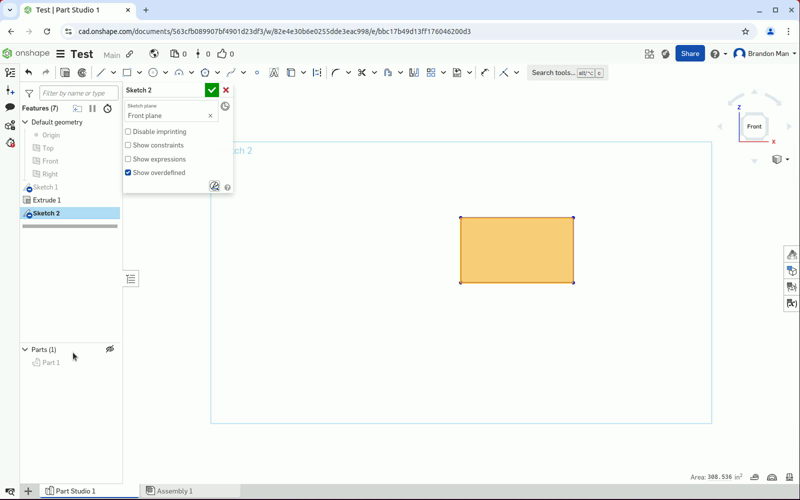
key(shift+e)
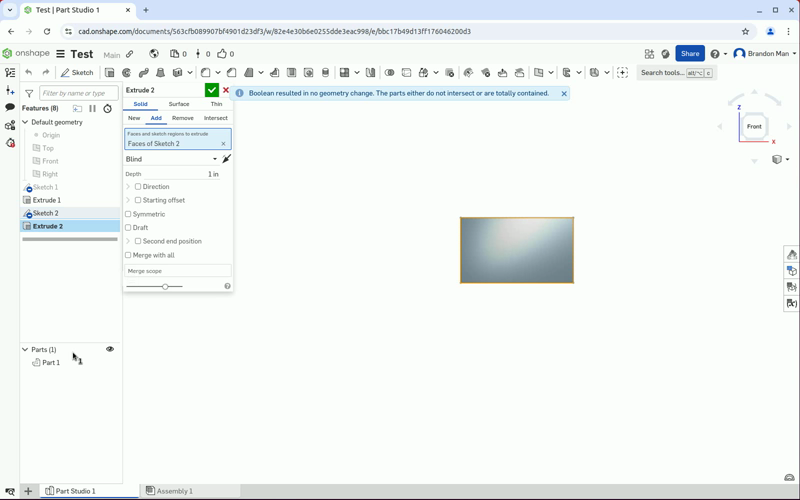
mouse_move(143, 106)
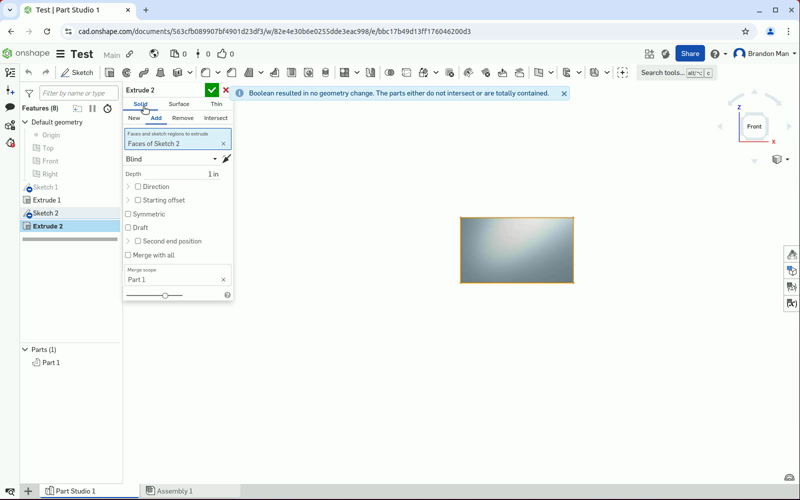
click(143, 106)
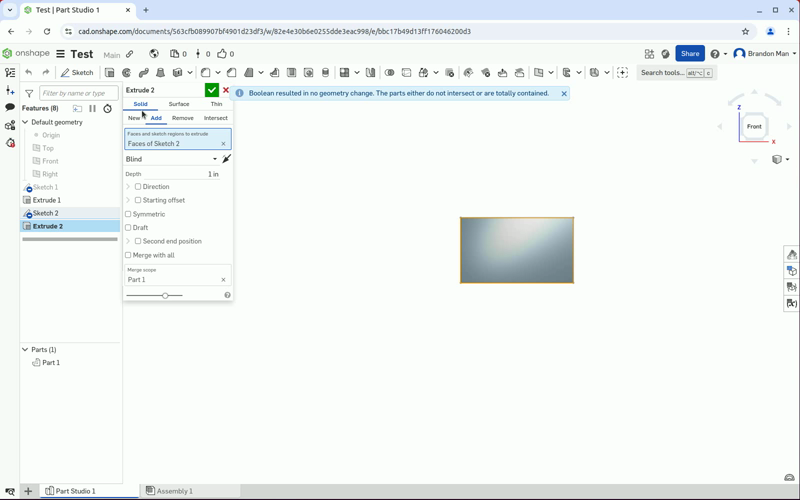
mouse_move(137, 120)
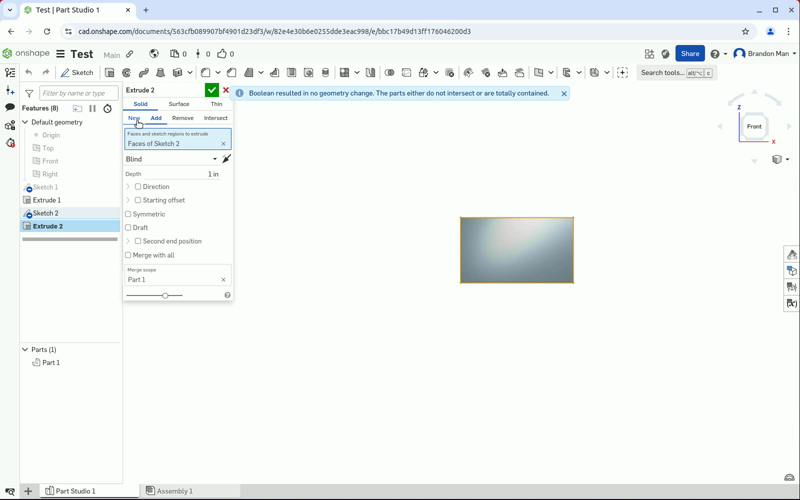
click(137, 120)
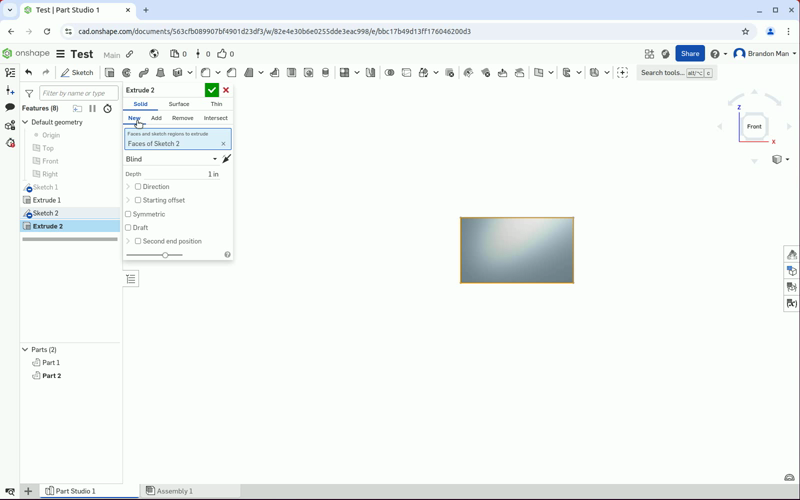
key(tab, 4)
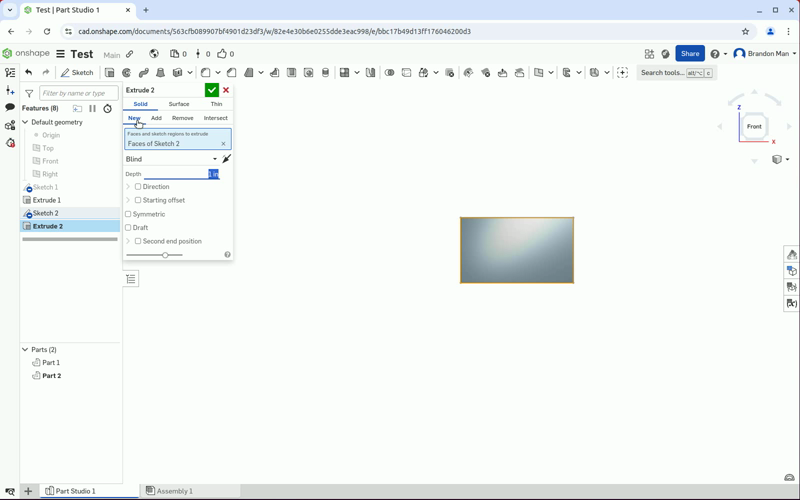
text(7.703)
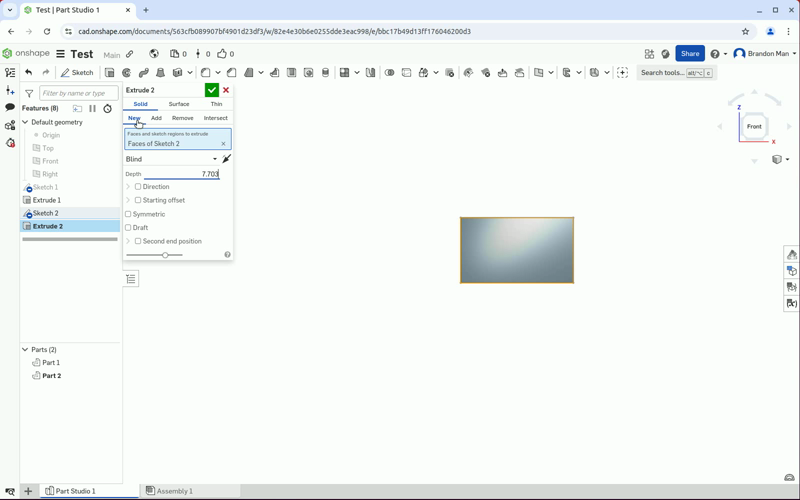
key(enter)
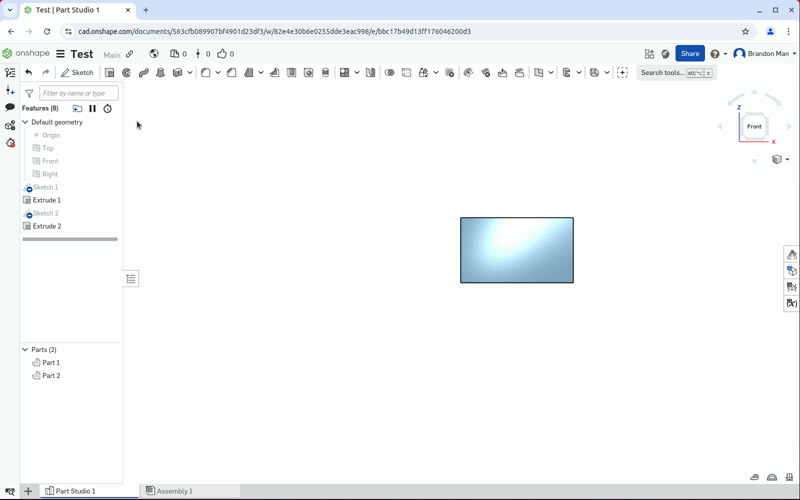
key(shift+h)
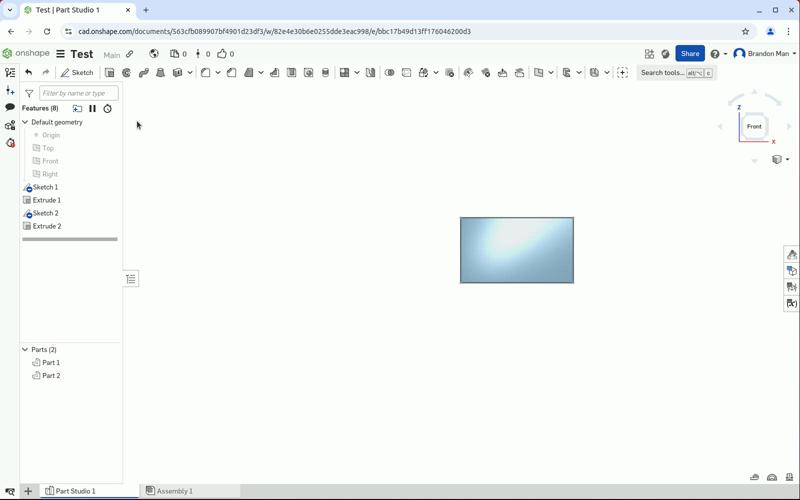
key(shift+h)
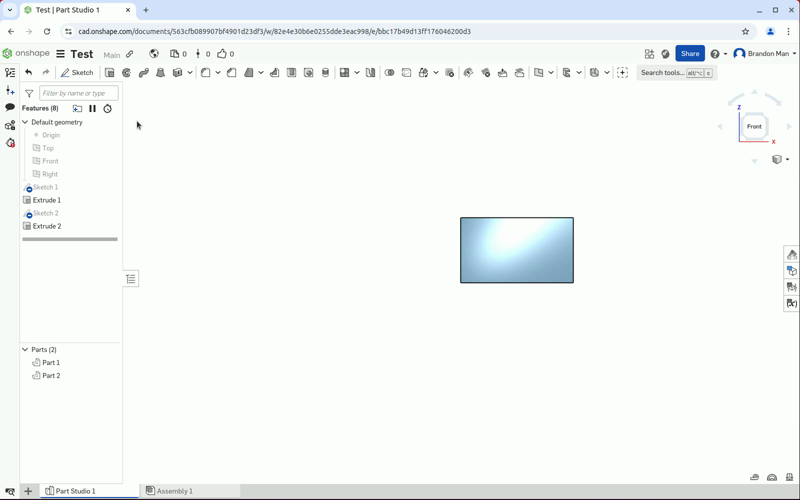
mouse_move(73, 189)
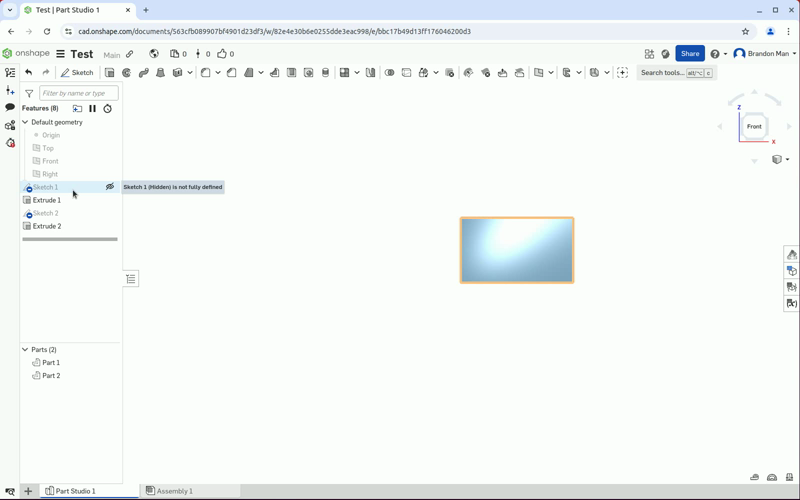
click(73, 189)
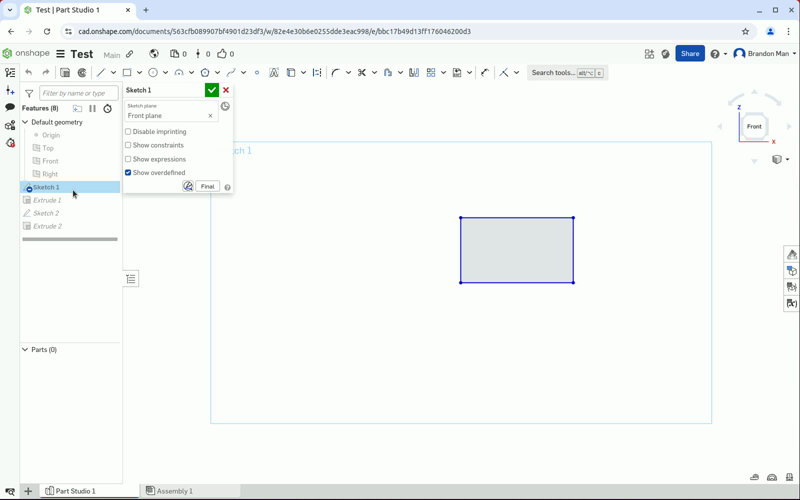
mouse_move(229, 92)
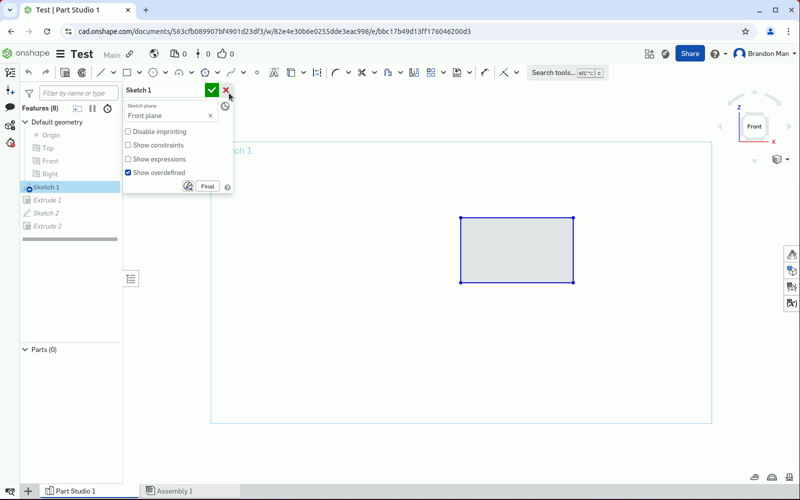
click(229, 92)
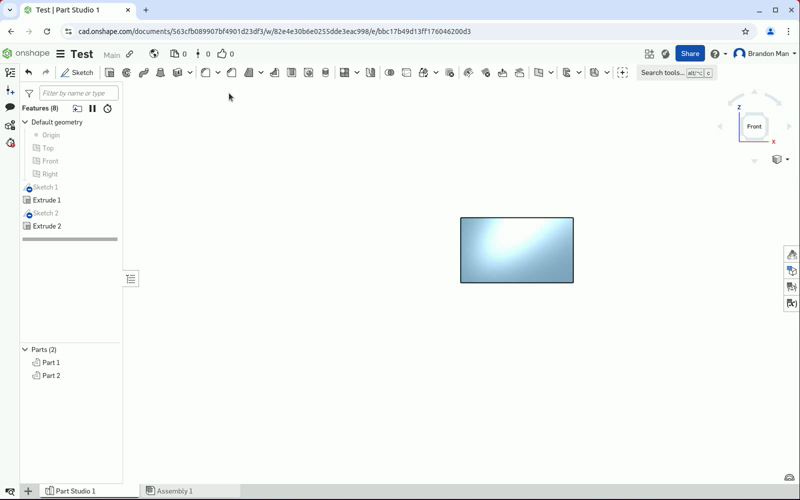
mouse_move(541, 75)
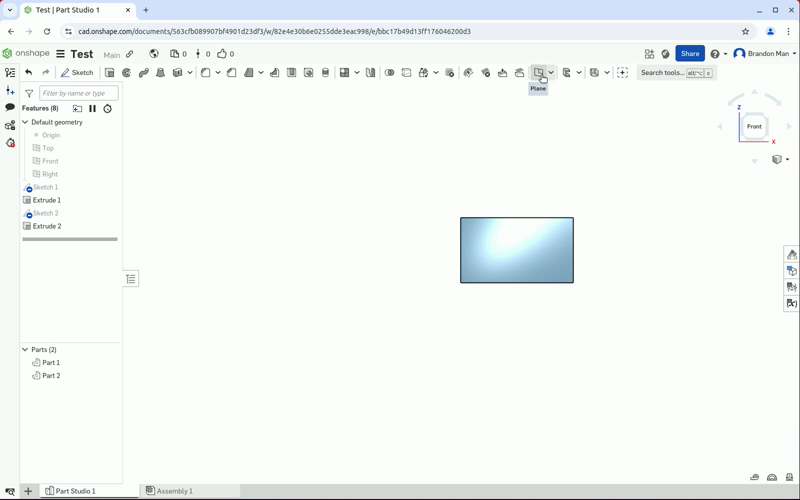
click(541, 75)
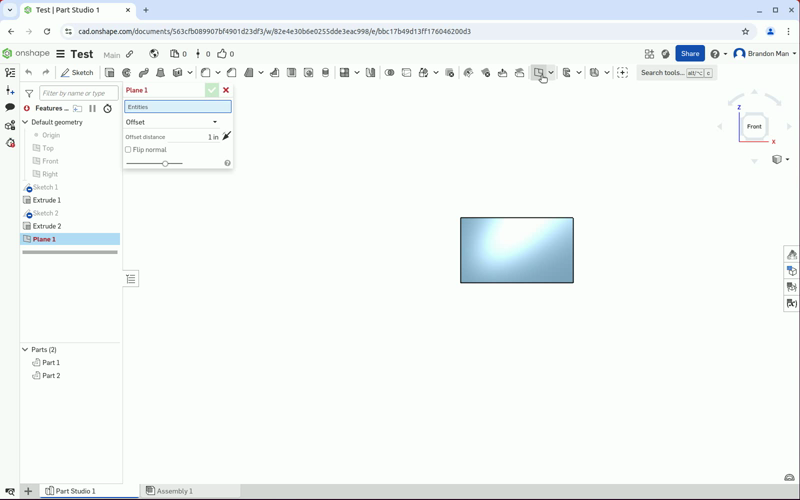
mouse_move(73, 163)
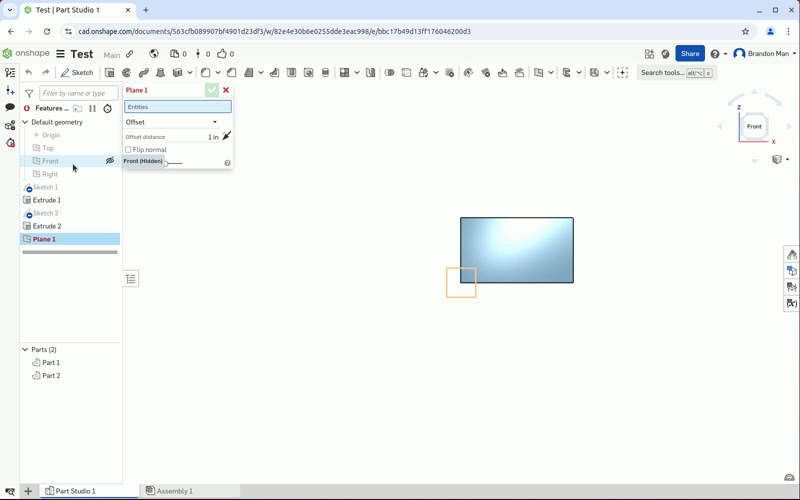
click(73, 163)
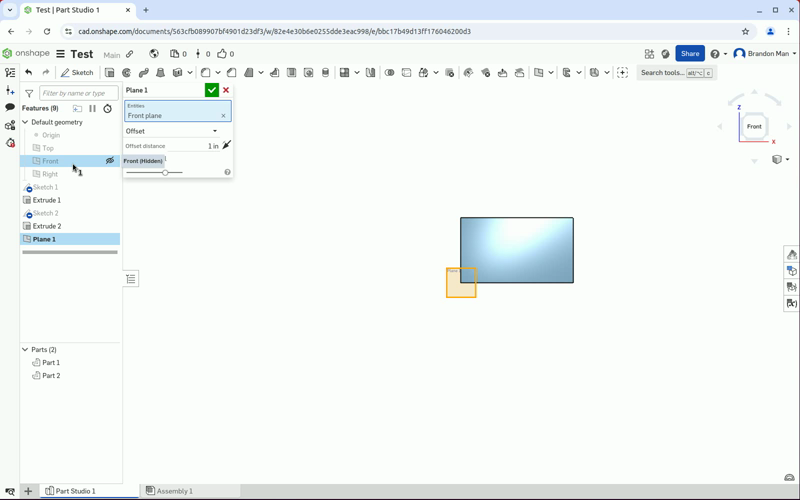
key(tab, 2)
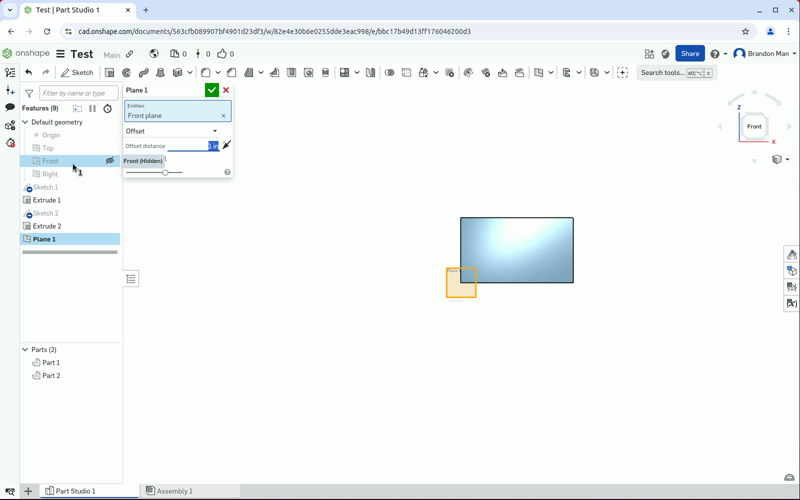
text(7.703)
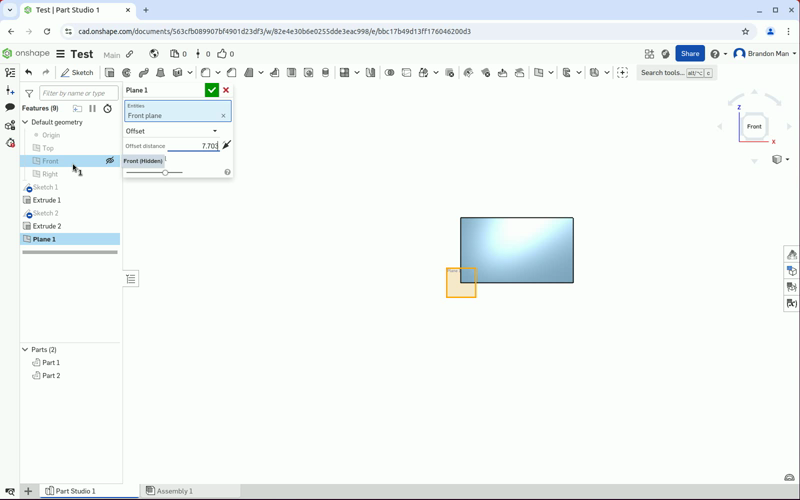
key(enter, 2)
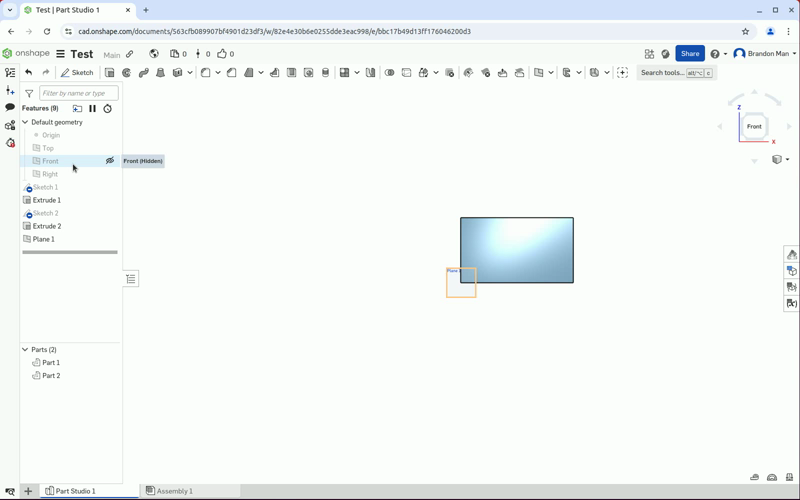
key(shift+s)
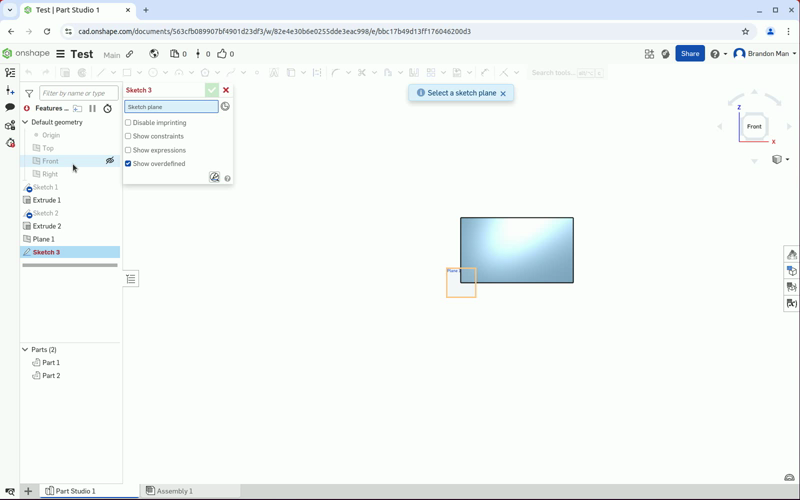
mouse_move(73, 241)
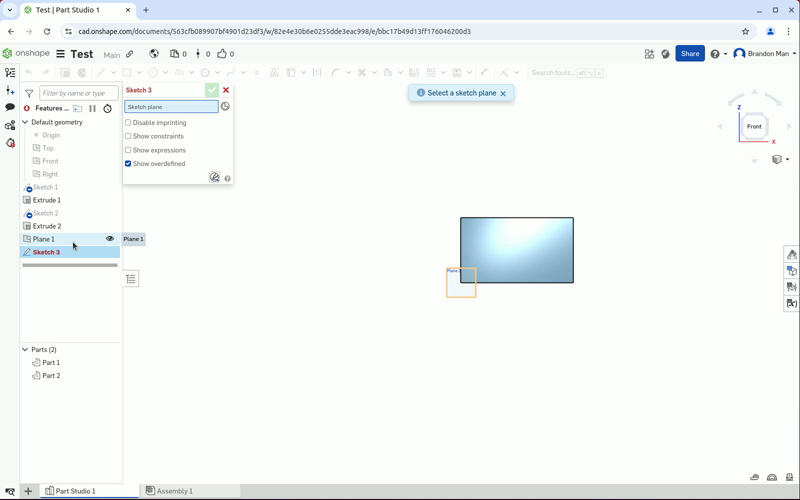
click(73, 241)
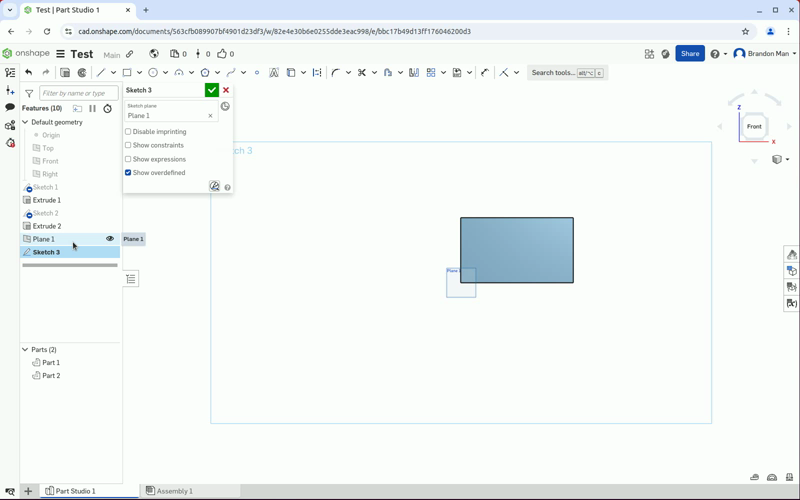
mouse_move(73, 352)
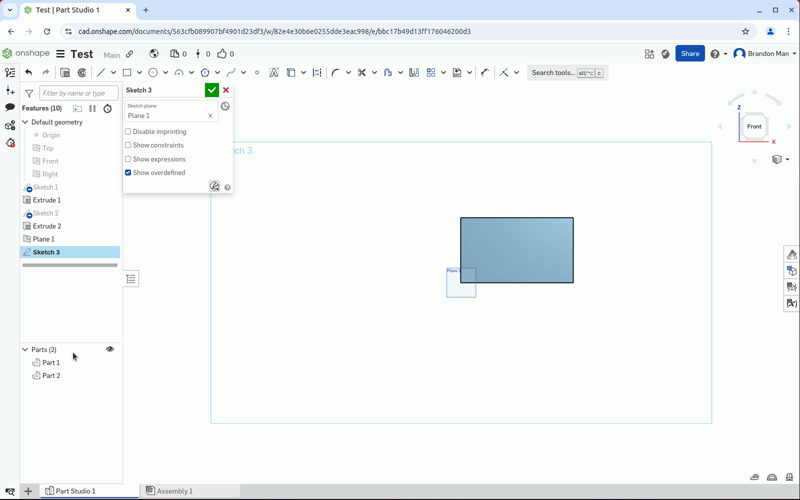
key(y)
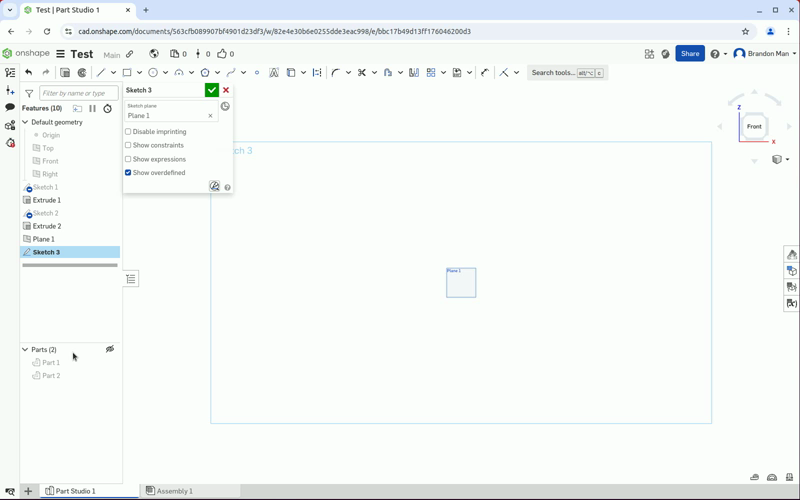
key(l)
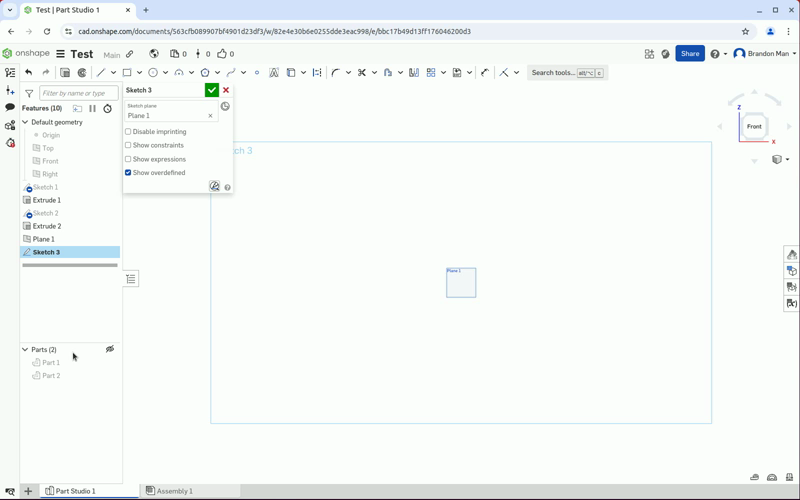
key_down(shift)
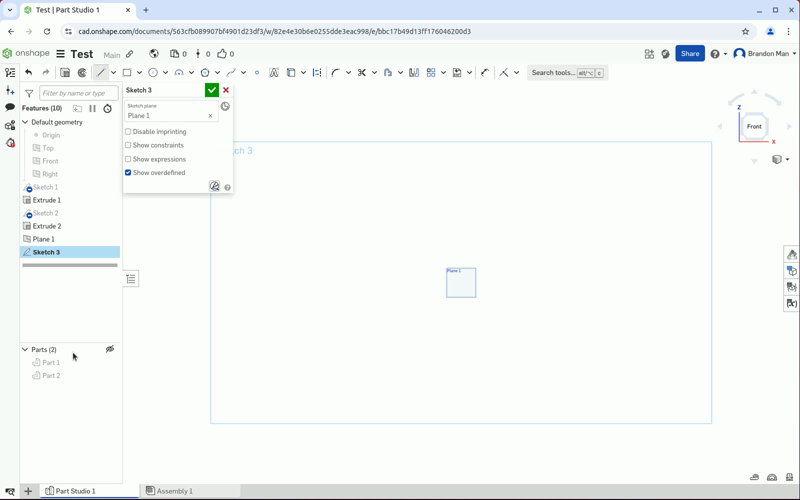
mouse_move(460, 264)
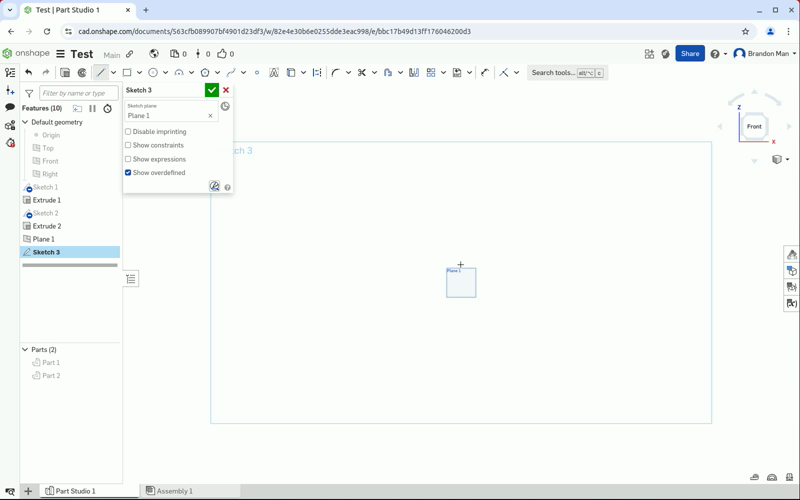
click(460, 264)
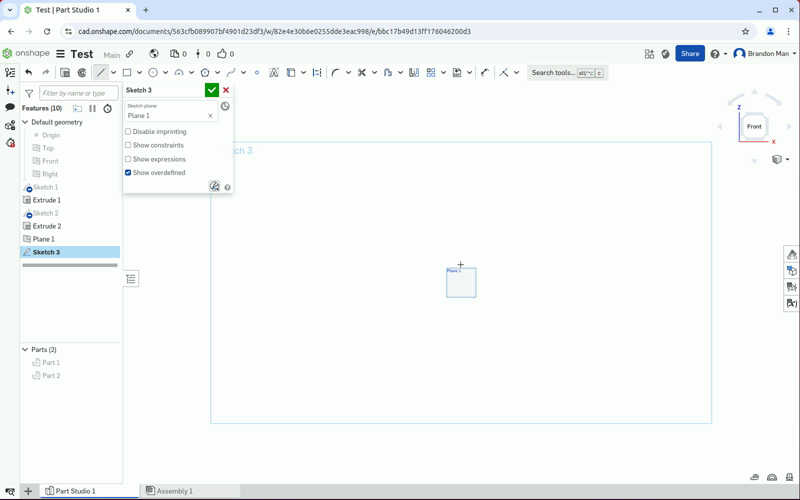
key_up(shift)
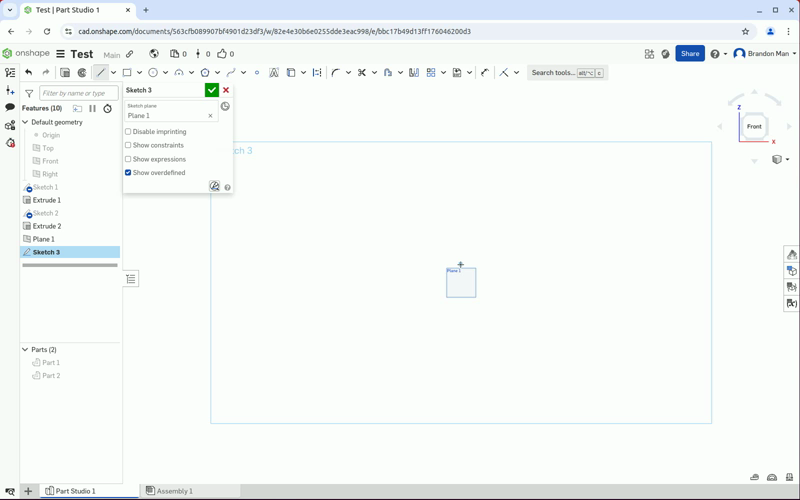
key_down(shift)
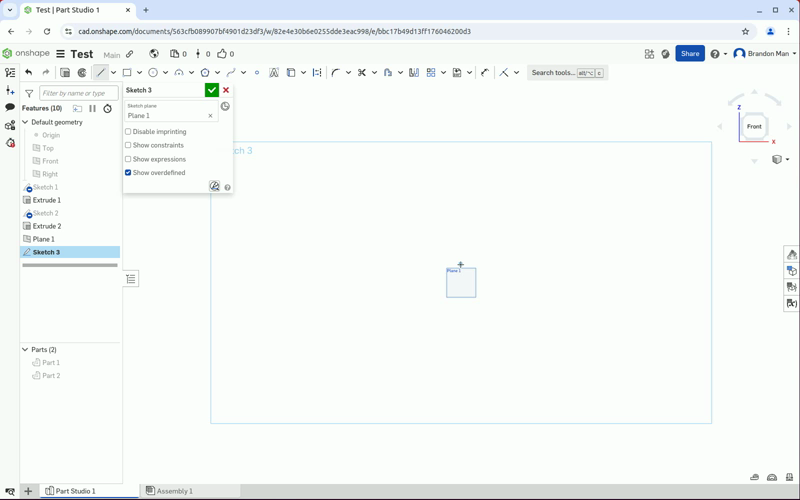
mouse_move(490, 264)
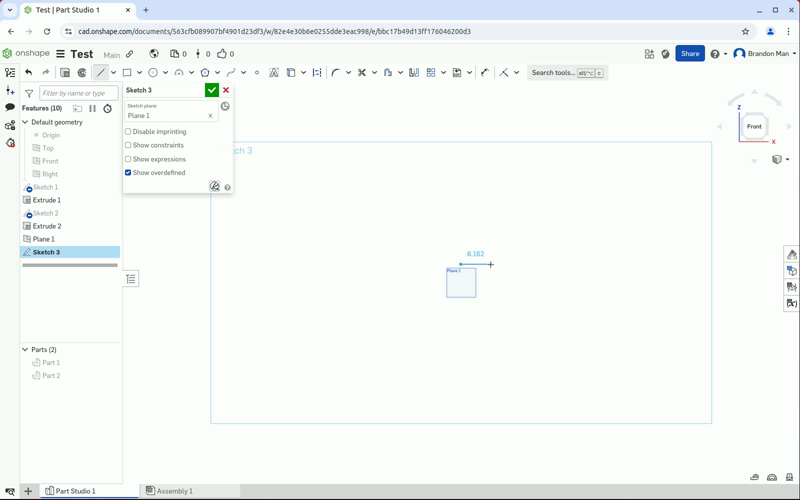
mouse_move(498, 264)
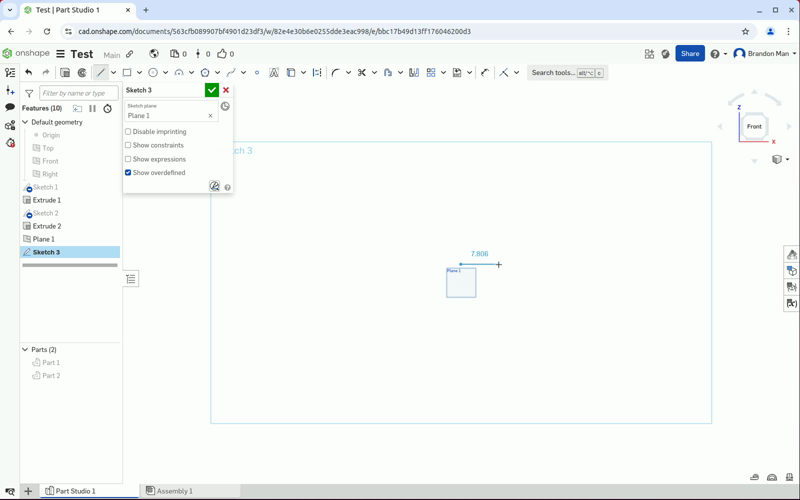
click(498, 264)
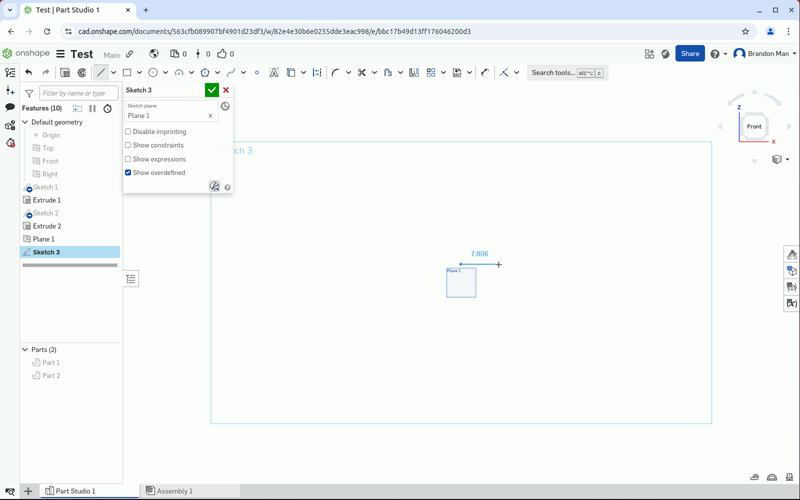
key_up(shift)
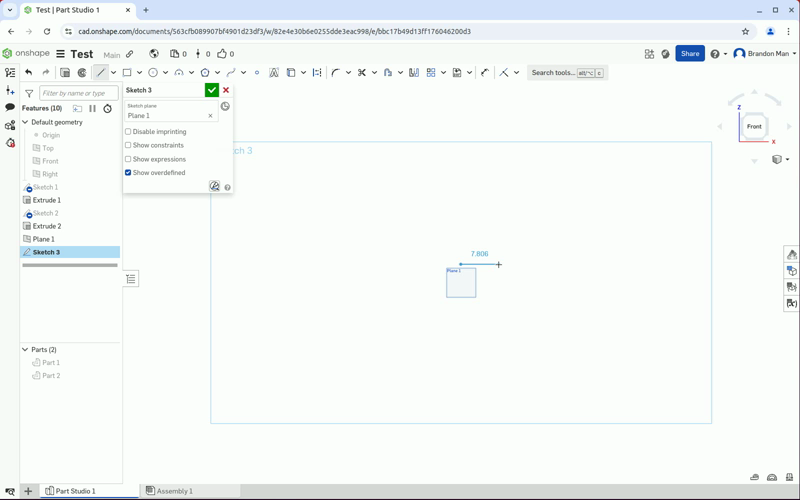
key_down(shift)
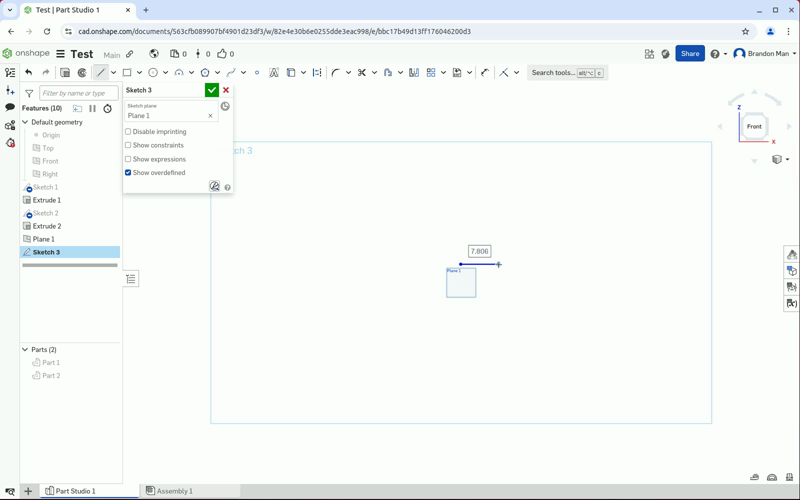
mouse_move(528, 264)
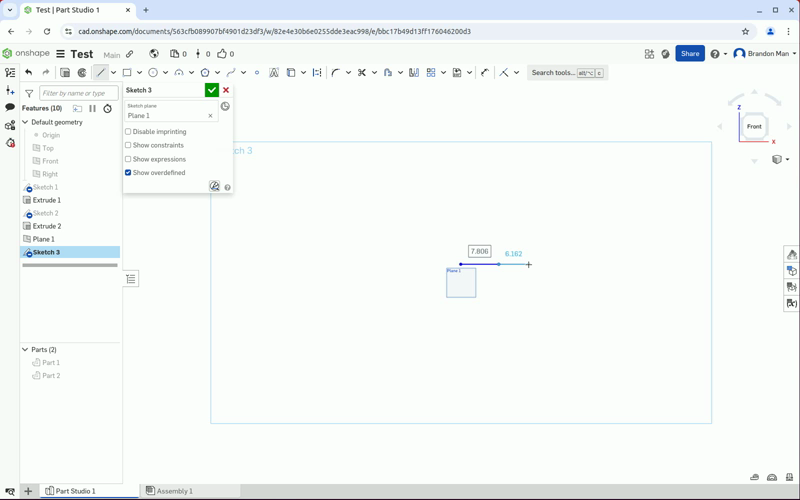
mouse_move(498, 216)
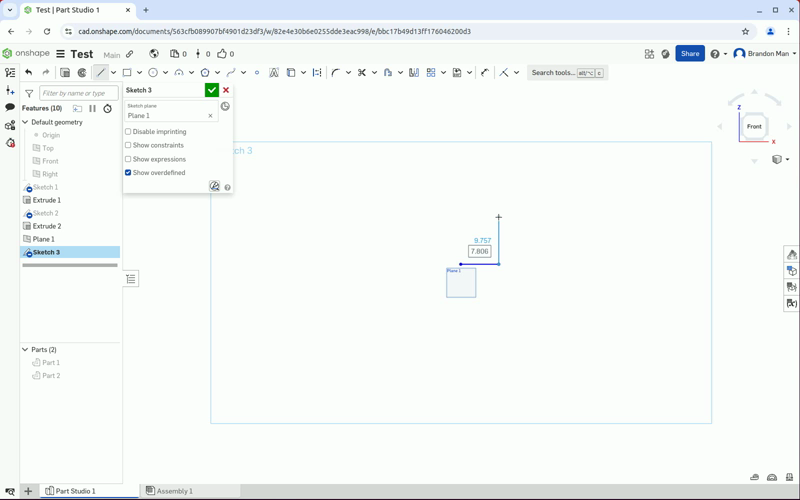
click(498, 216)
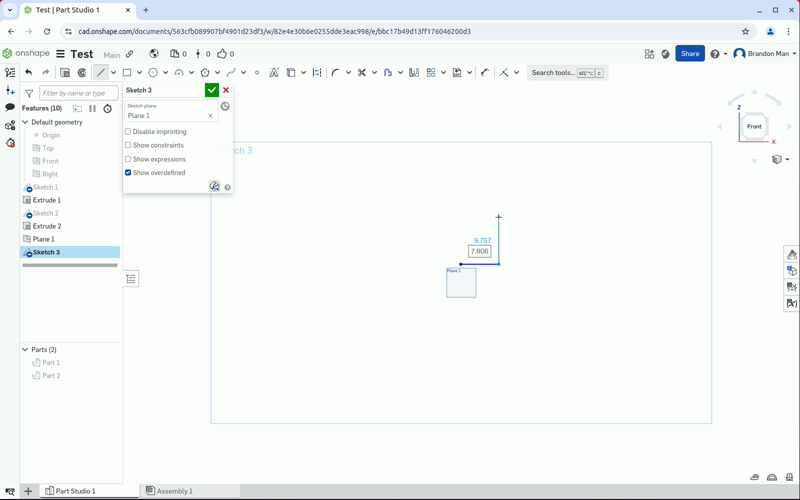
key_up(shift)
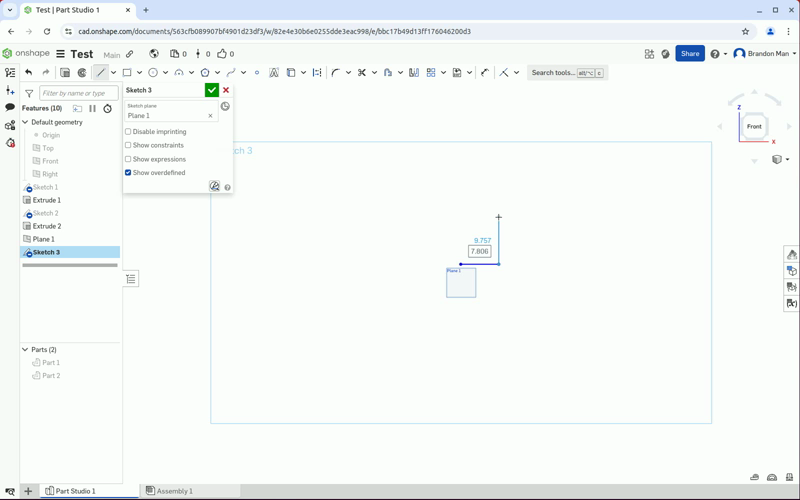
key_down(shift)
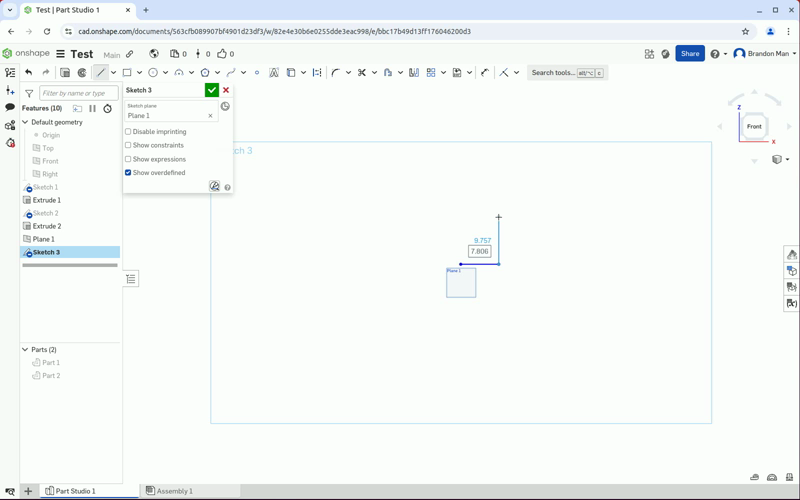
mouse_move(528, 216)
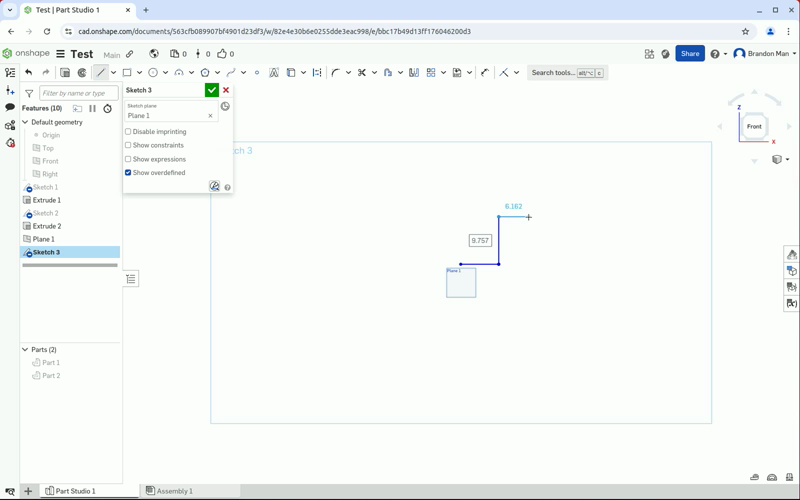
mouse_move(460, 216)
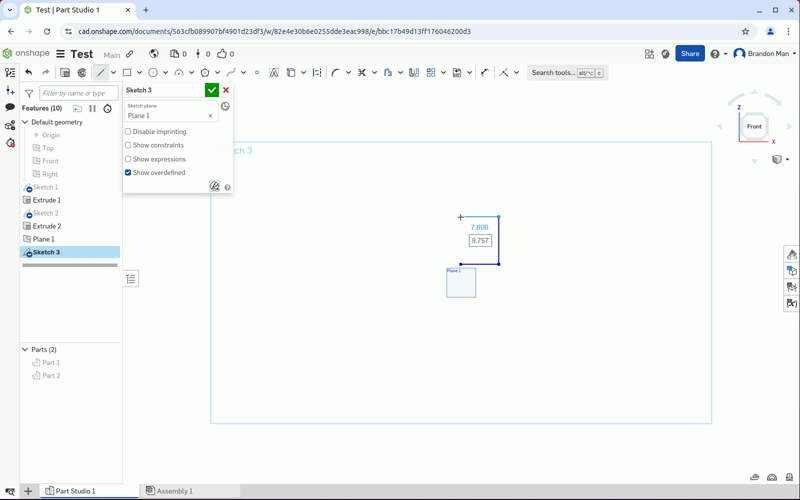
click(460, 216)
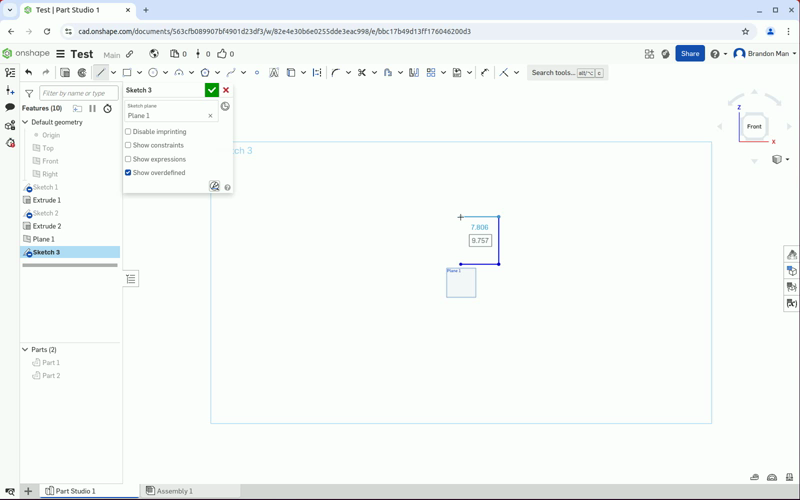
key_up(shift)
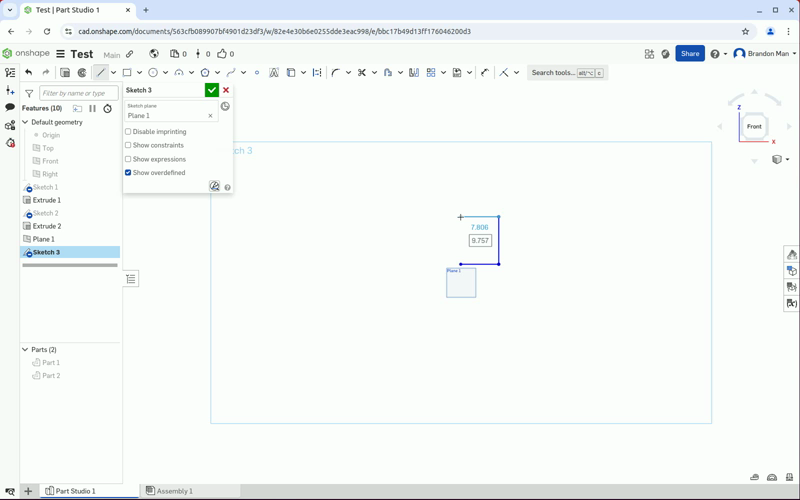
mouse_move(490, 216)
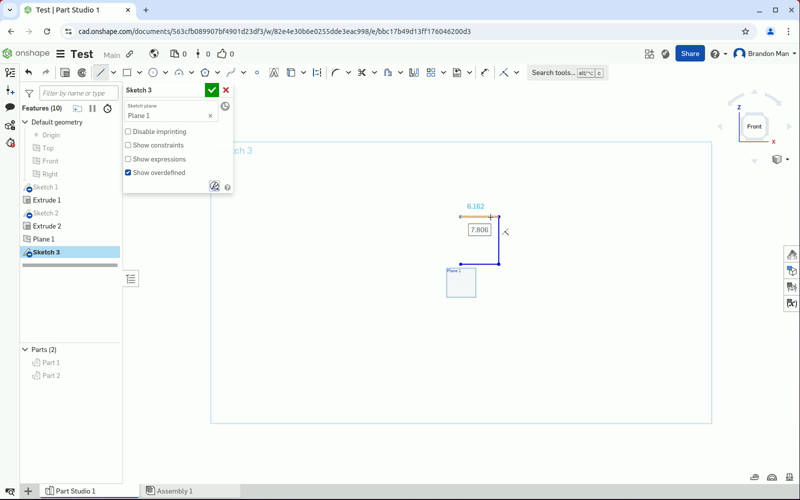
key_down(shift)
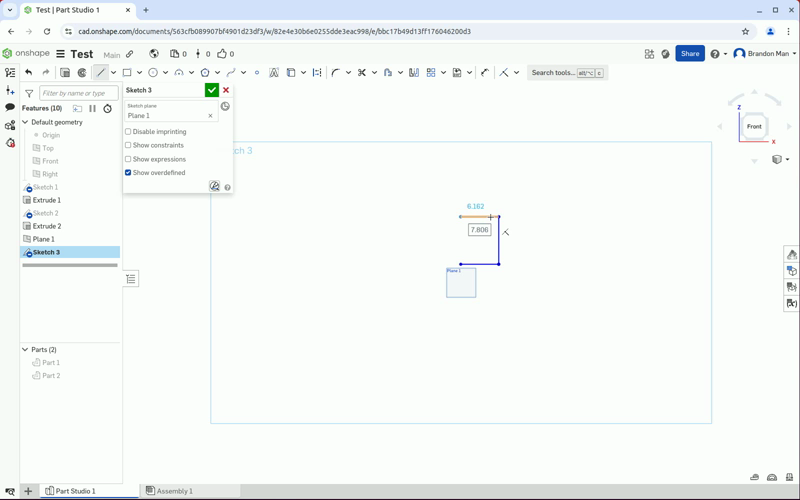
mouse_move(460, 264)
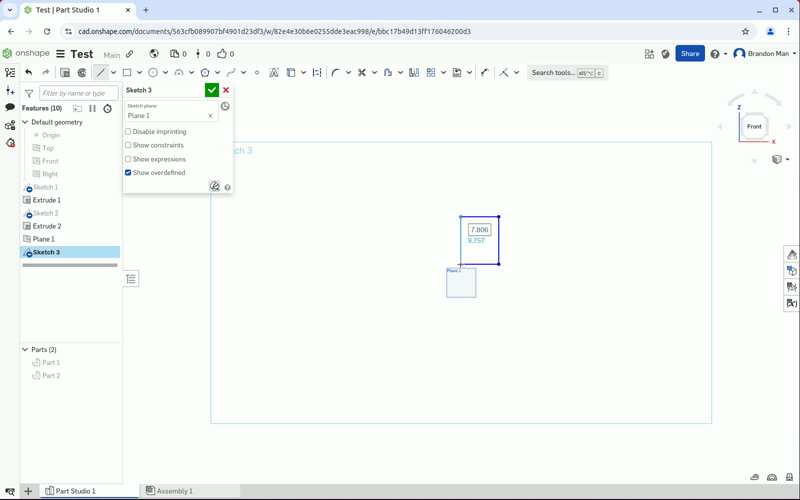
key_up(shift)
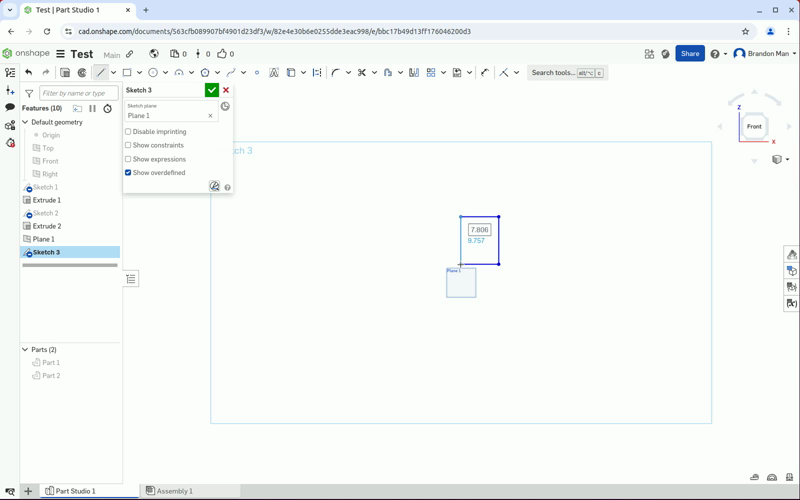
click(460, 264)
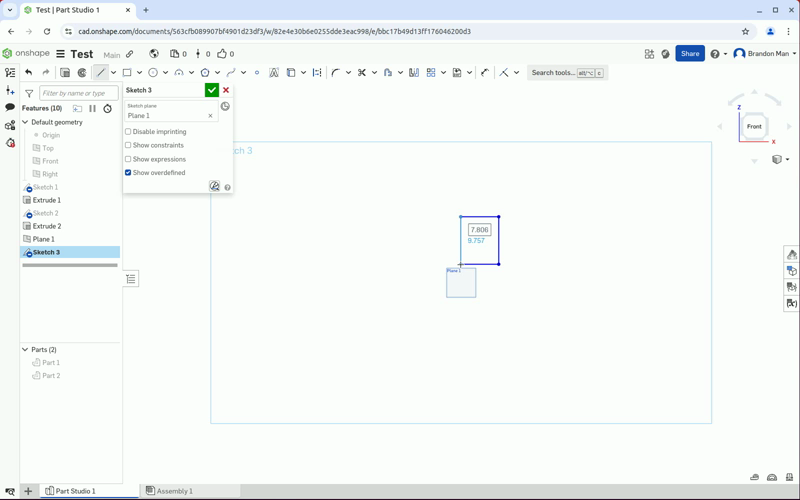
key(esc)
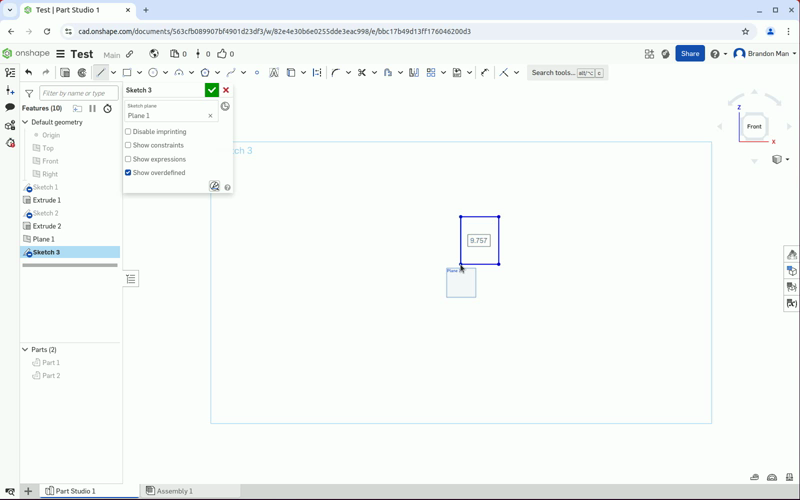
mouse_move(474, 247)
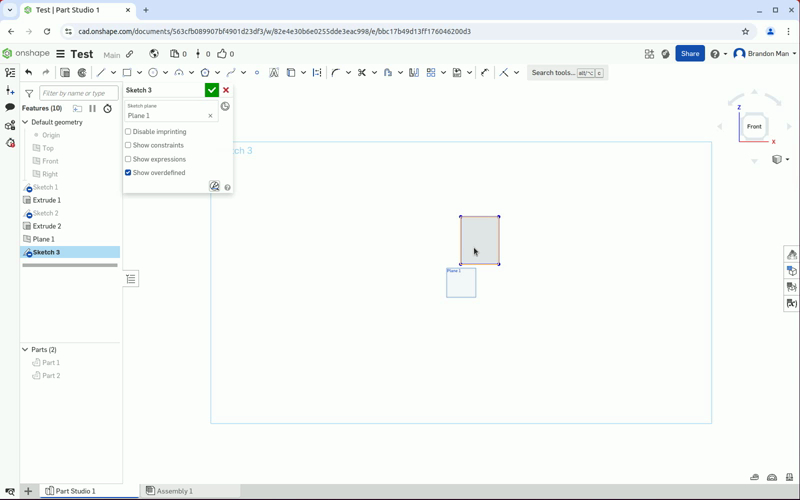
click(474, 247)
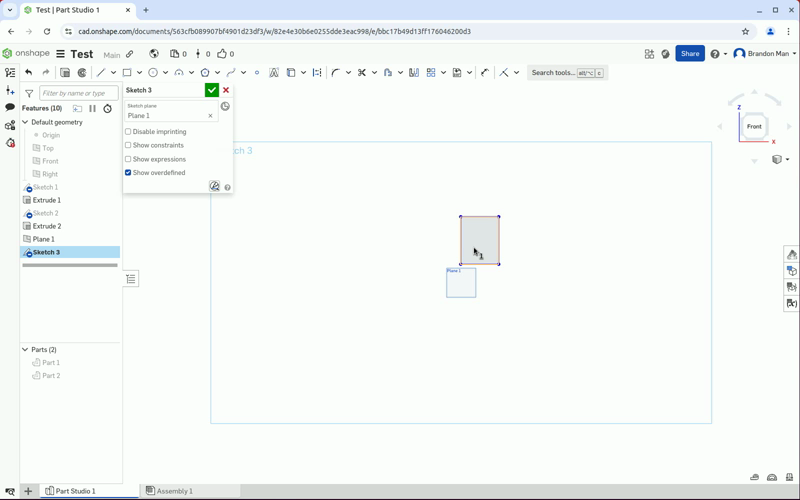
mouse_move(73, 352)
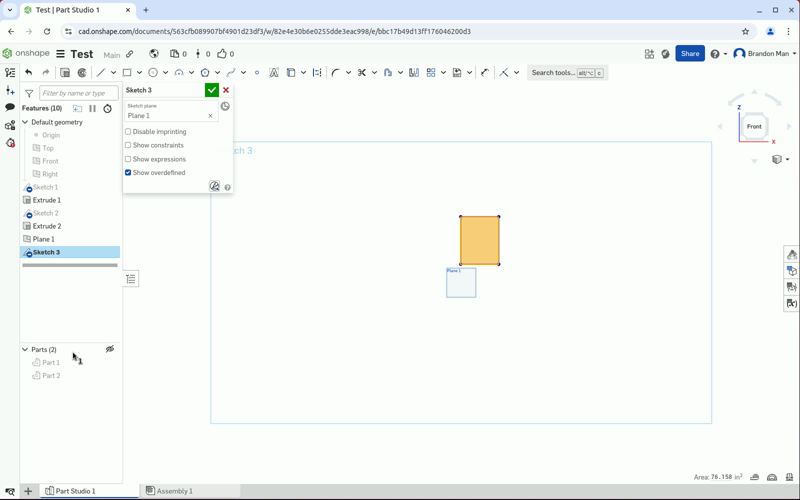
key(shift+y)
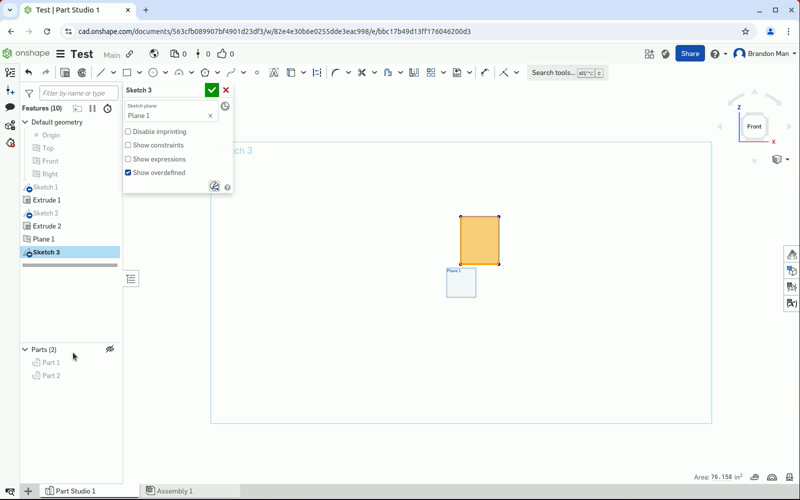
key(shift+e)
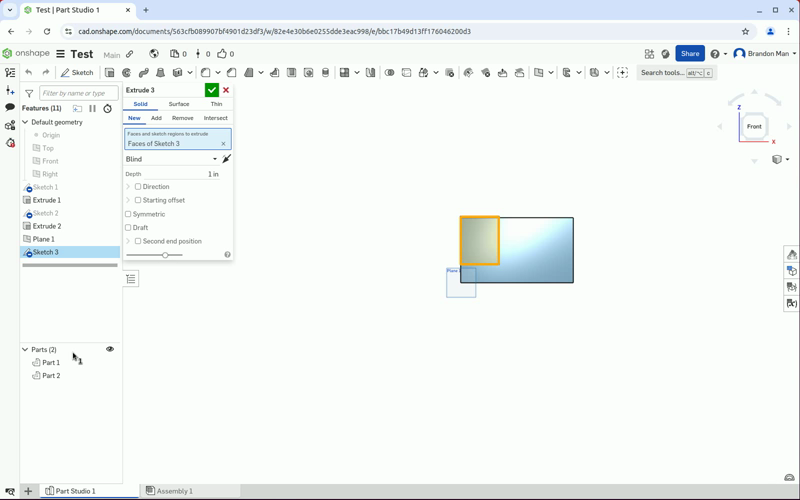
mouse_move(143, 106)
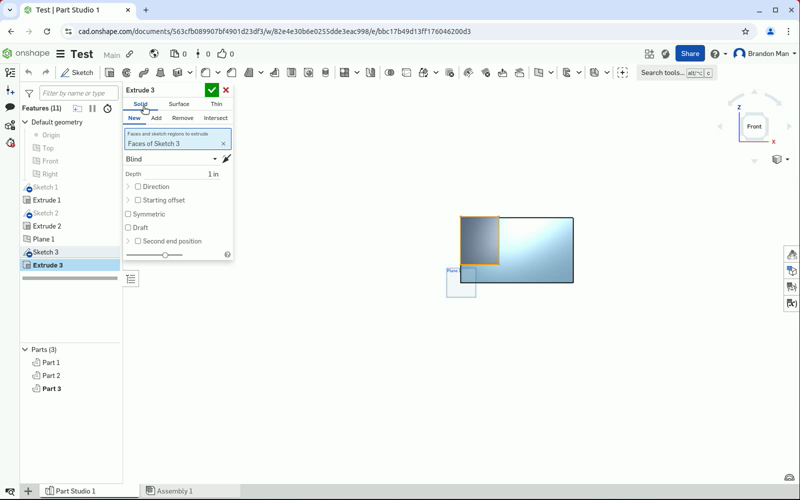
click(143, 106)
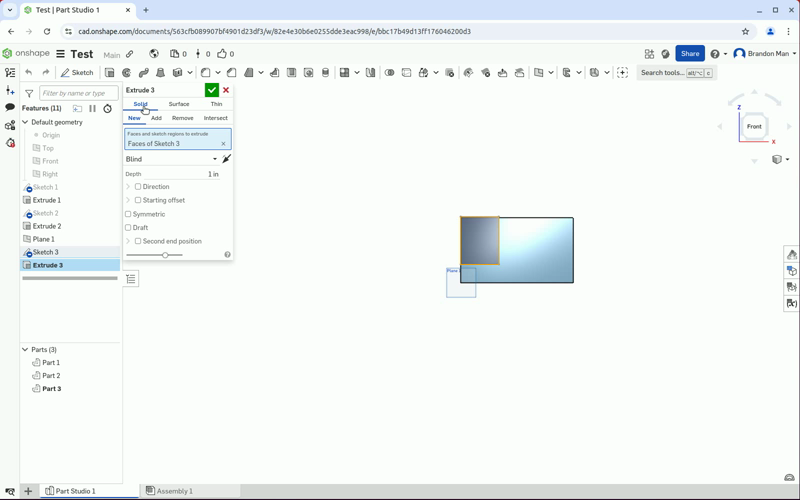
mouse_move(186, 120)
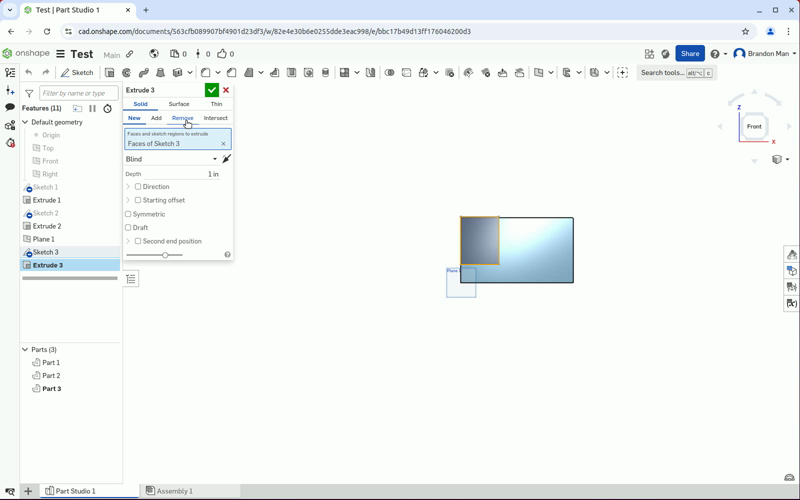
click(186, 120)
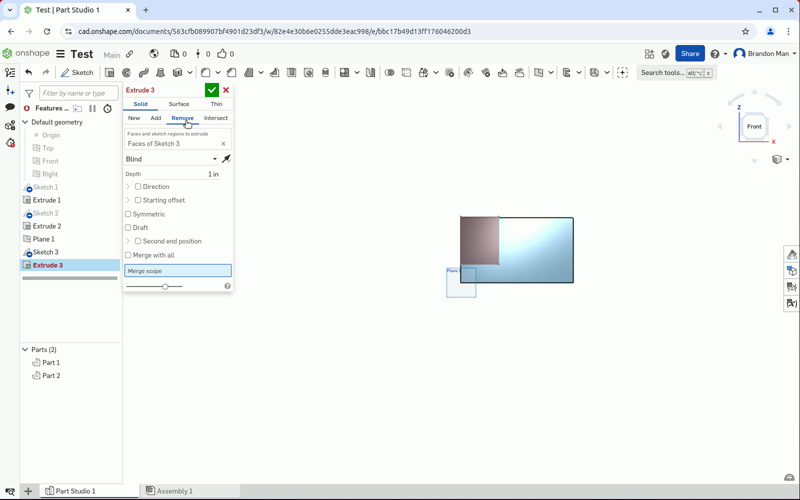
key(tab, 4)
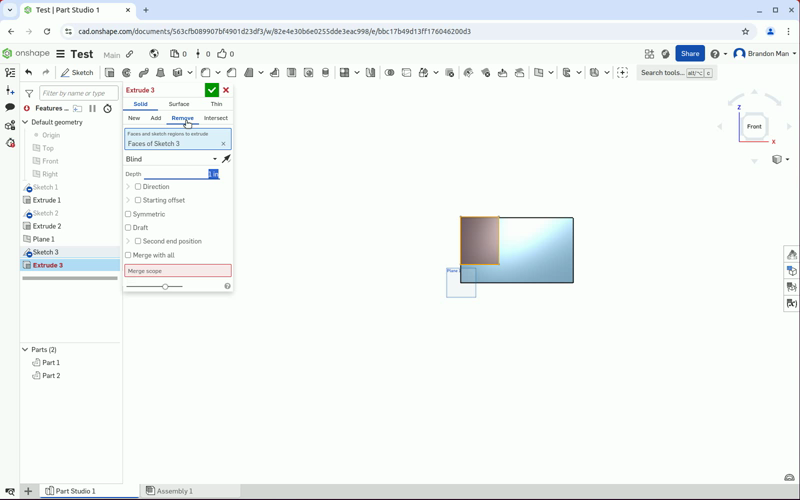
text(7.703)
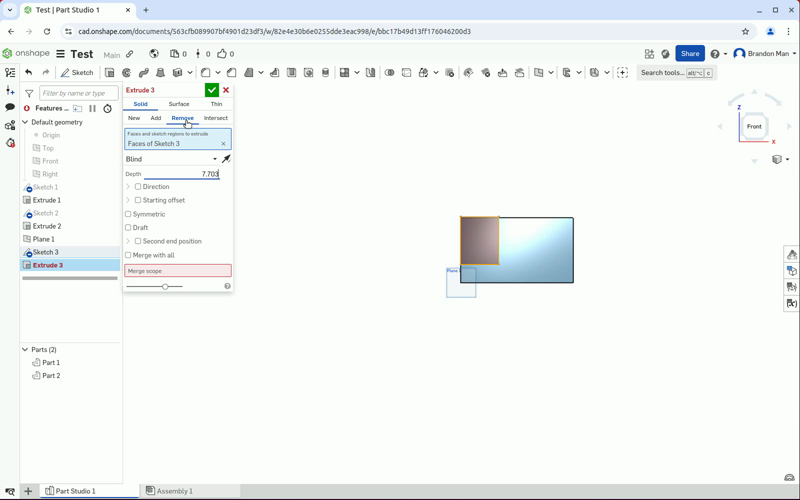
key(tab, 6)
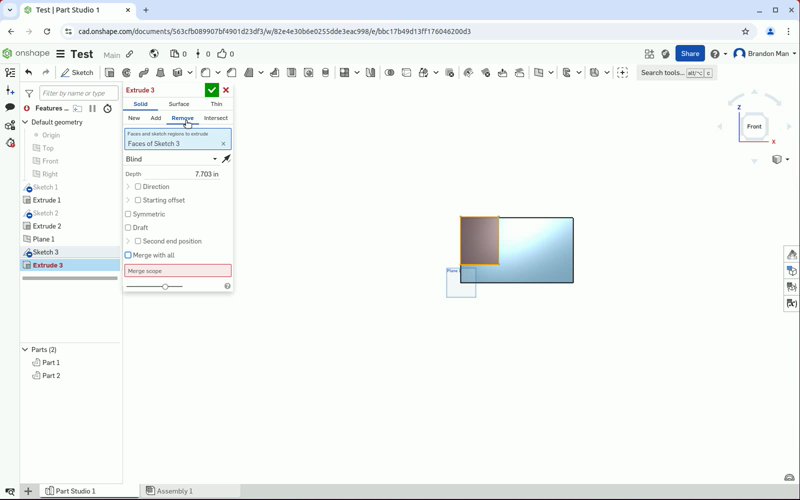
key(space)
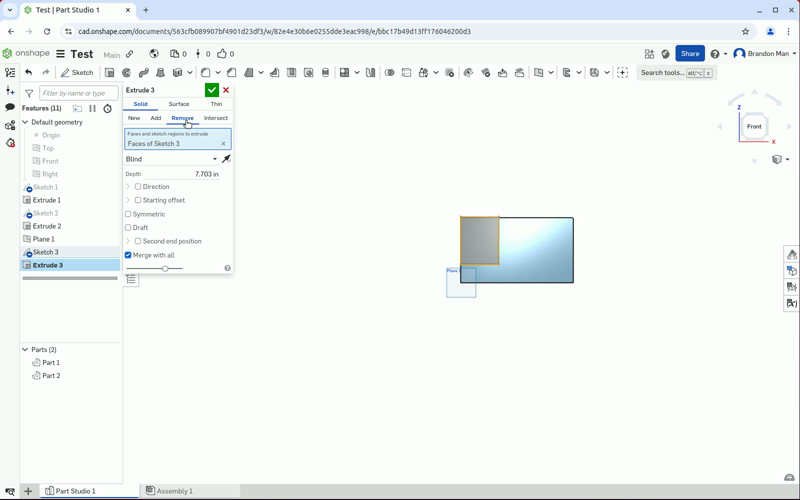
key(enter)
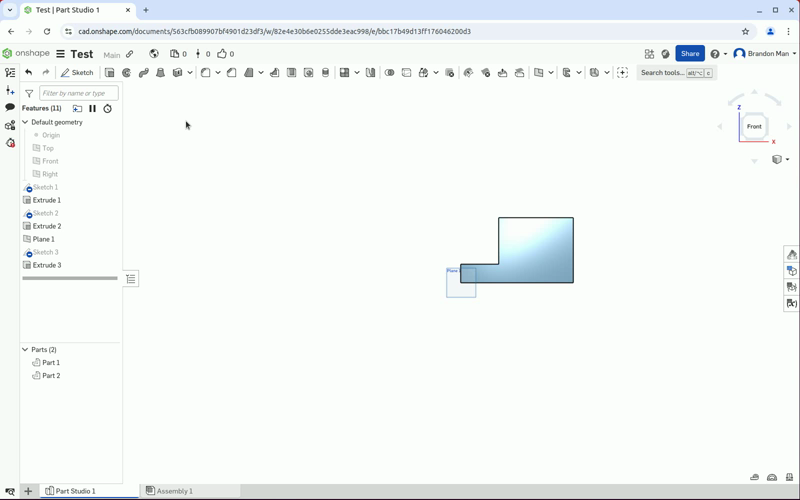
key(shift+h)
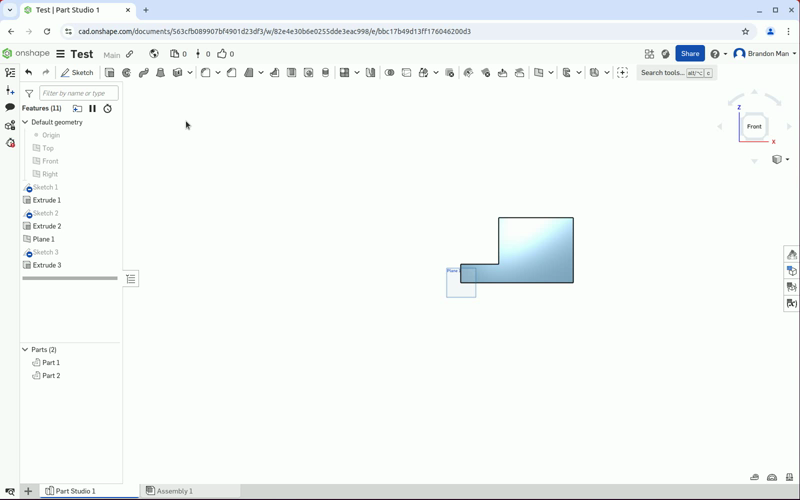
key(shift+h)
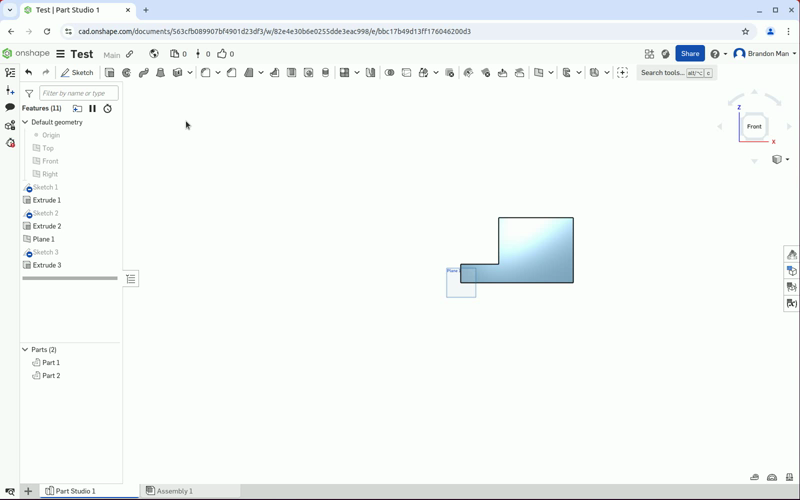
mouse_move(73, 189)
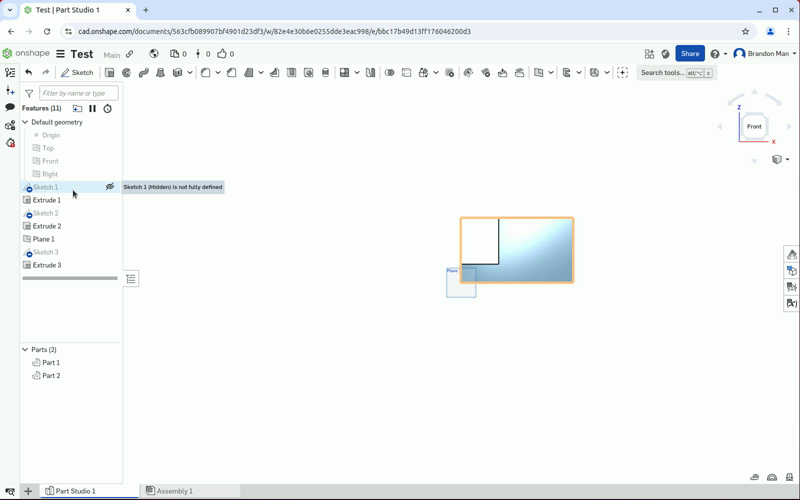
click(73, 189)
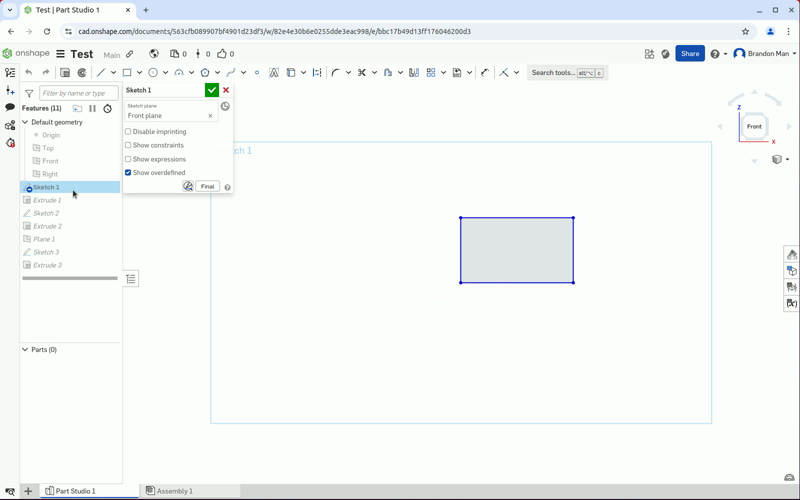
mouse_move(229, 92)
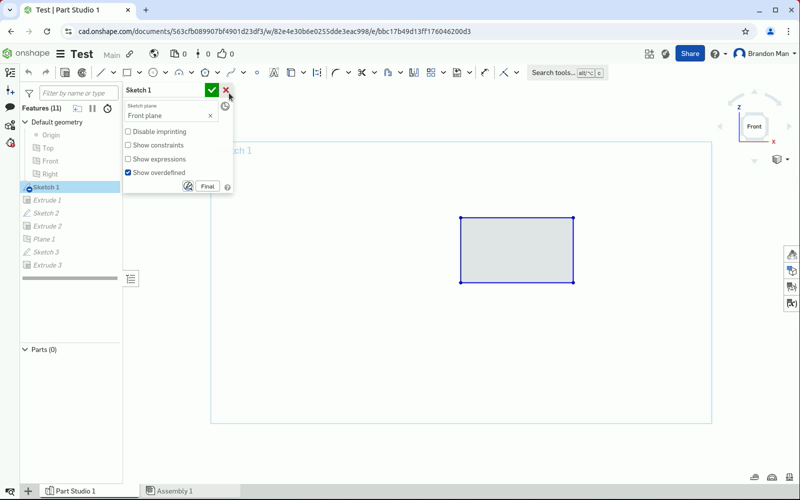
click(229, 92)
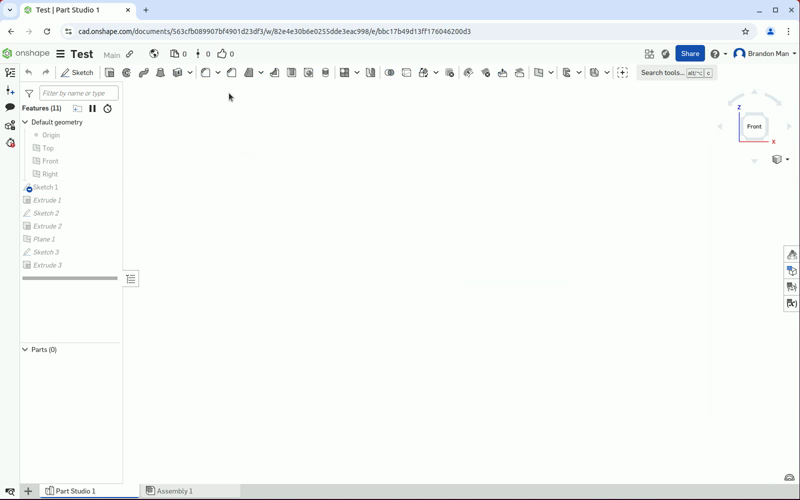
key(shift+s)
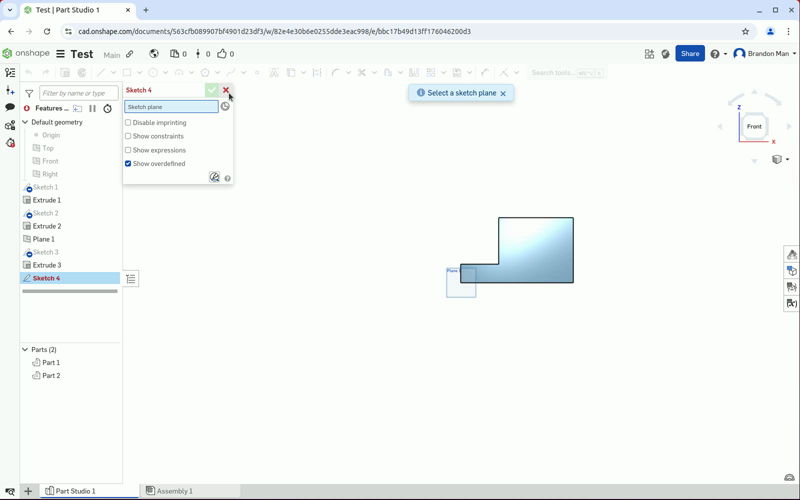
mouse_move(73, 241)
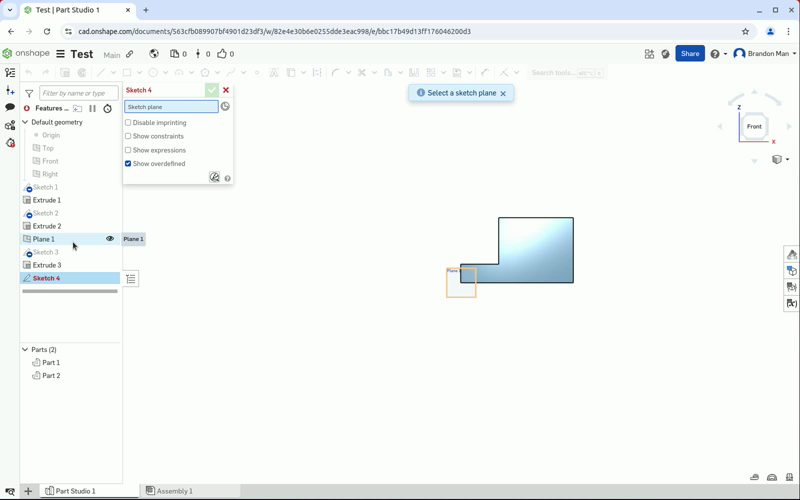
click(73, 241)
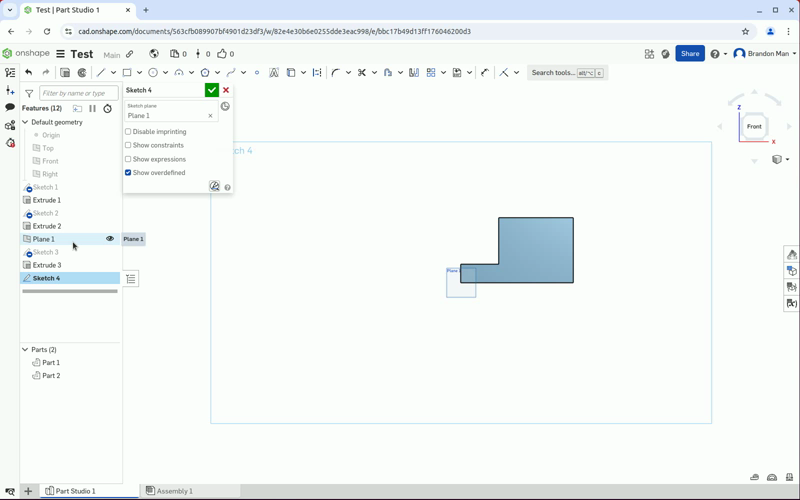
mouse_move(73, 352)
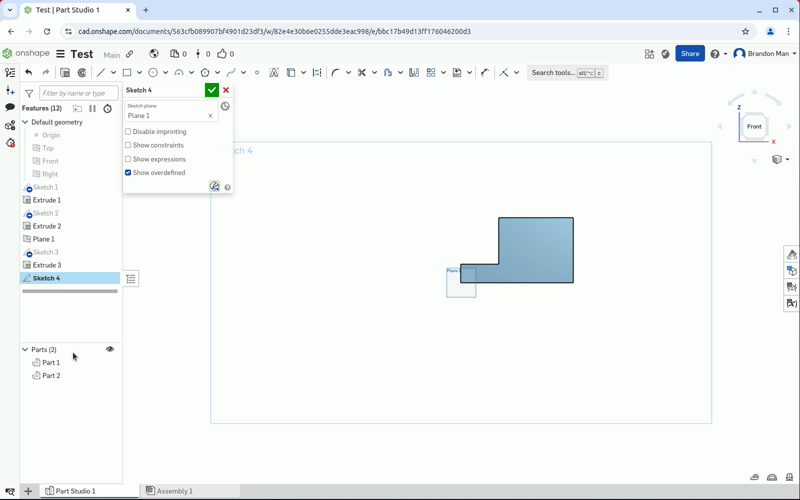
key(y)
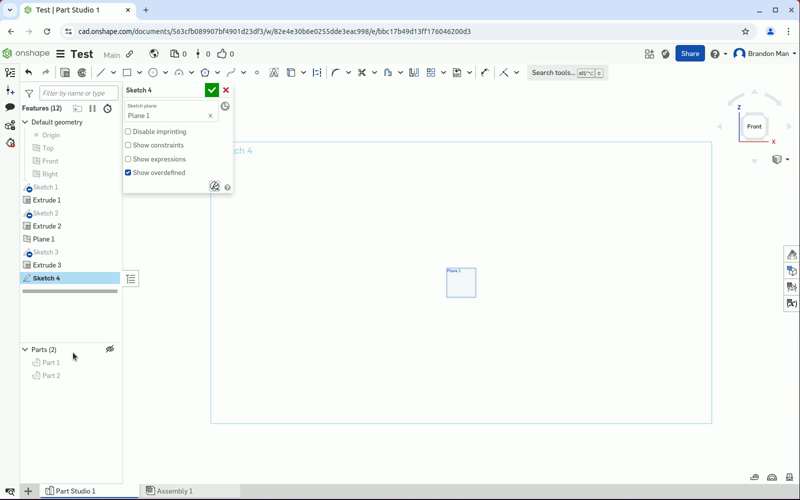
key(l)
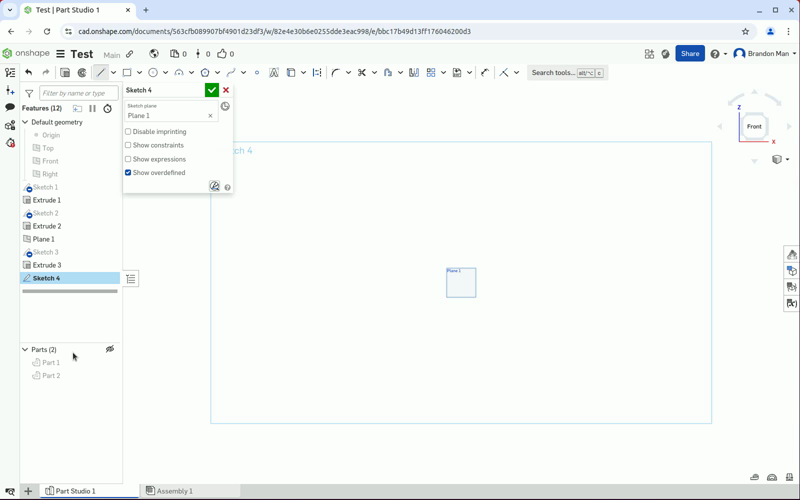
key_down(shift)
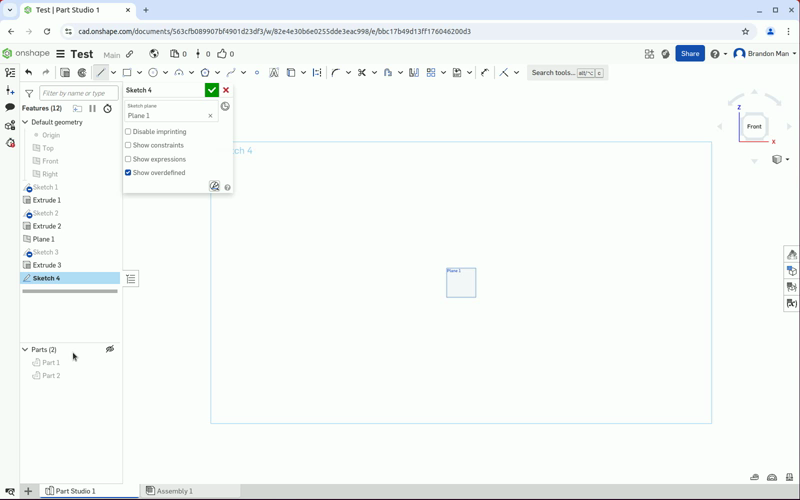
mouse_move(535, 264)
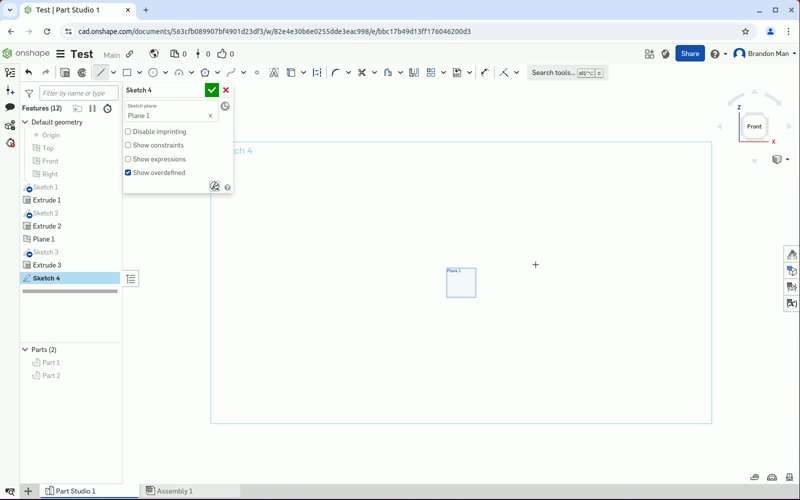
click(535, 264)
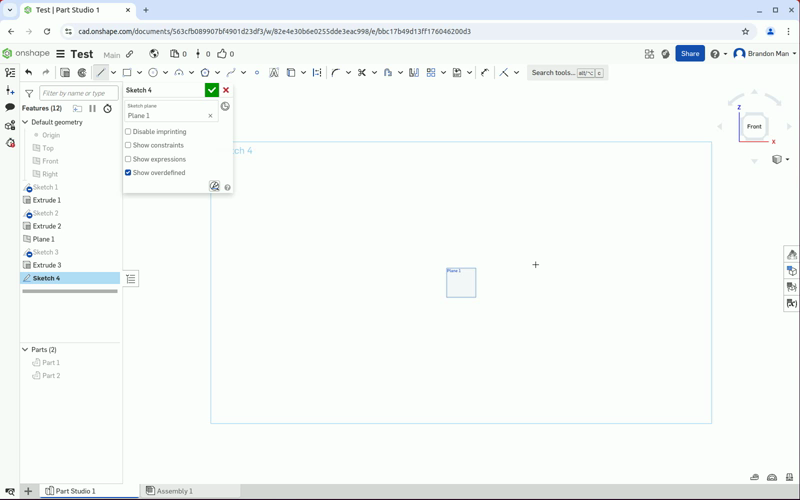
key_up(shift)
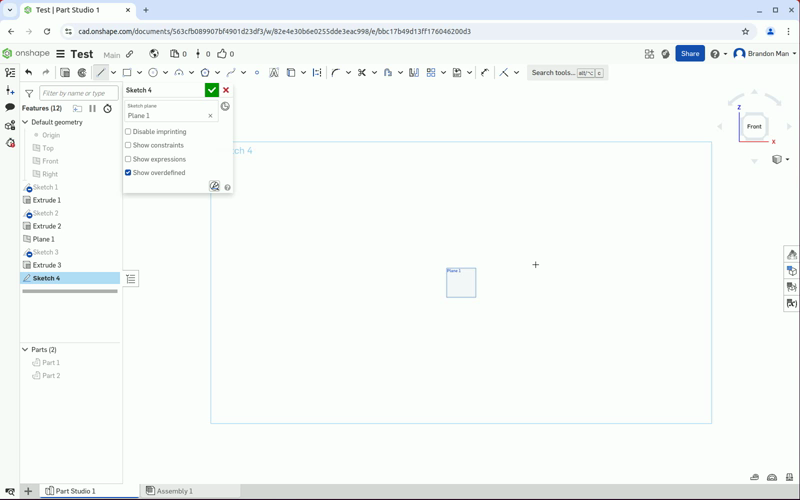
key_down(shift)
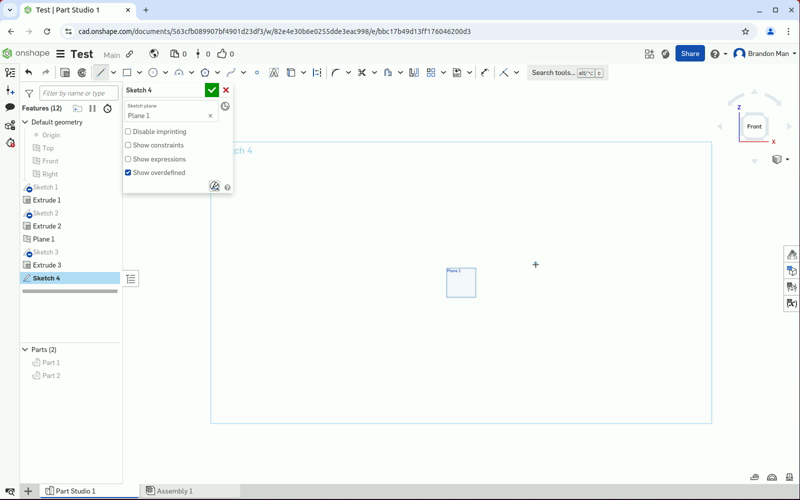
mouse_move(565, 264)
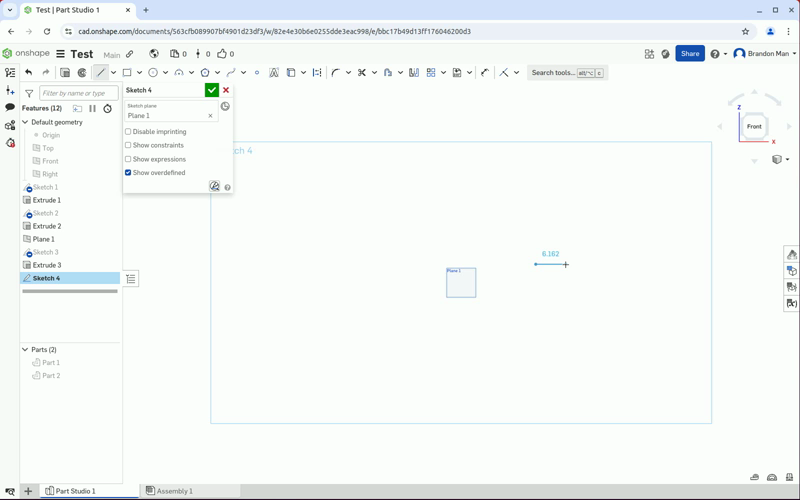
mouse_move(573, 264)
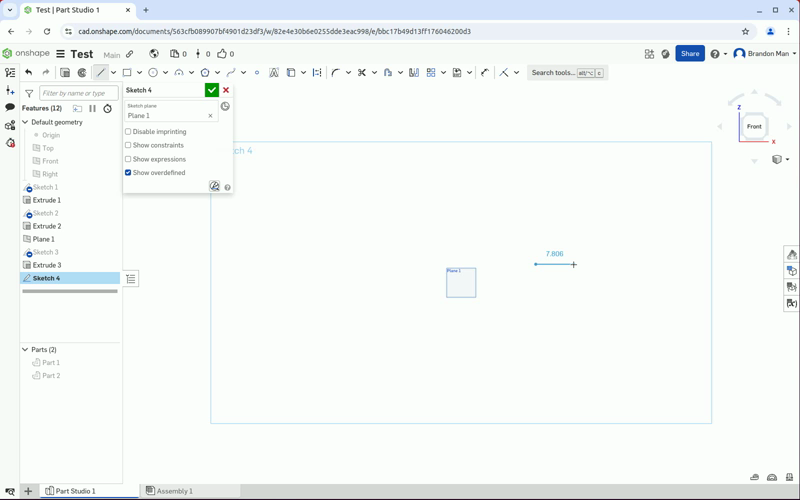
click(573, 264)
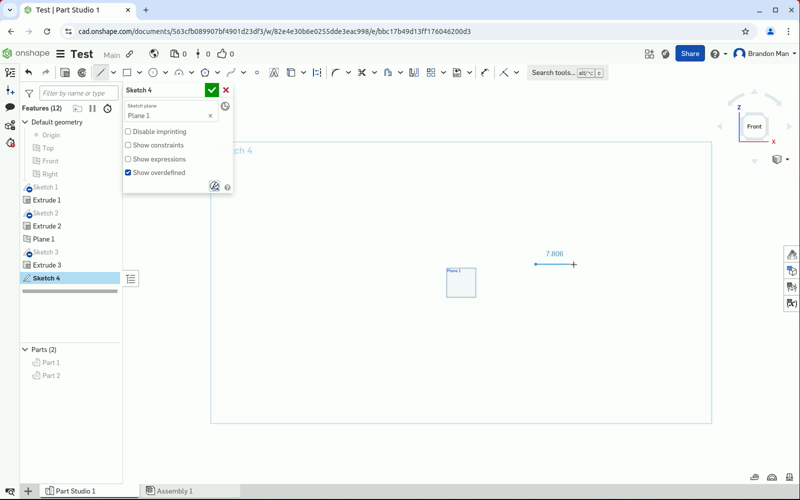
key_up(shift)
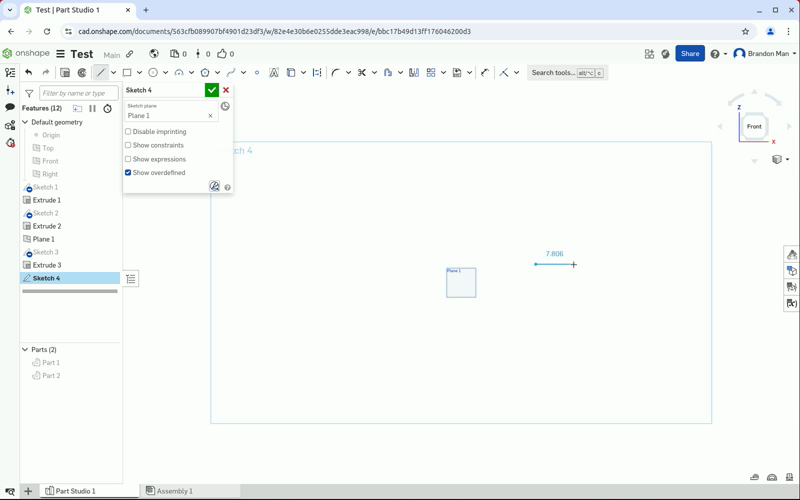
key_down(shift)
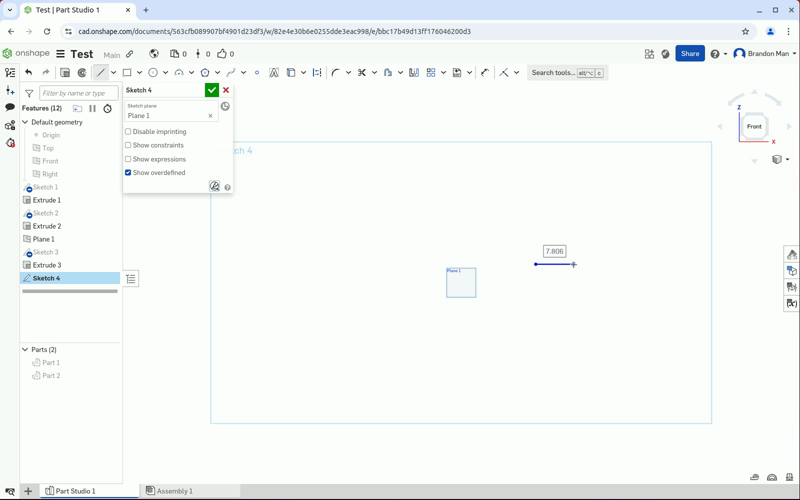
mouse_move(589, 264)
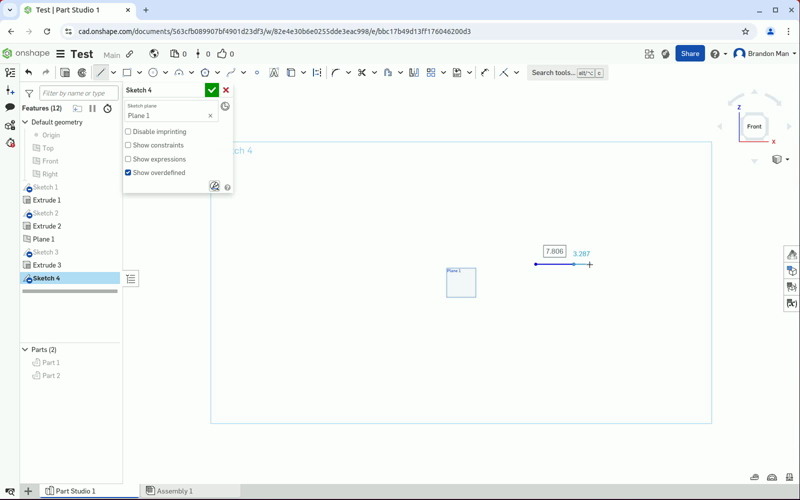
mouse_move(573, 216)
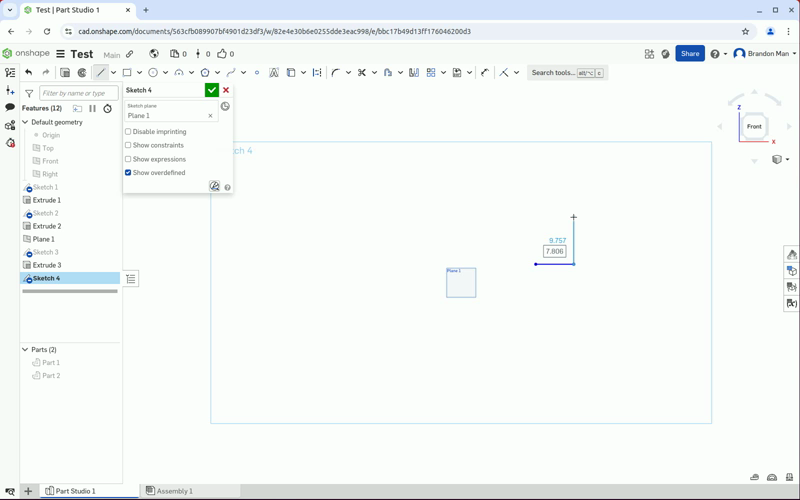
click(573, 216)
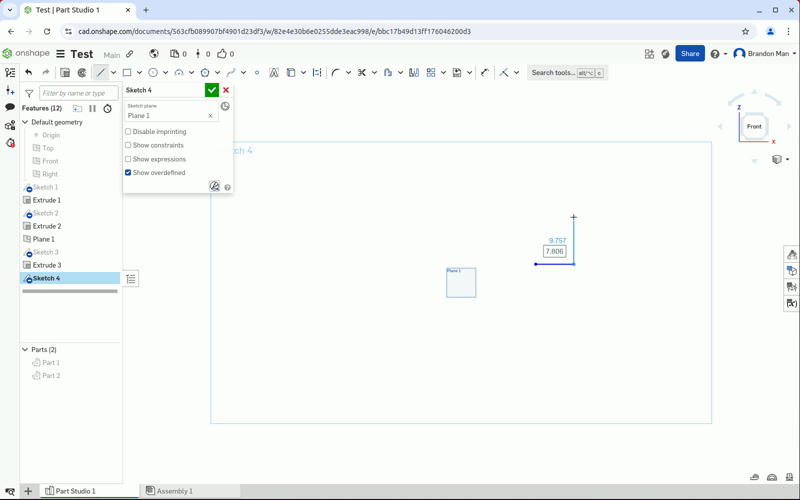
key_up(shift)
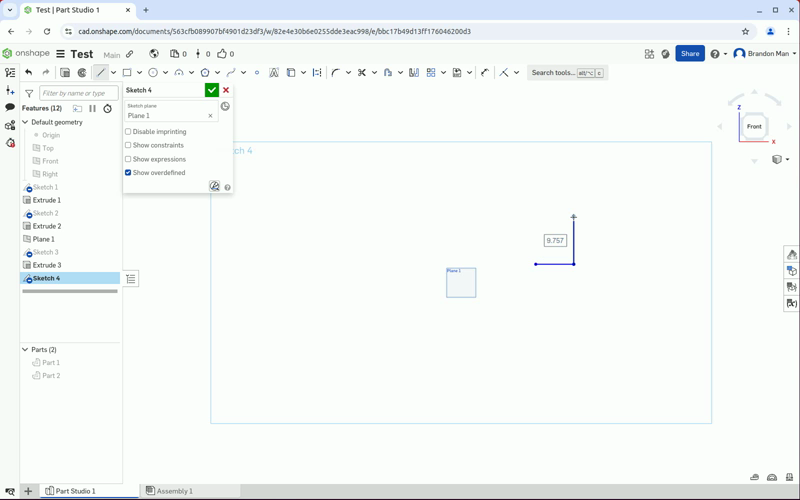
key_down(shift)
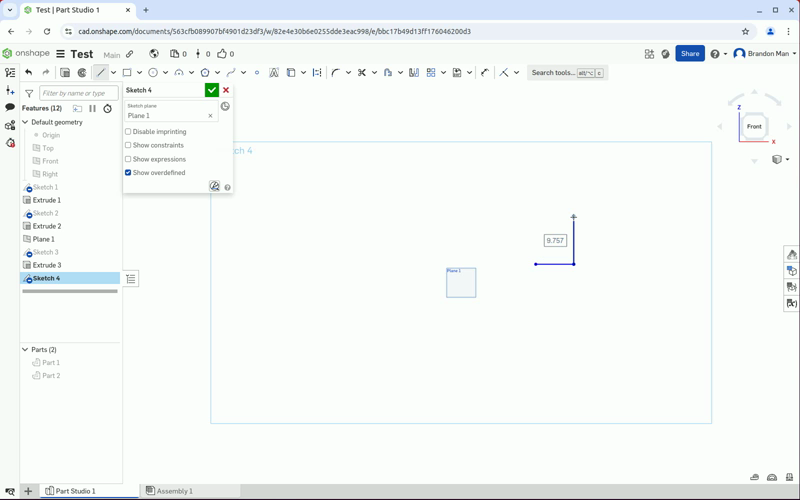
mouse_move(589, 216)
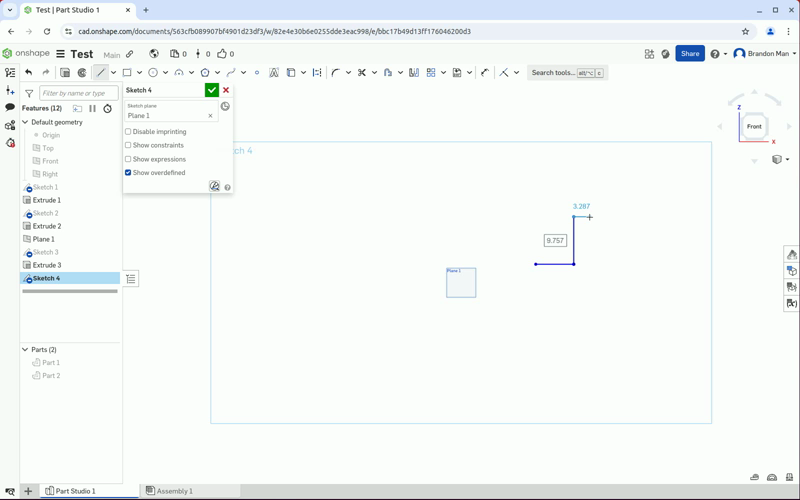
mouse_move(535, 216)
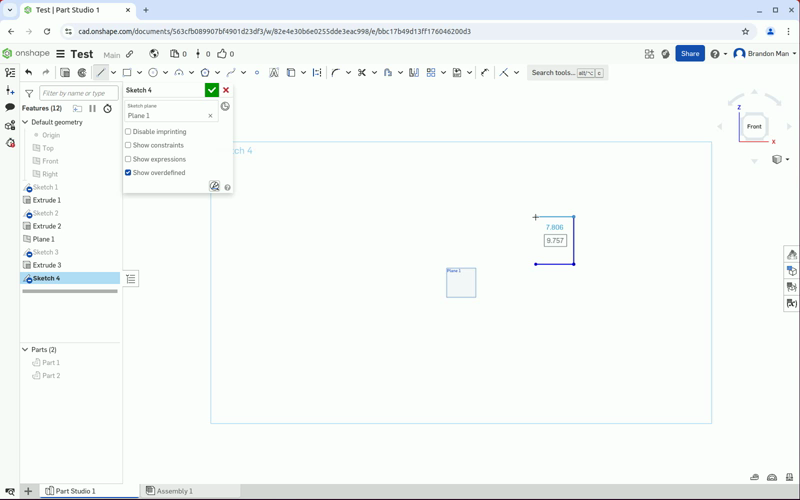
click(535, 216)
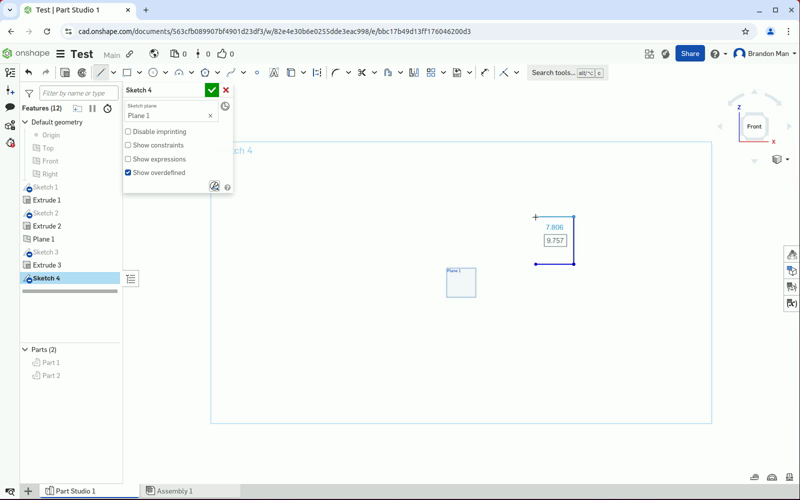
key_up(shift)
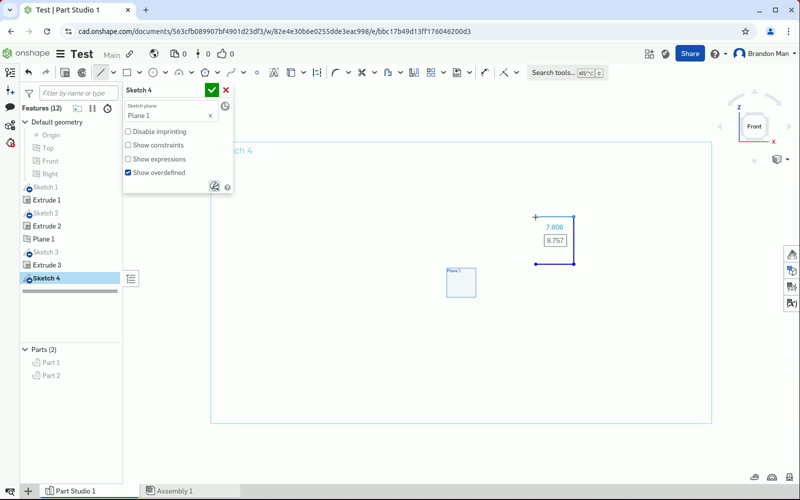
mouse_move(565, 216)
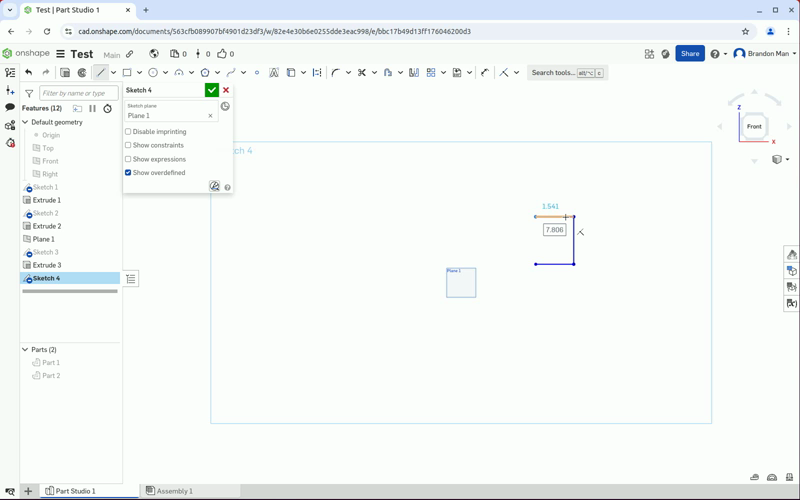
key_down(shift)
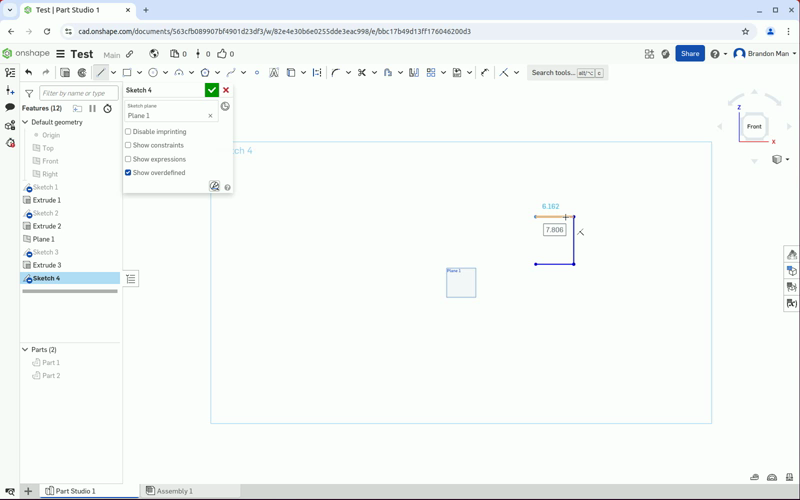
mouse_move(535, 264)
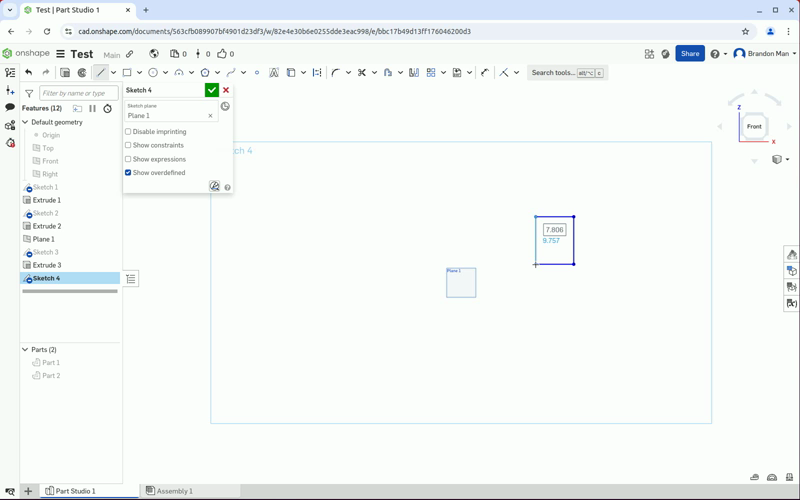
key_up(shift)
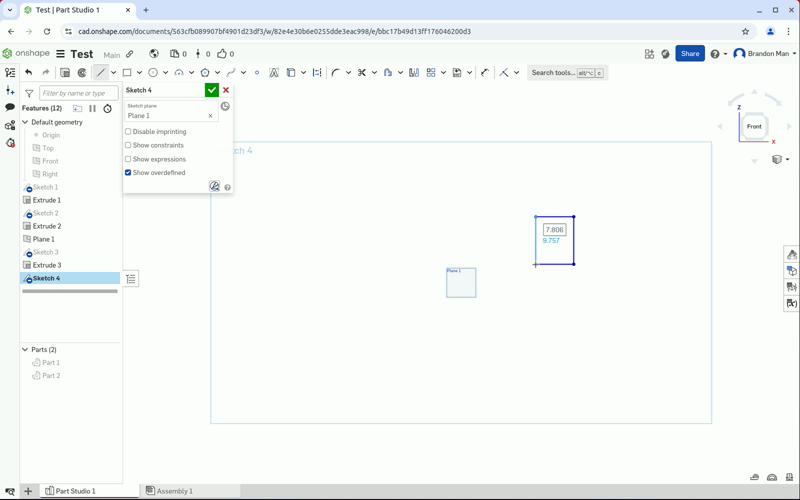
click(535, 264)
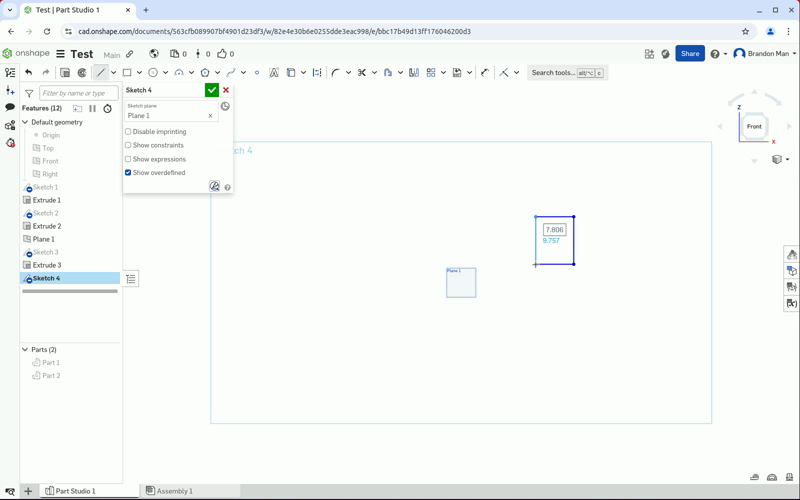
key(esc)
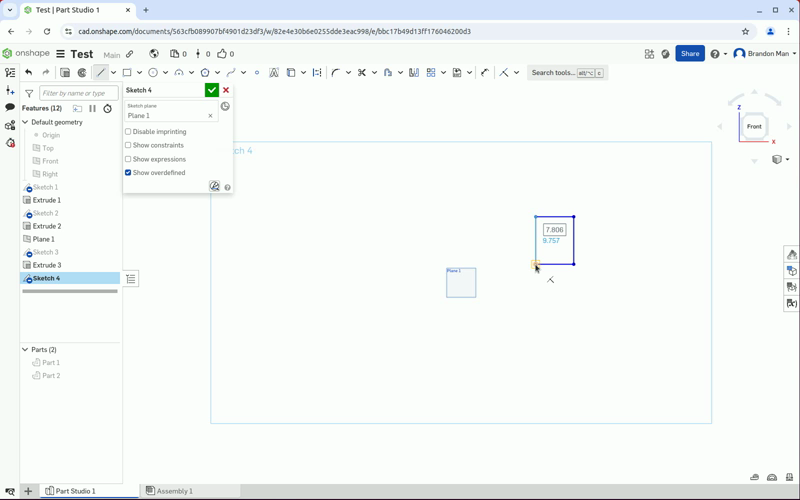
mouse_move(564, 234)
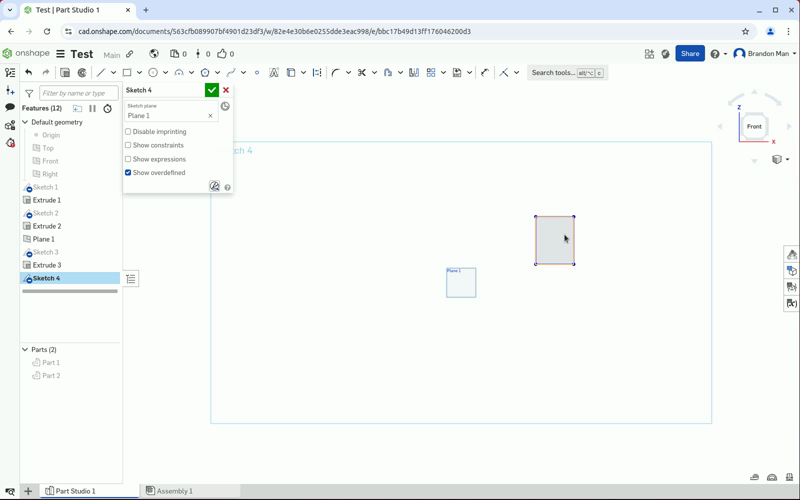
click(564, 234)
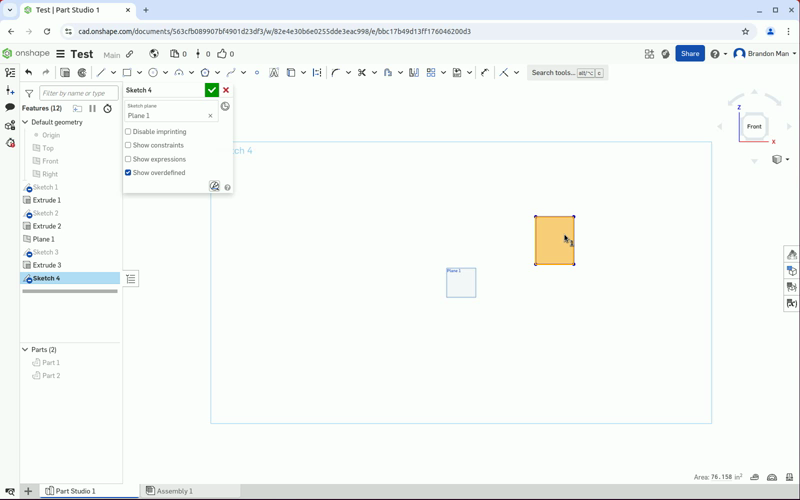
mouse_move(73, 352)
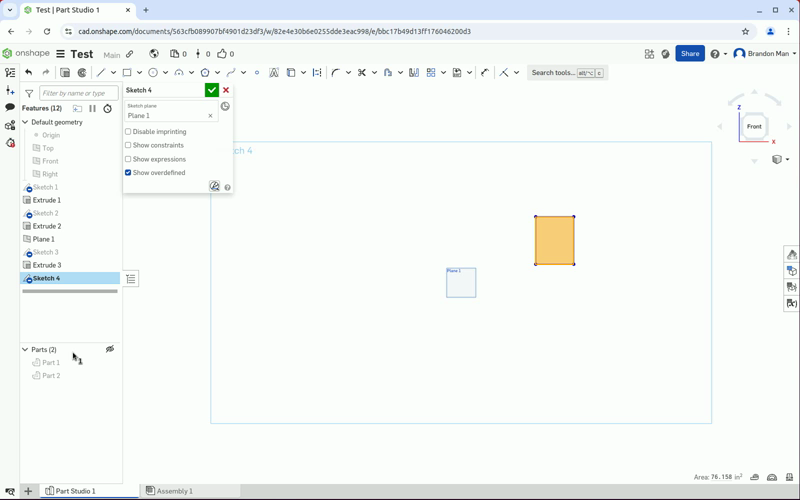
key(shift+y)
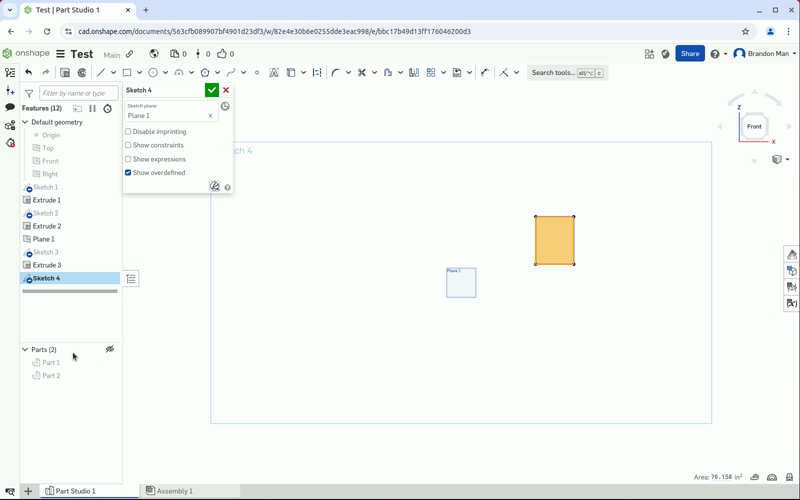
key(shift+e)
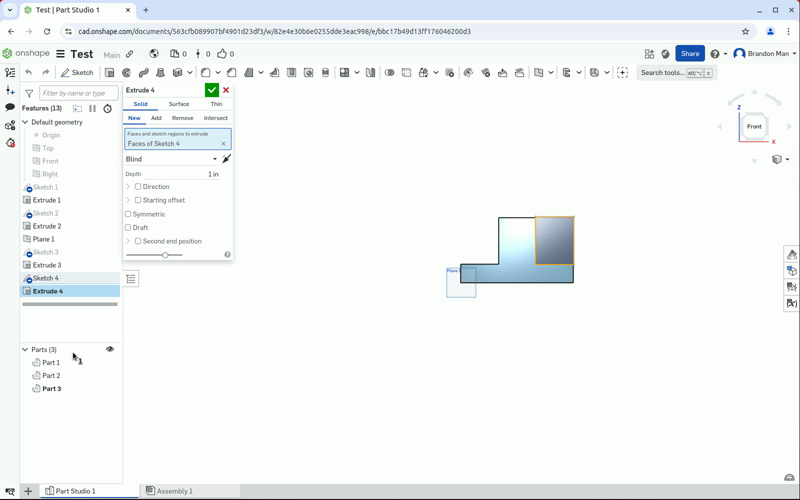
mouse_move(143, 106)
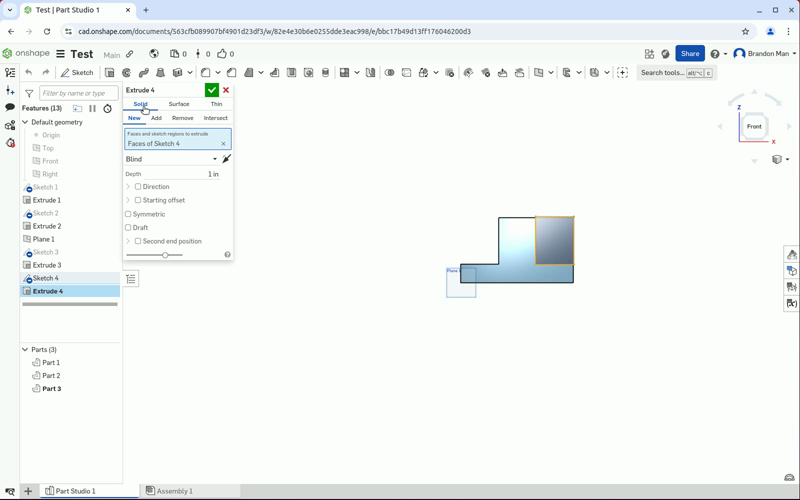
click(143, 106)
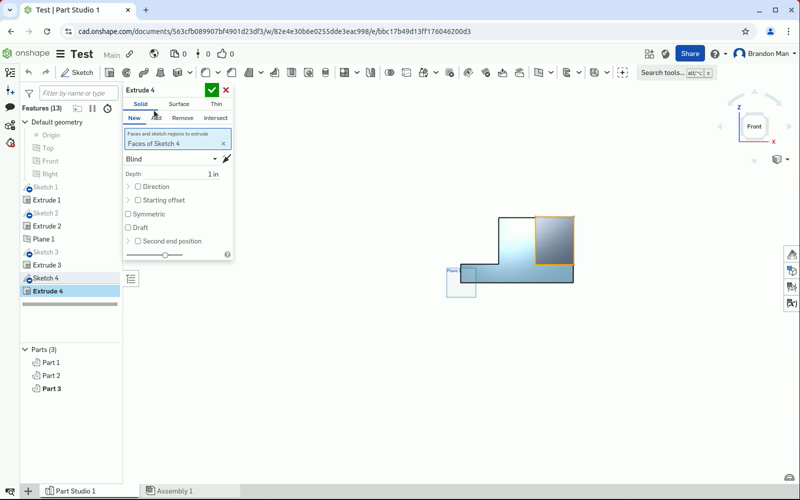
mouse_move(186, 120)
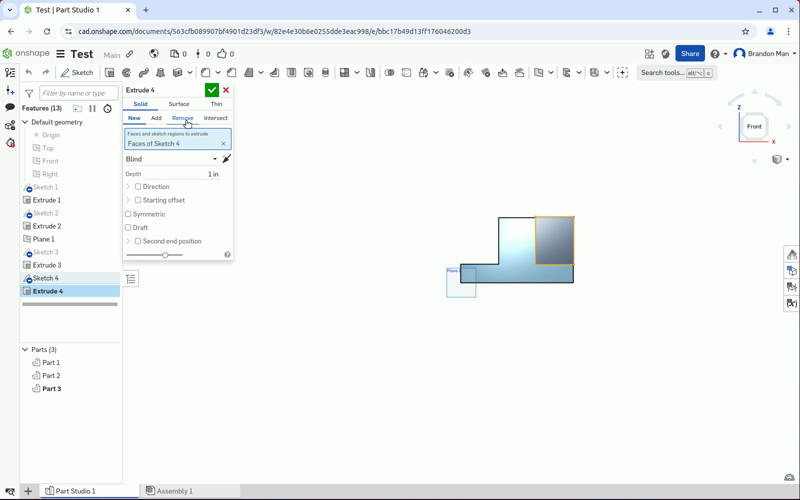
click(186, 120)
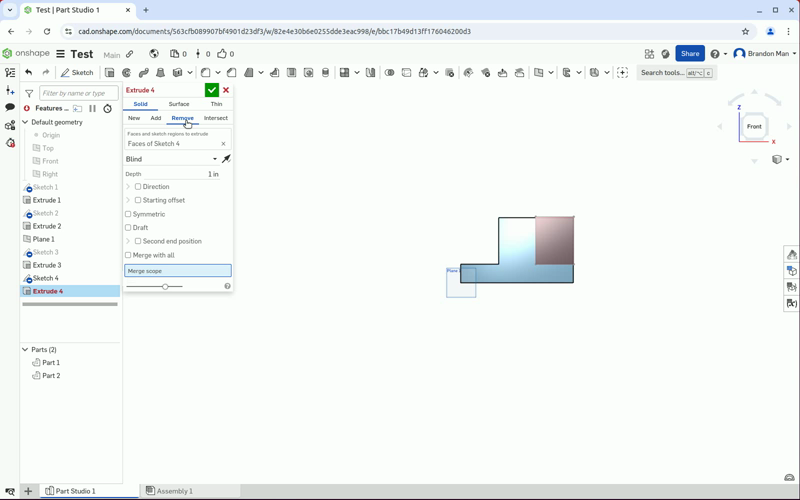
key(tab, 4)
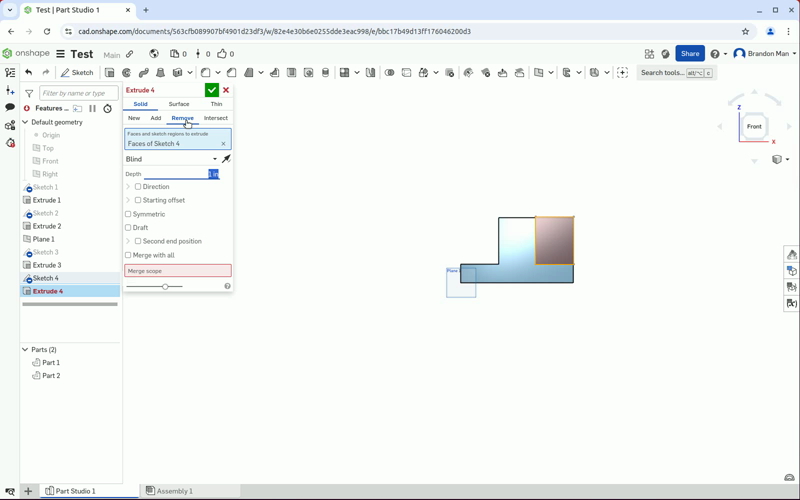
text(7.703)
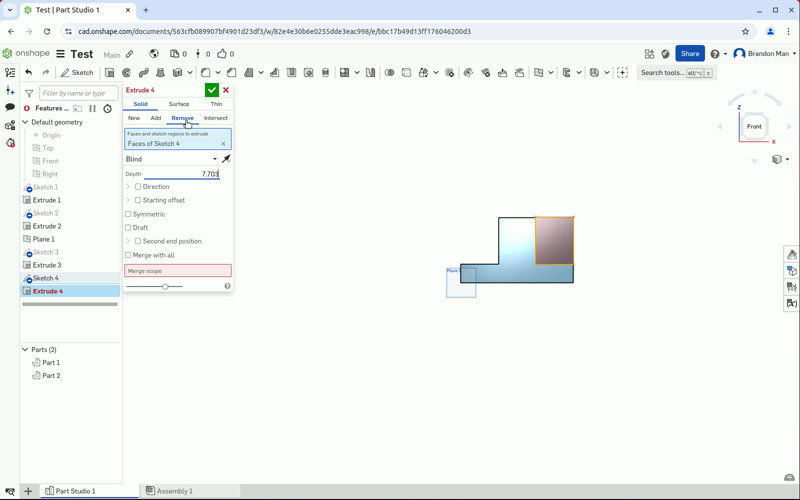
key(tab, 6)
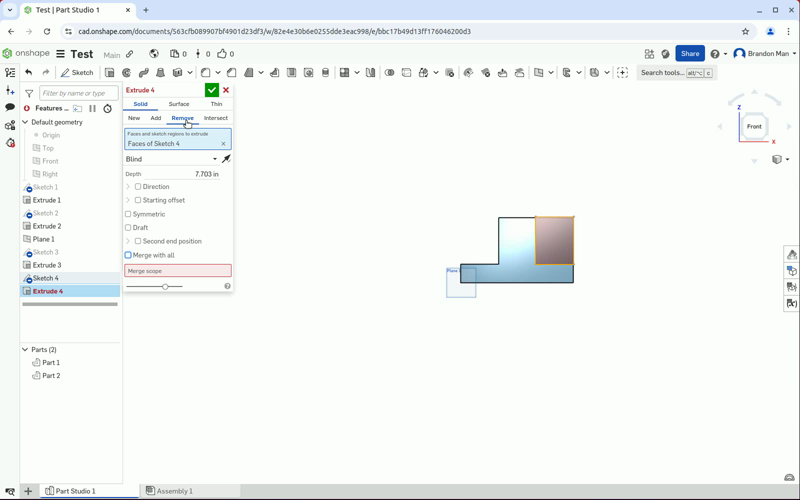
key(space)
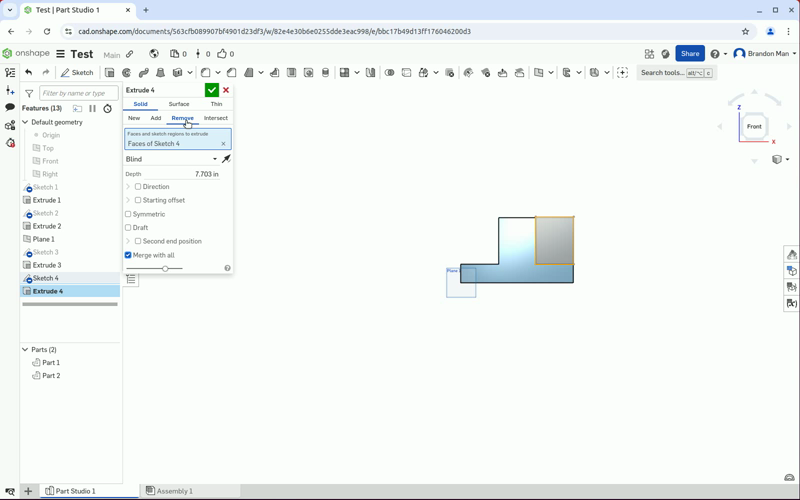
key(enter)
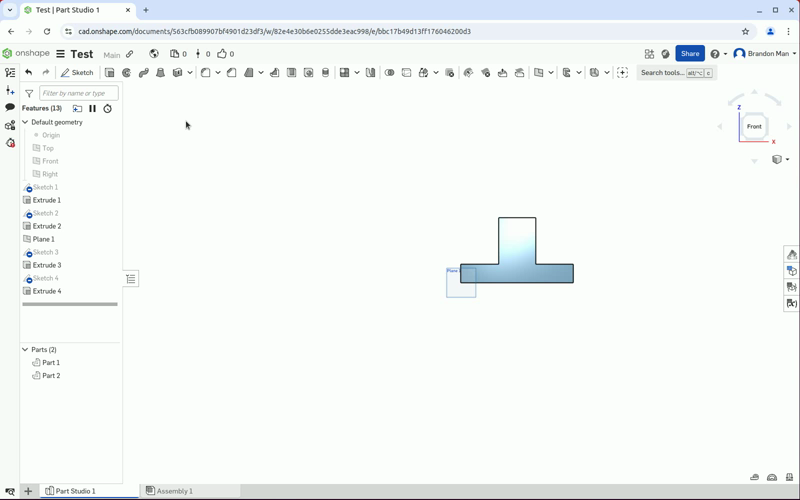
key(shift+h)
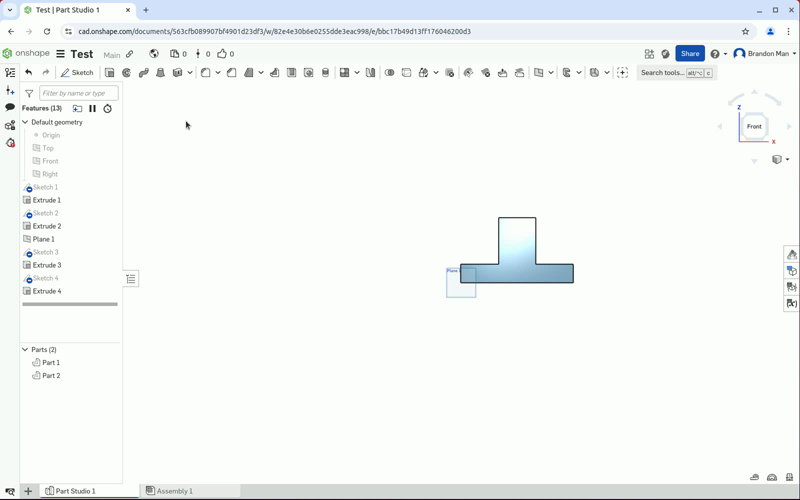
key(shift+h)
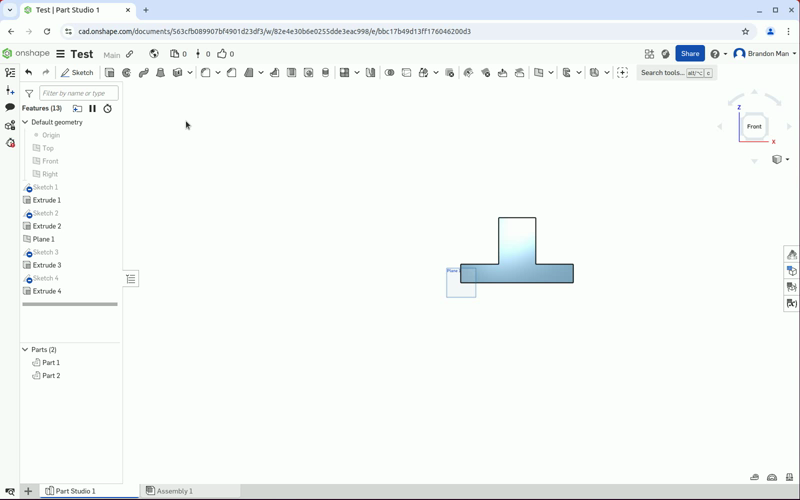
key(shift+7)
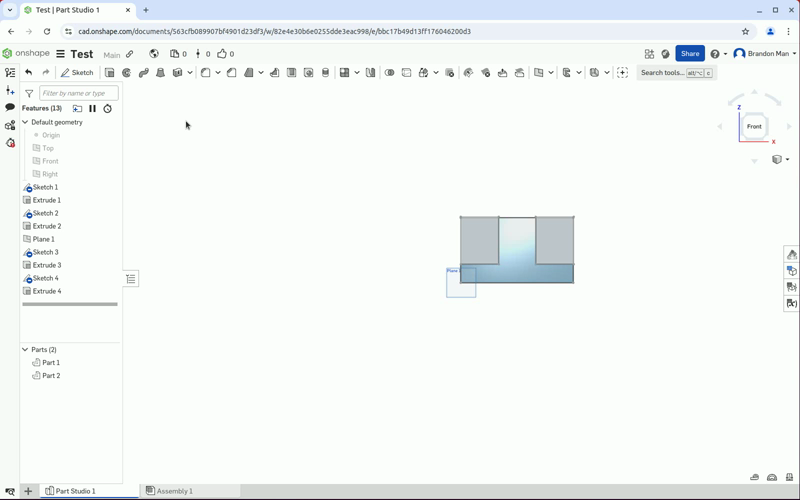
key(left, 2)
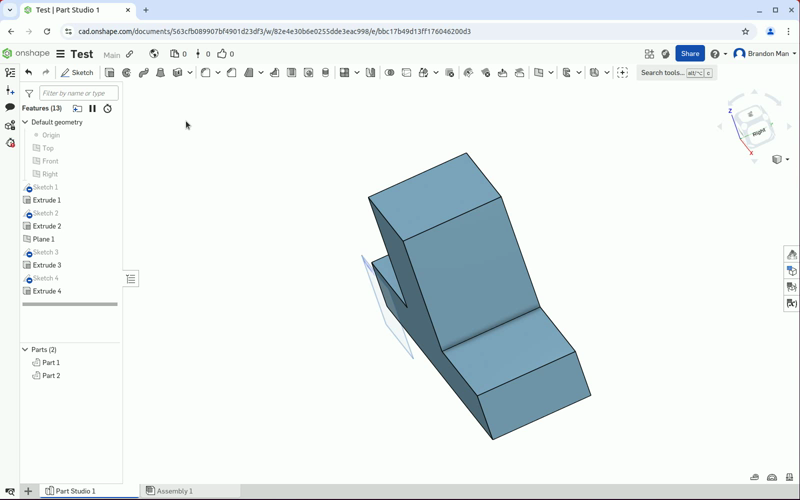
key(down, 2)
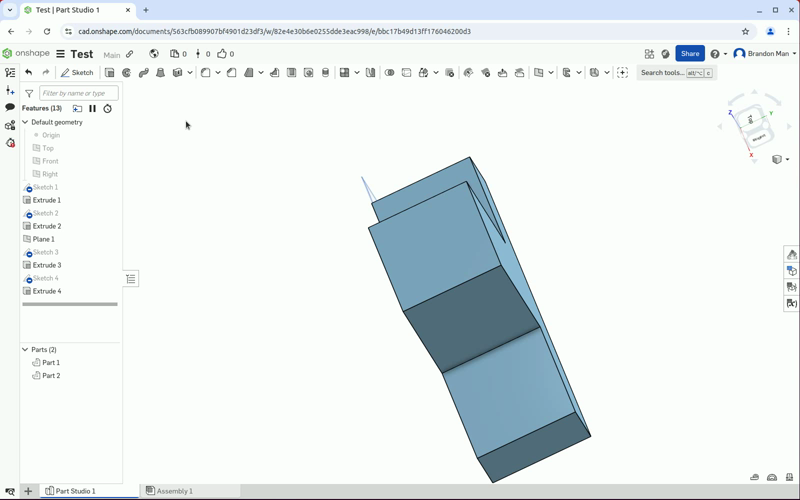
key(up, 2)
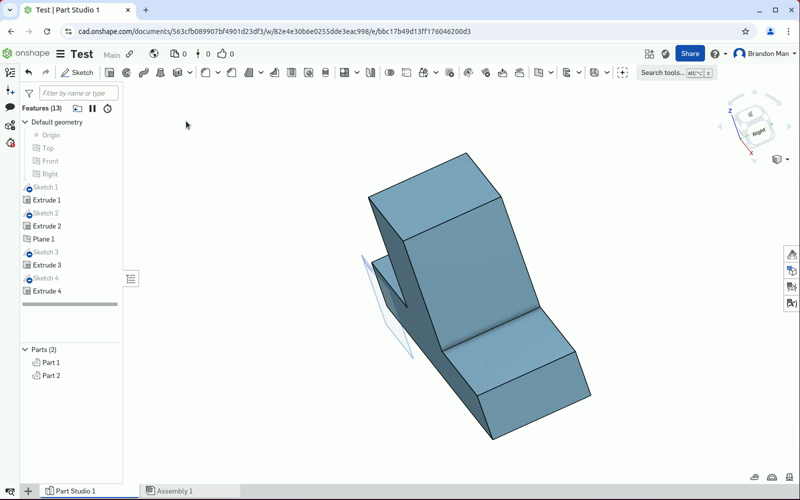
key(right, 2)
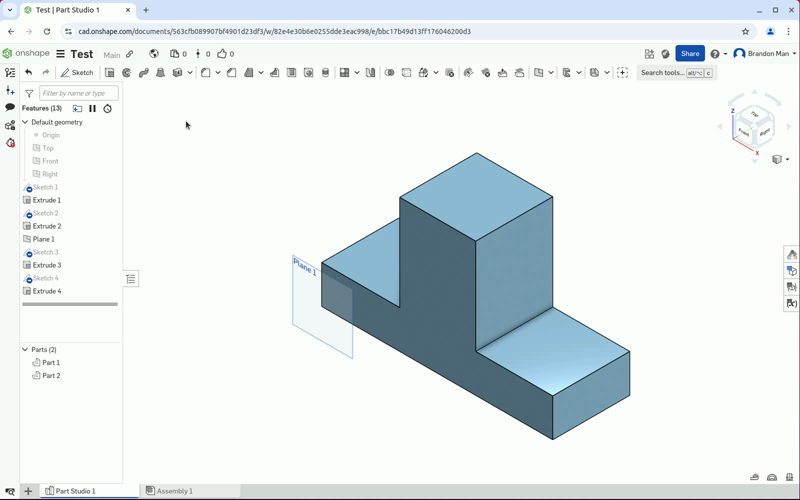
mouse_move(73, 189)
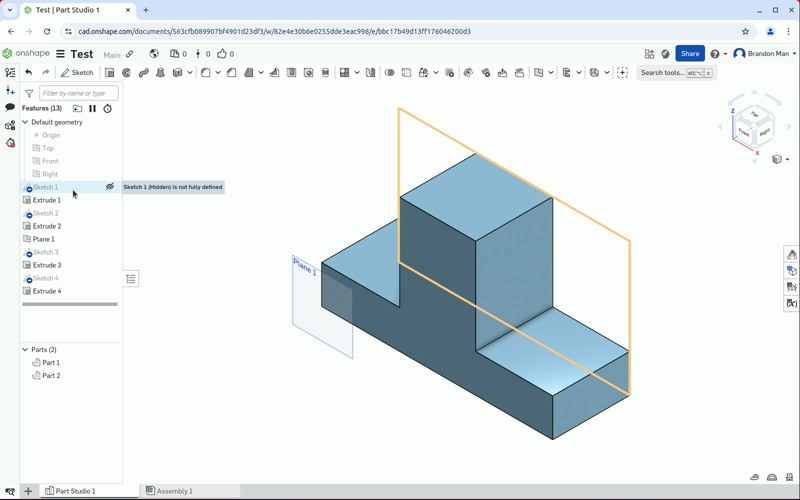
click(73, 189)